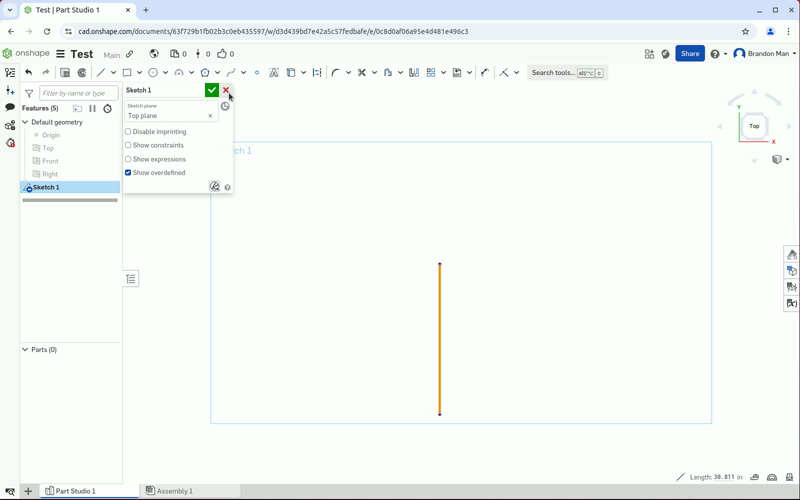
key(shift+h)
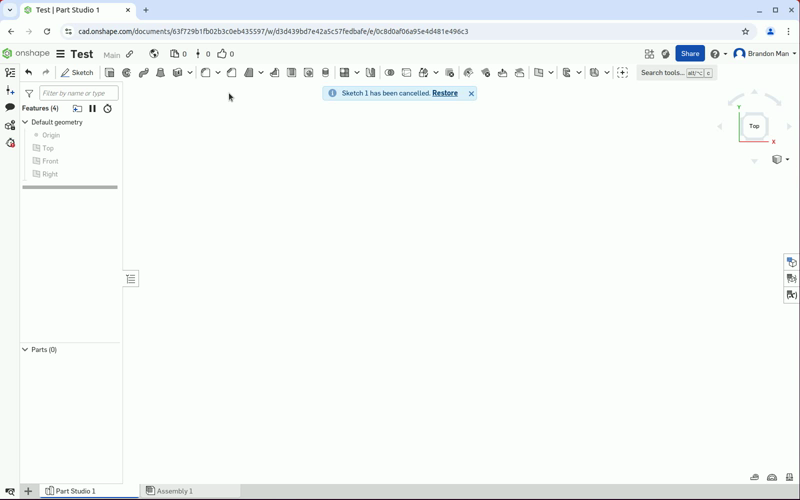
mouse_move(73, 352)
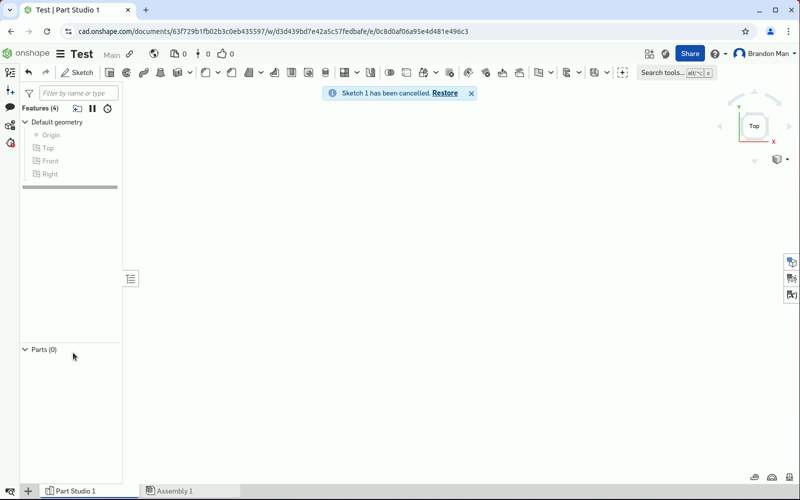
key(y)
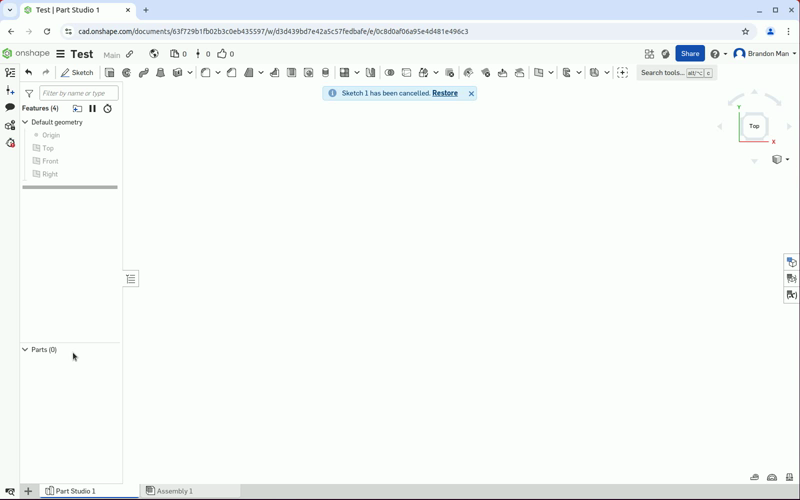
key(shift+p)
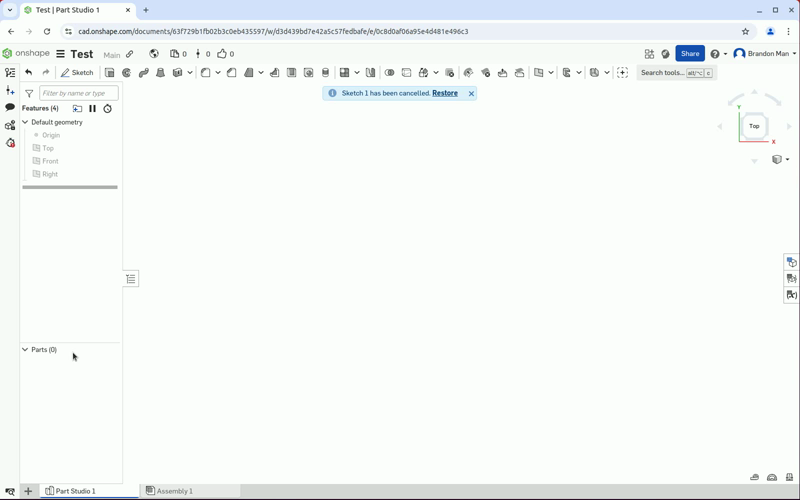
key(space)
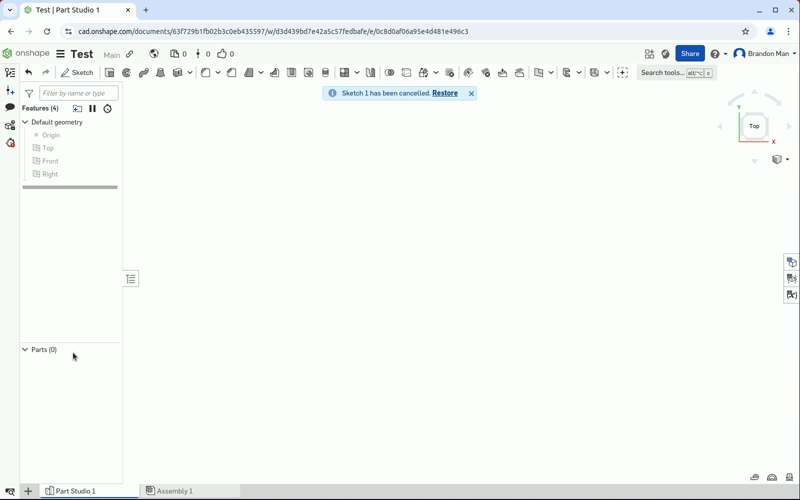
key_down(shift)
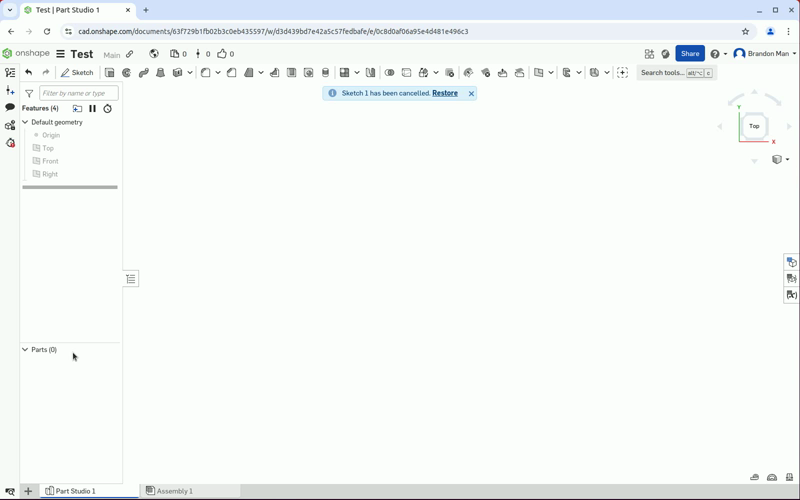
key(up)
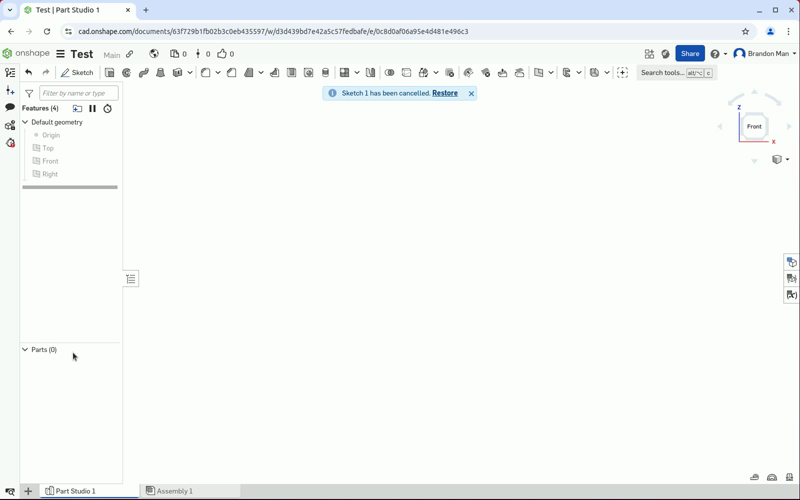
key_up(shift)
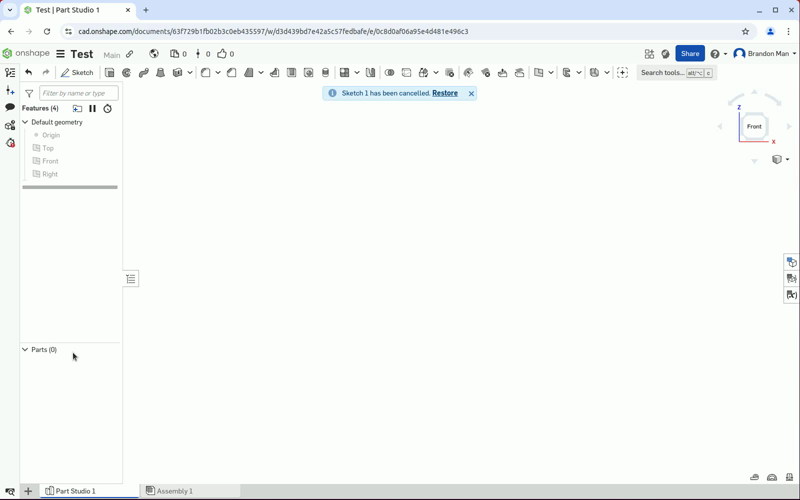
mouse_move(73, 352)
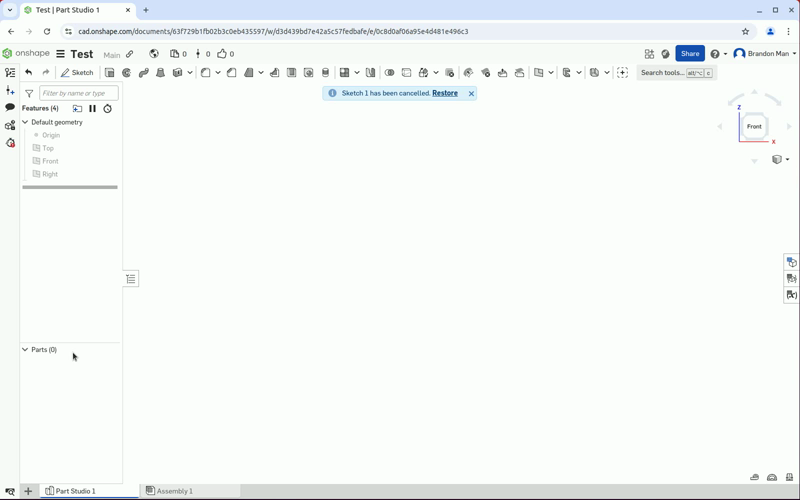
key(shift+y)
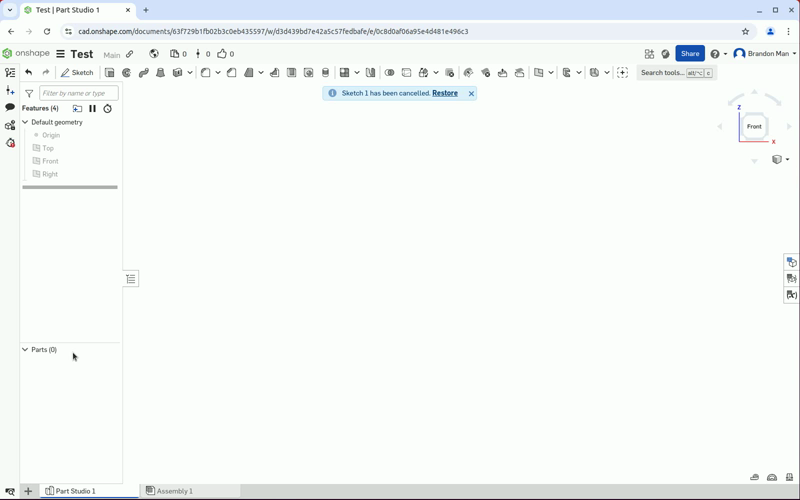
key(shift+s)
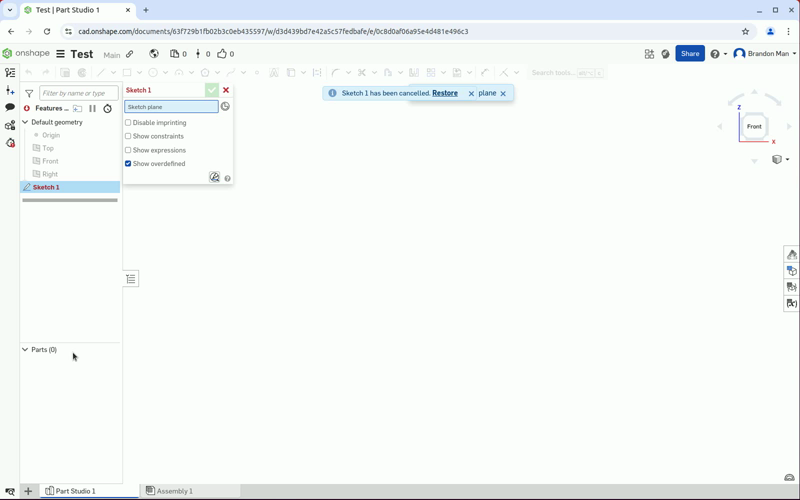
mouse_move(73, 163)
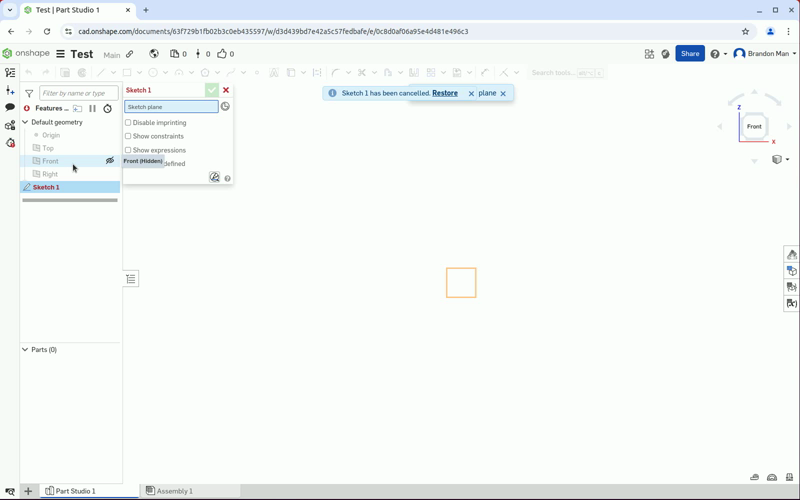
click(73, 163)
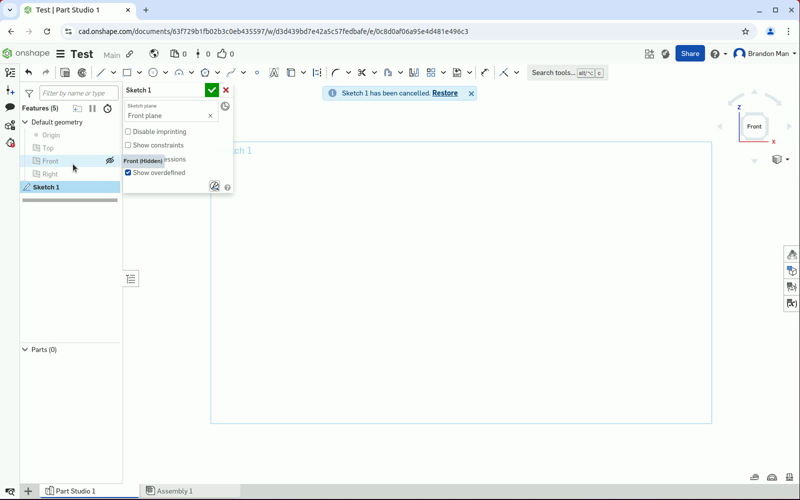
mouse_move(73, 352)
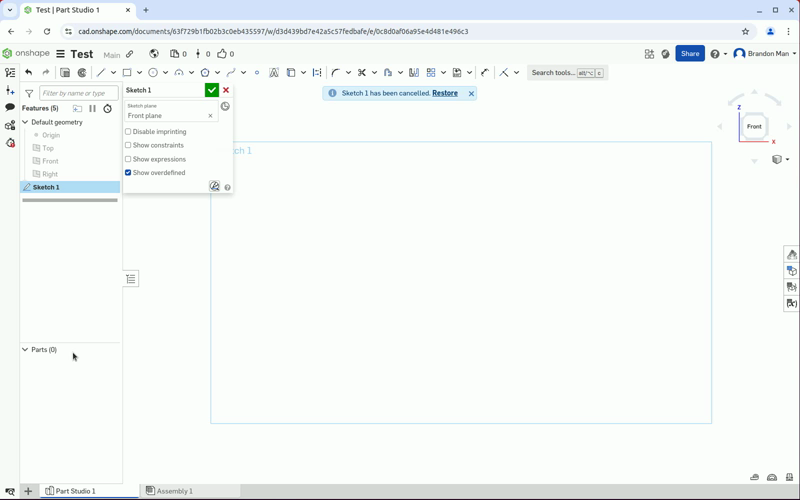
key(y)
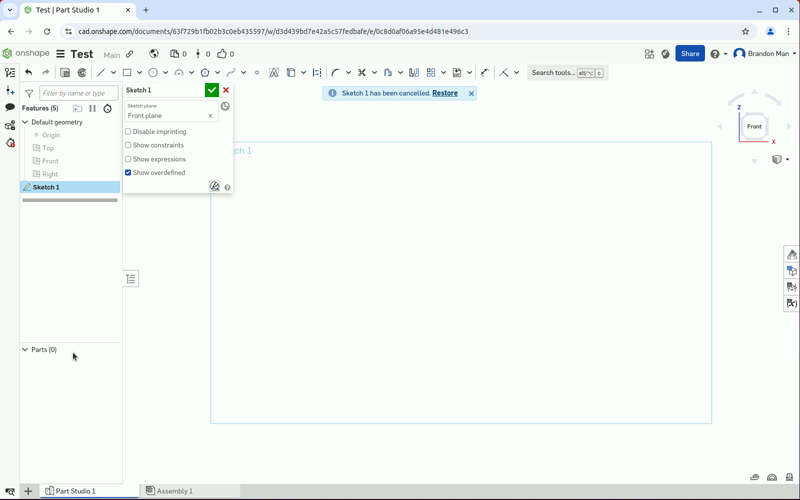
key(a)
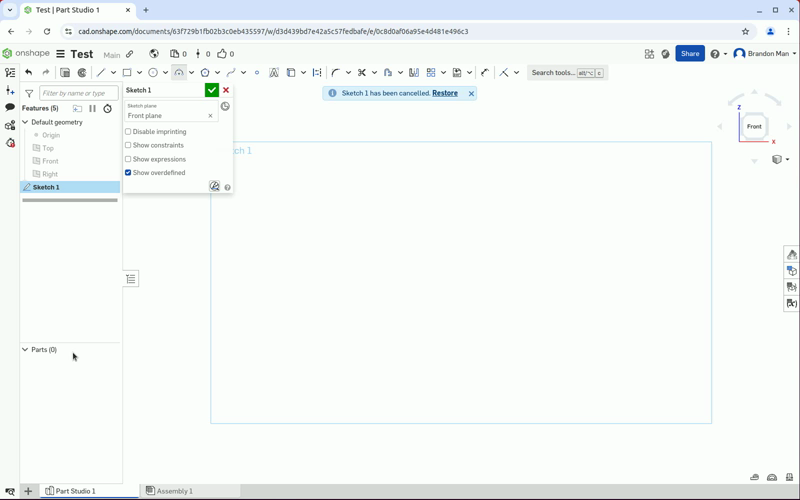
key_down(shift)
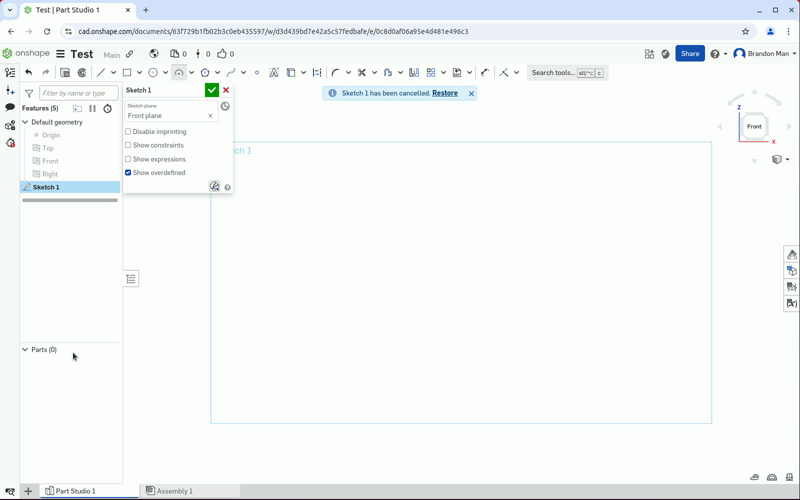
mouse_move(457, 279)
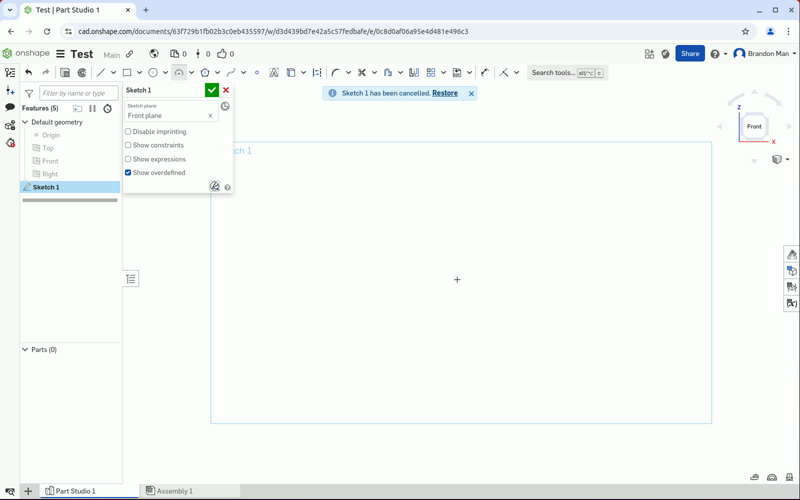
click(457, 279)
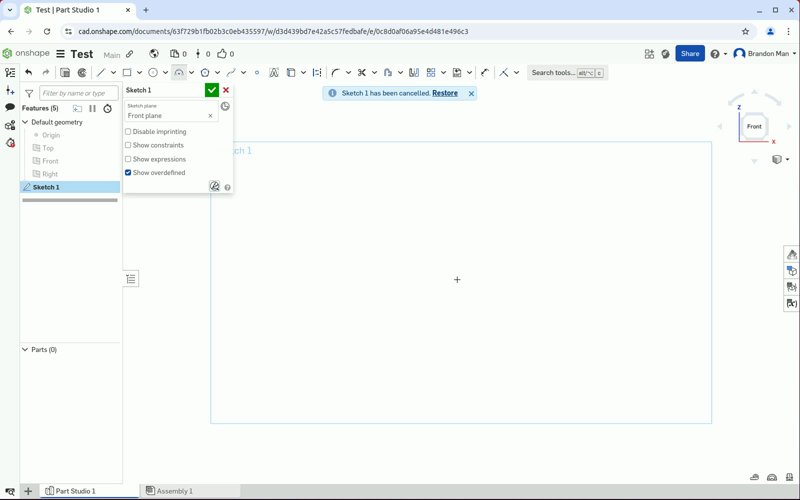
key_up(shift)
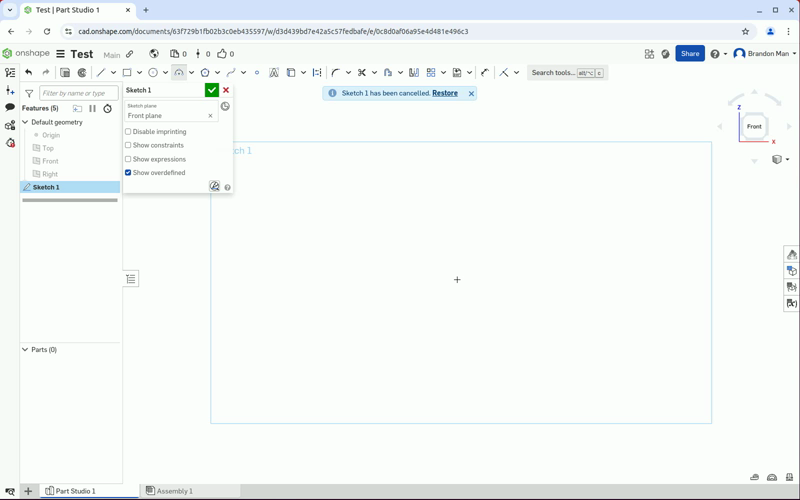
key_down(shift)
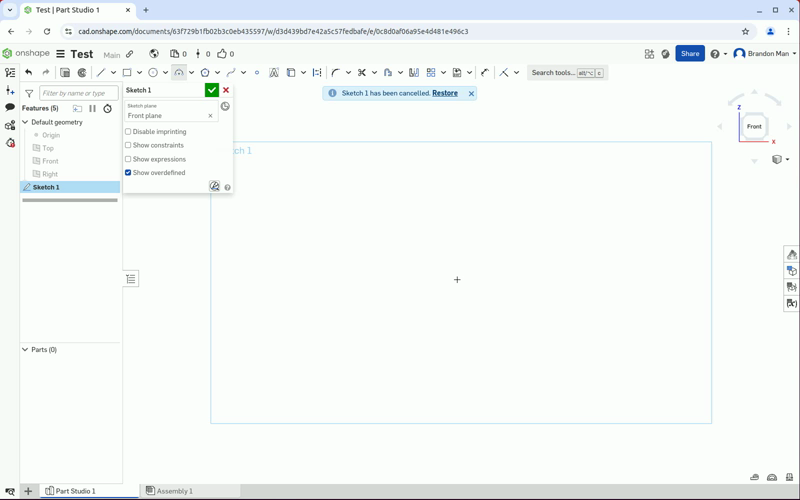
mouse_move(464, 279)
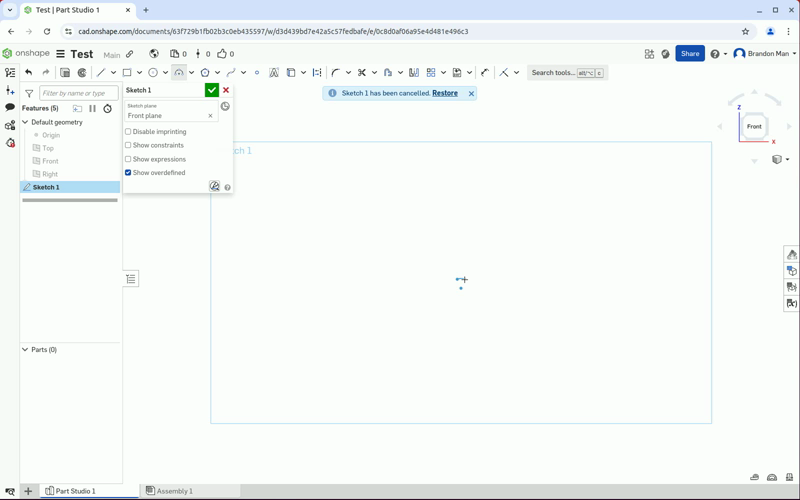
scroll(6)
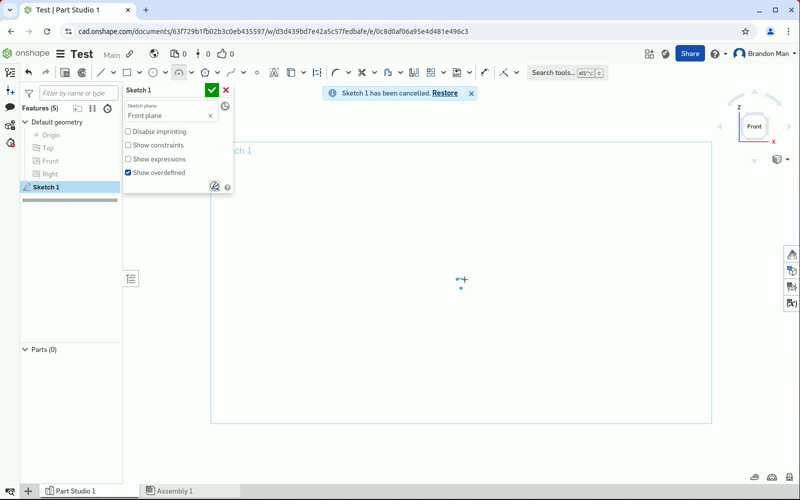
scroll(6)
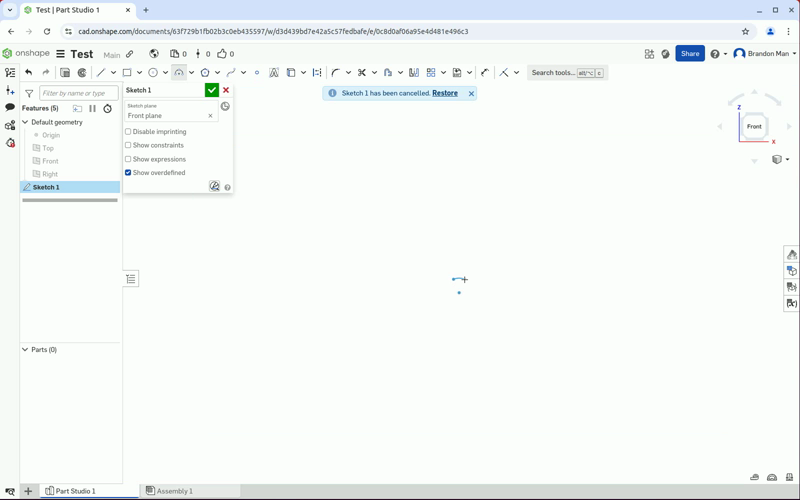
scroll(6)
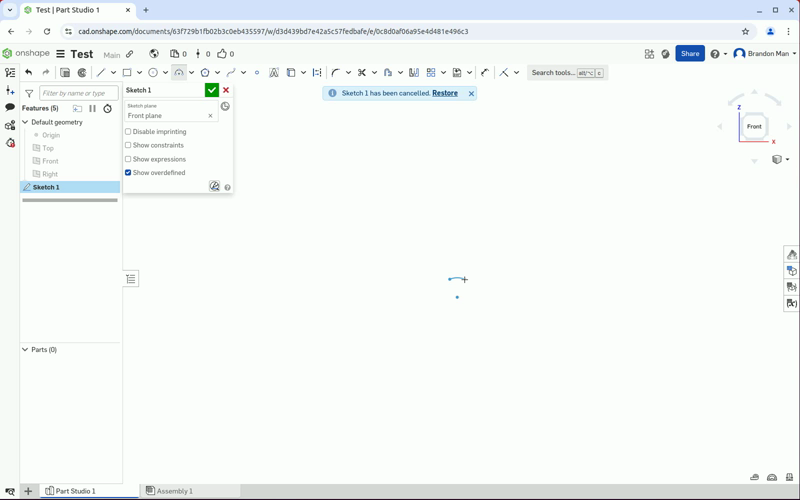
scroll(6)
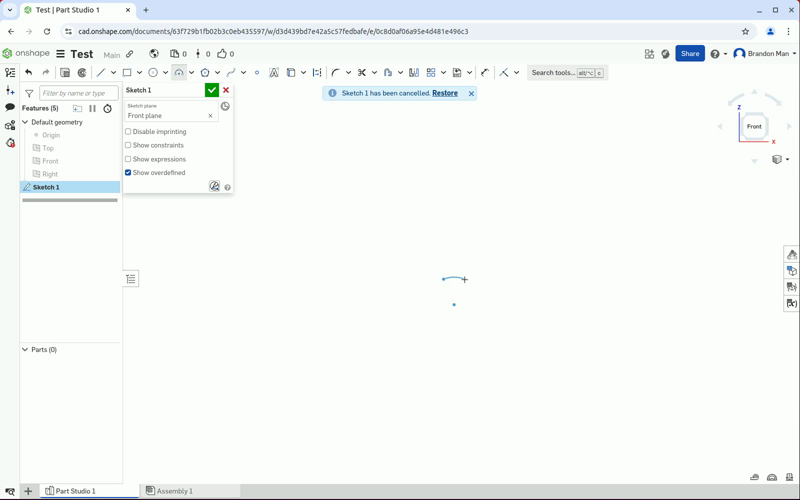
scroll(6)
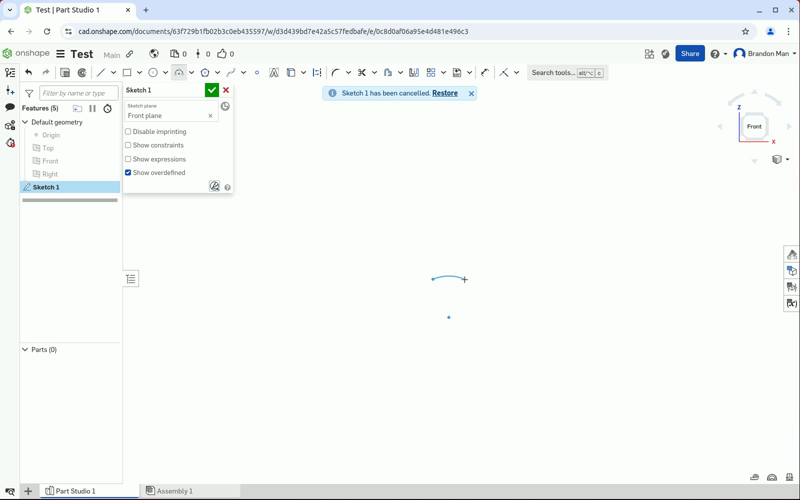
scroll(6)
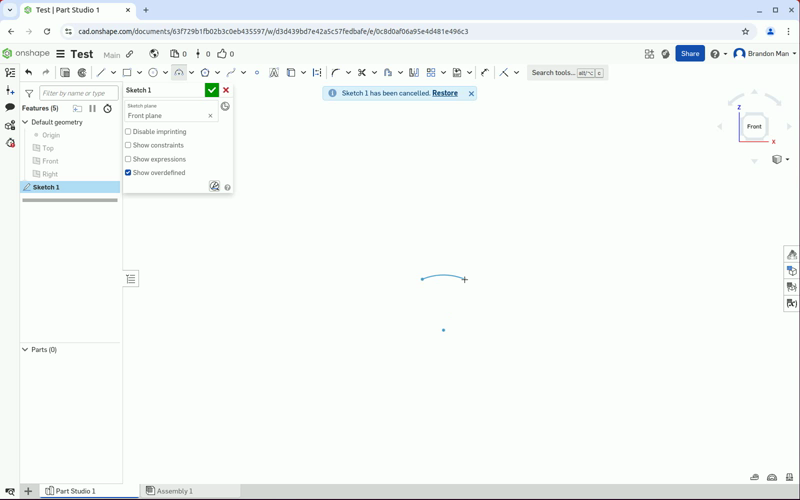
scroll(6)
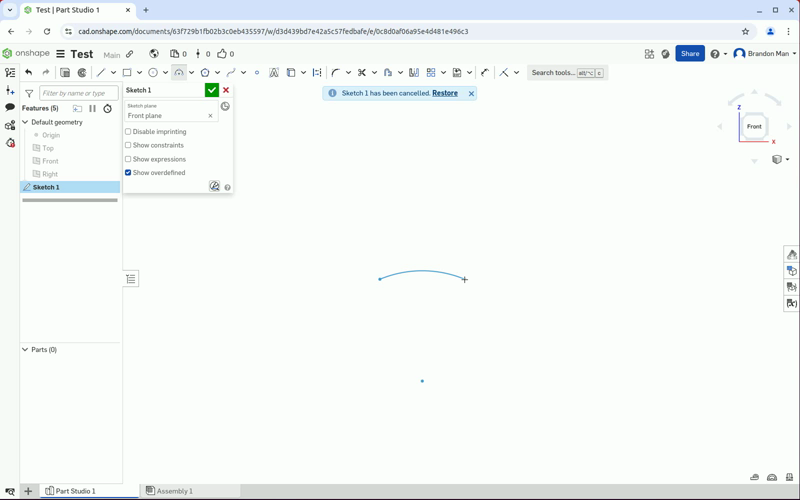
click(464, 279)
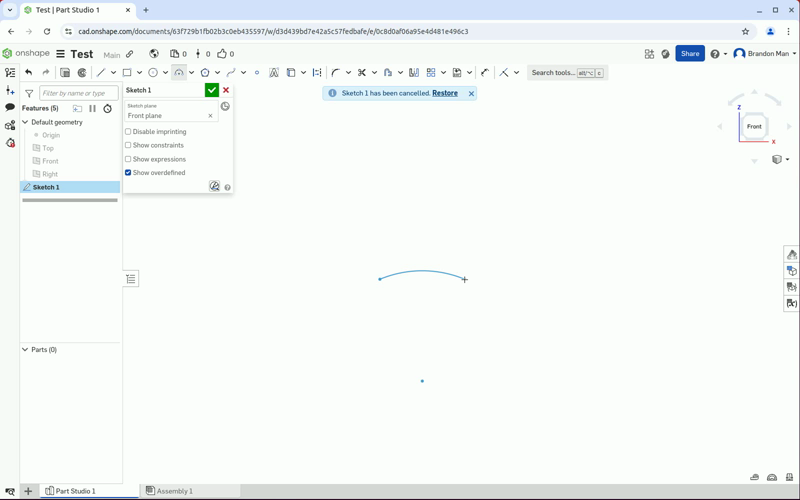
scroll(-6)
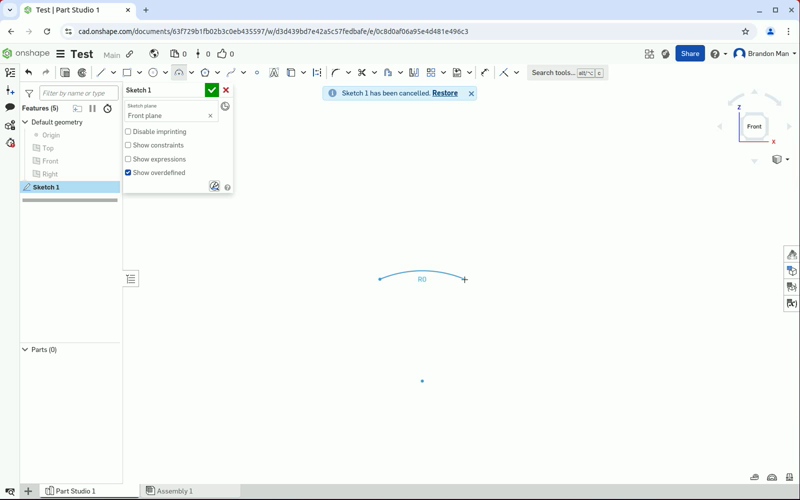
scroll(-6)
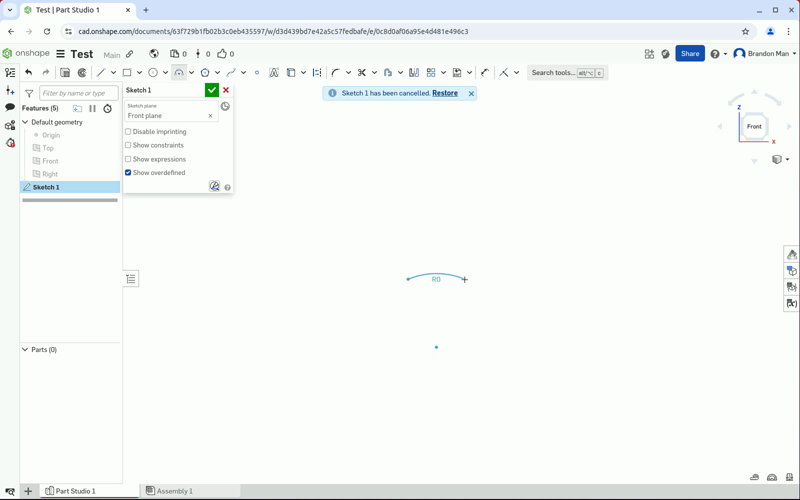
scroll(-6)
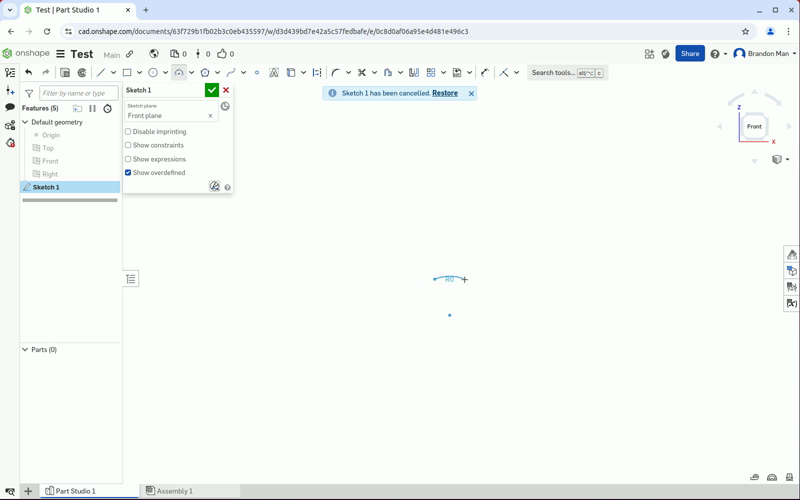
scroll(-6)
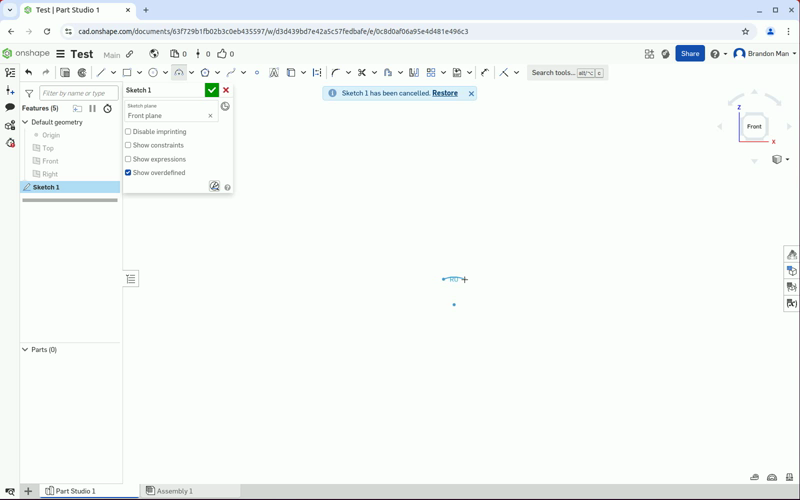
scroll(-6)
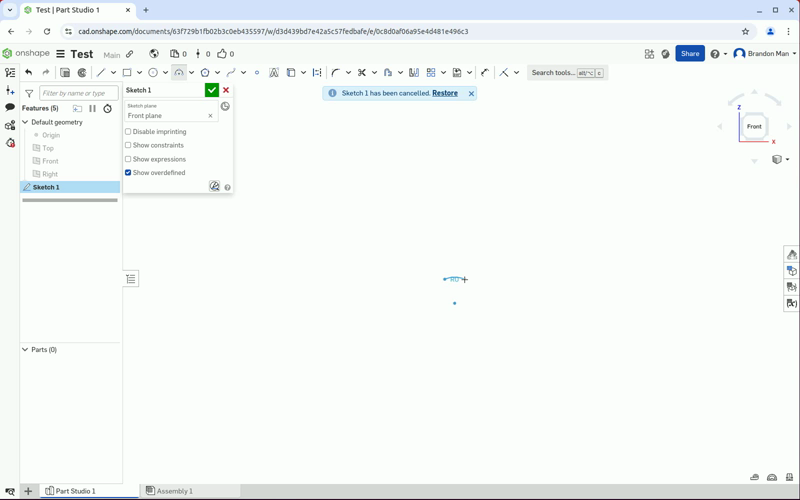
scroll(-6)
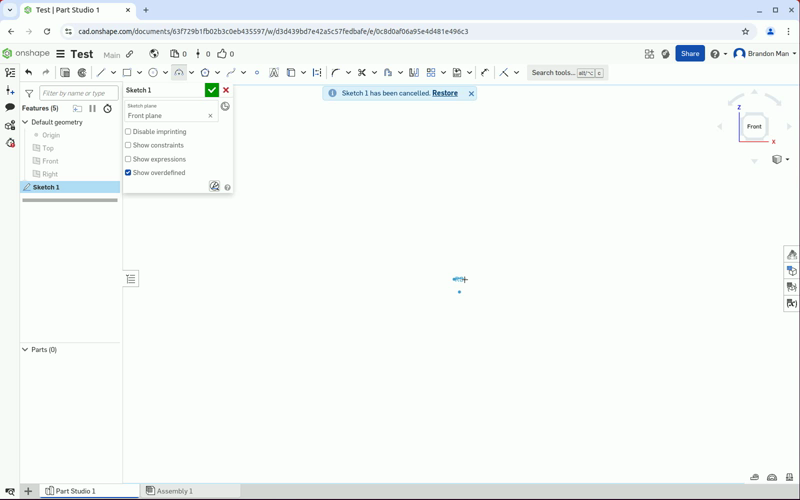
scroll(-6)
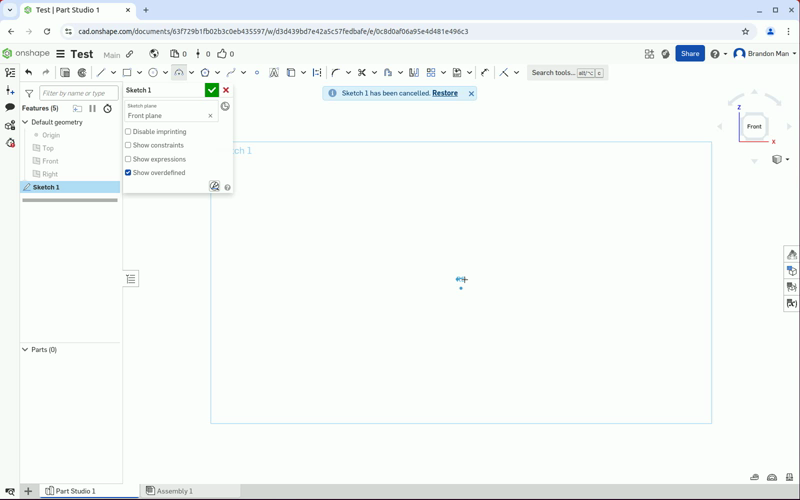
mouse_move(461, 287)
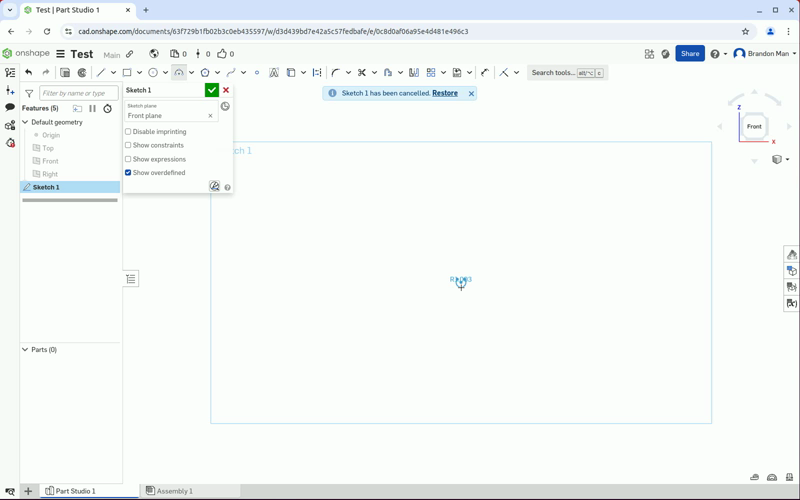
scroll(6)
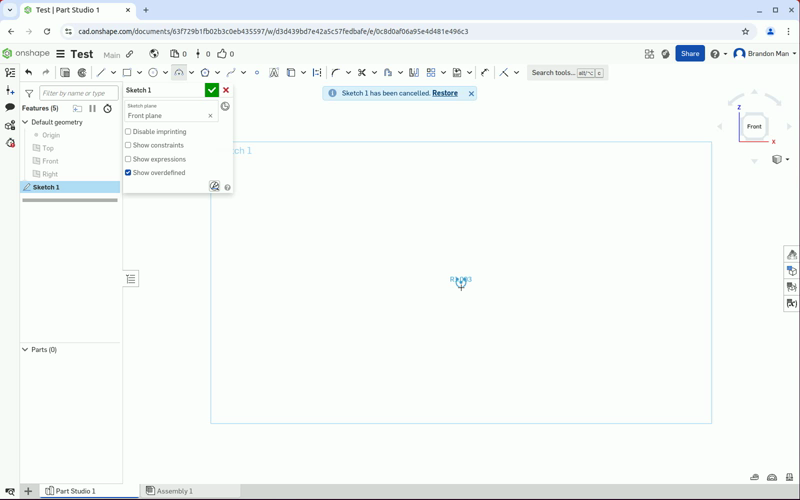
scroll(6)
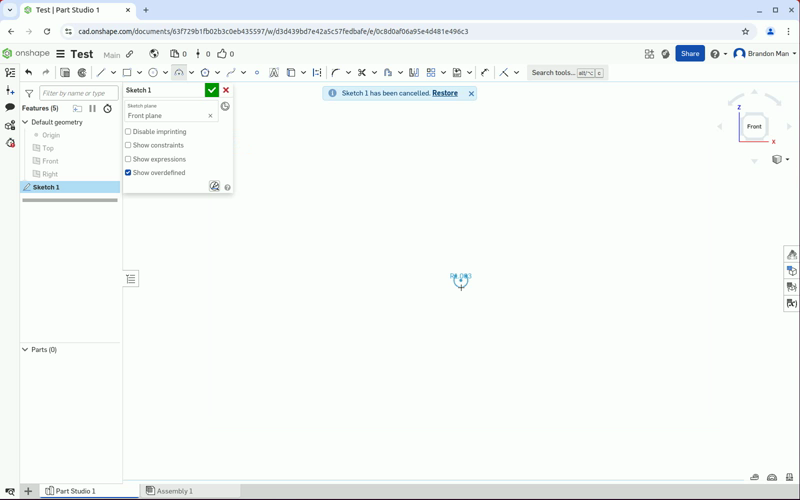
scroll(6)
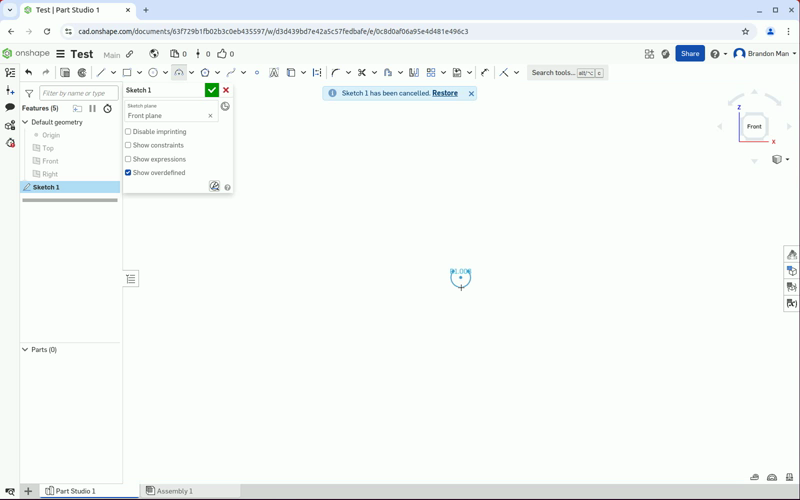
scroll(6)
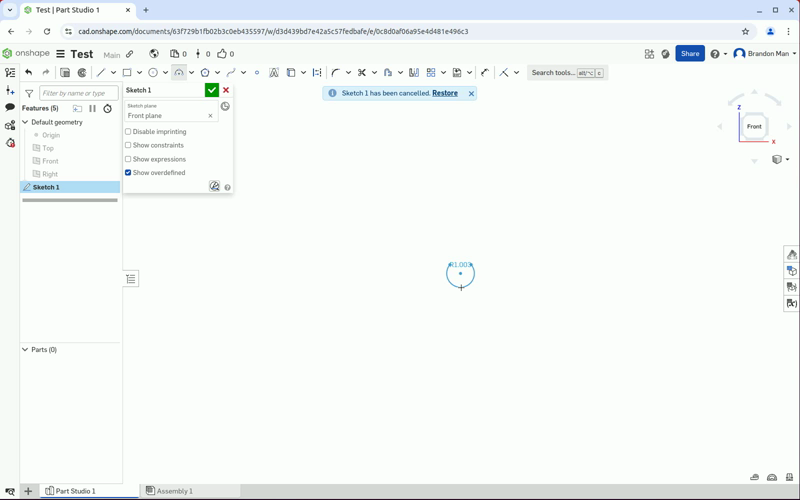
scroll(6)
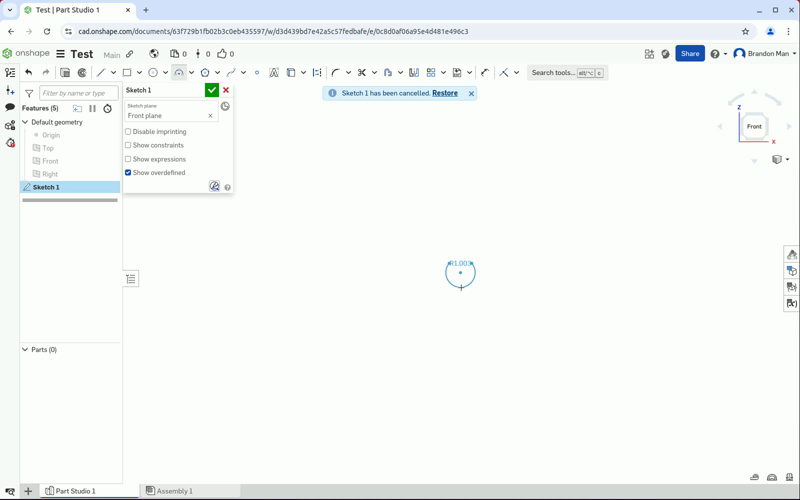
scroll(6)
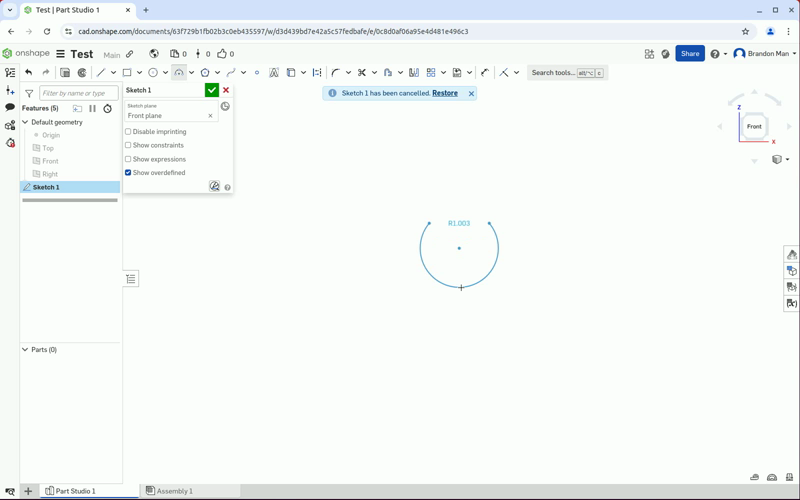
scroll(6)
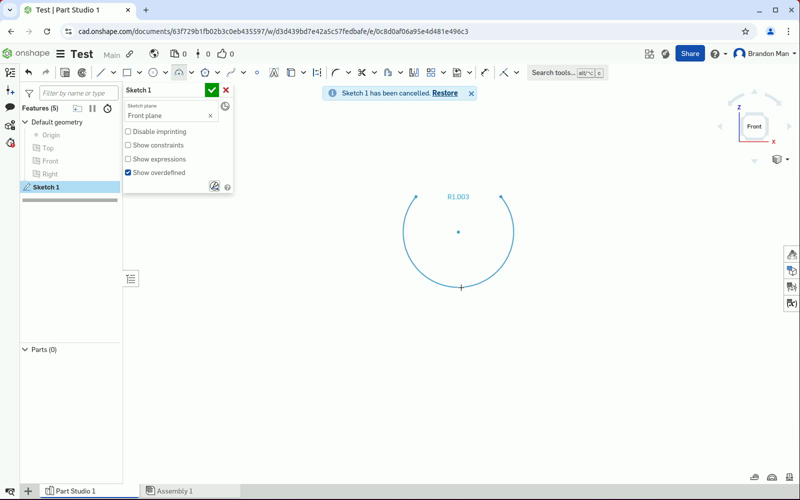
click(461, 287)
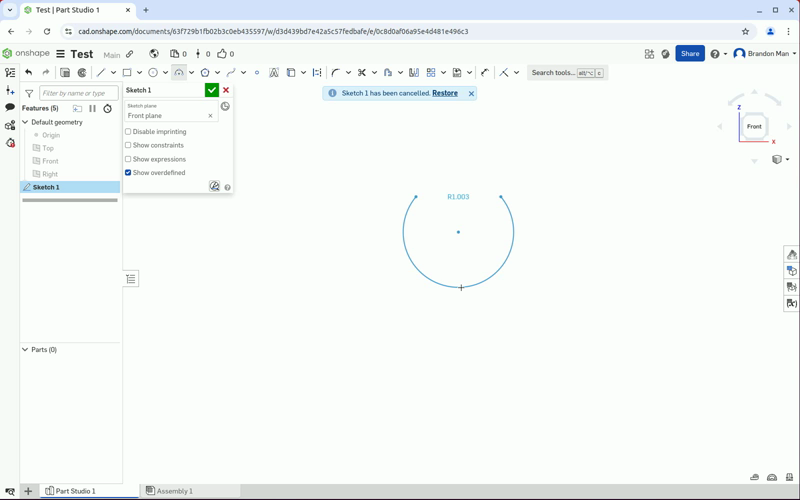
scroll(-6)
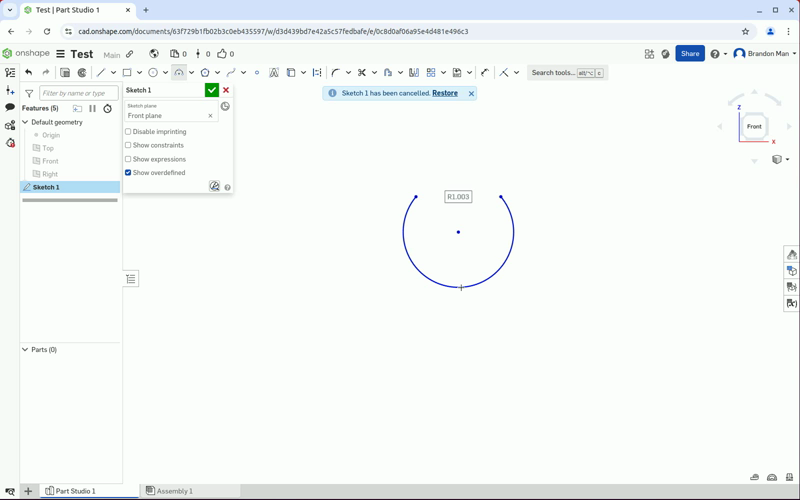
scroll(-6)
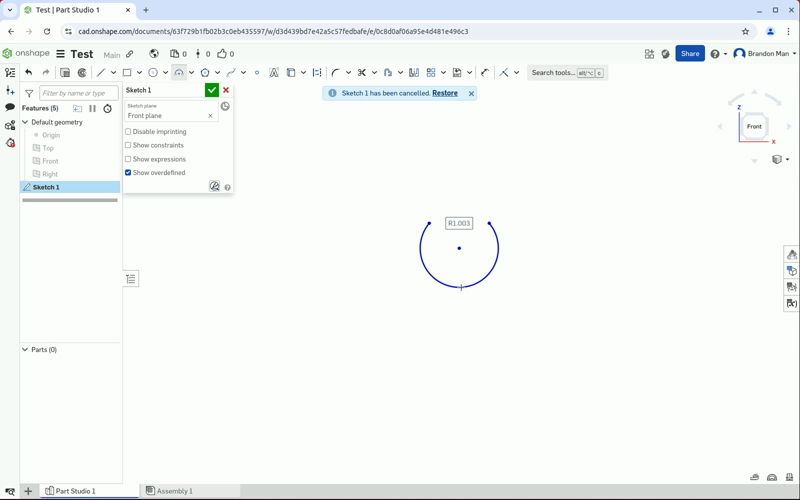
scroll(-6)
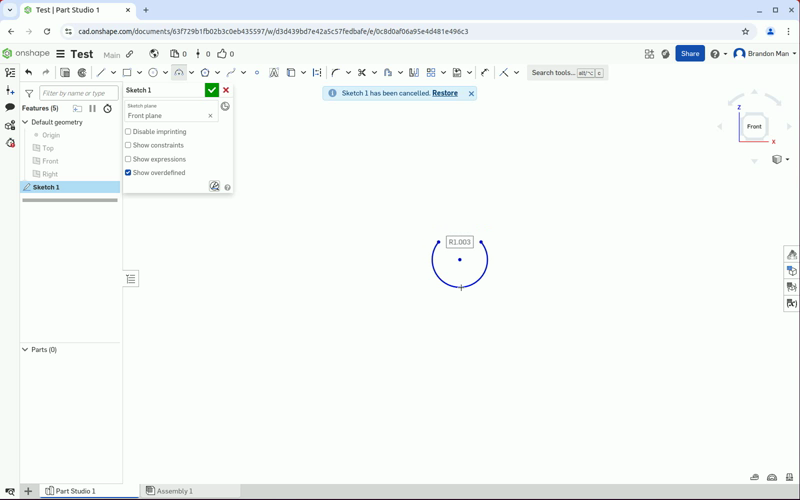
scroll(-6)
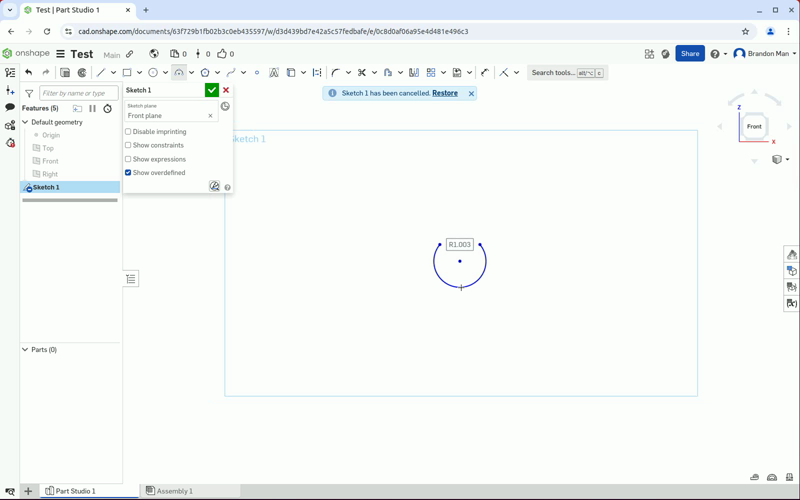
scroll(-6)
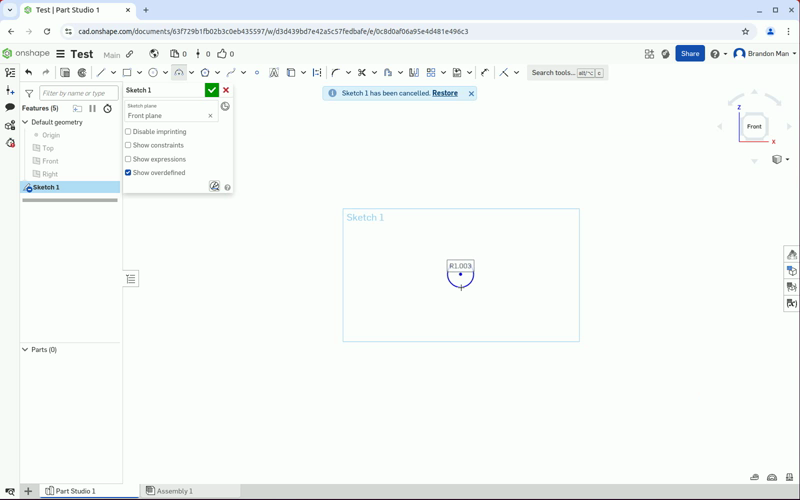
scroll(-6)
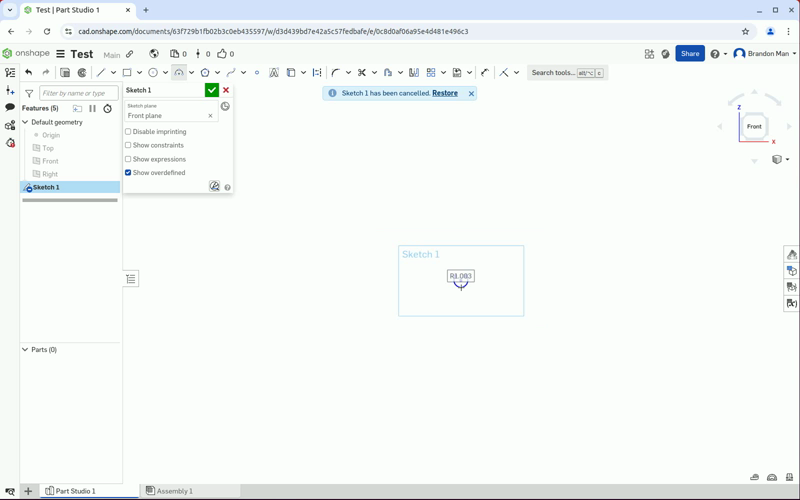
scroll(-6)
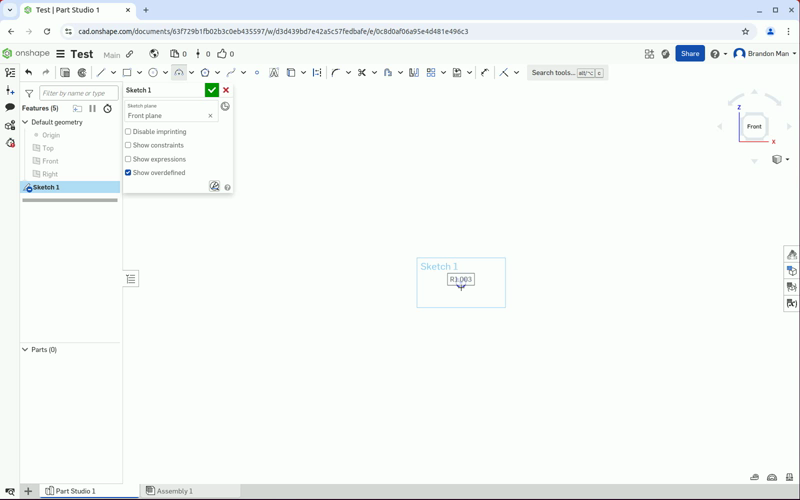
key_up(shift)
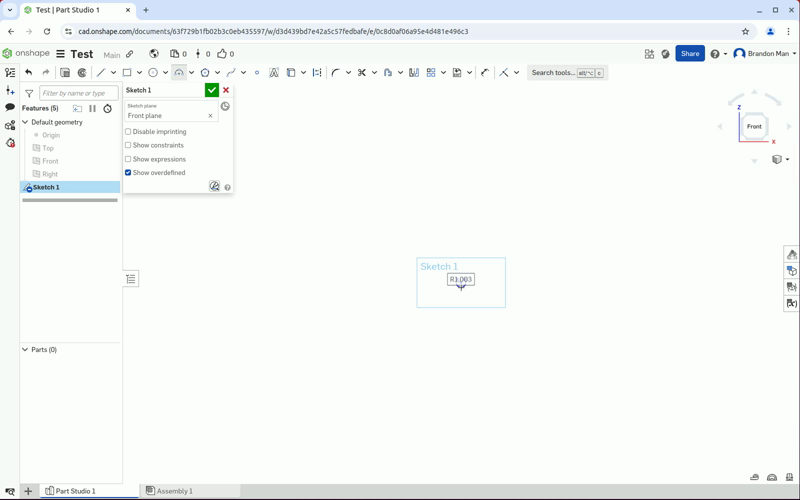
key(esc)
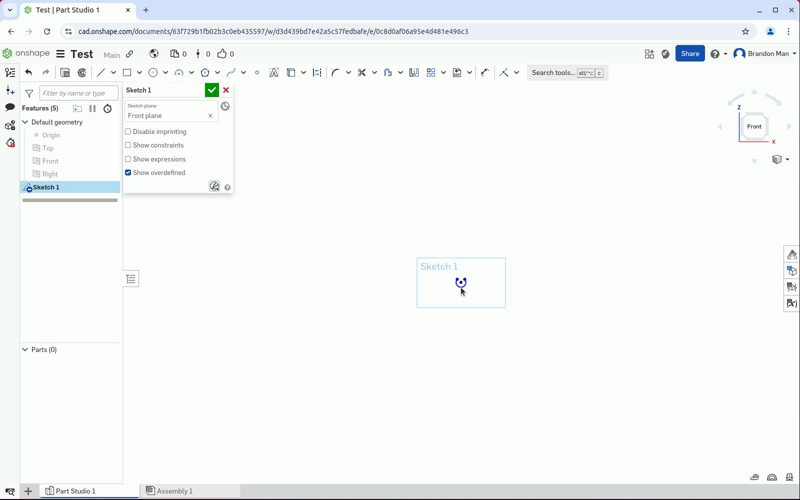
key(l)
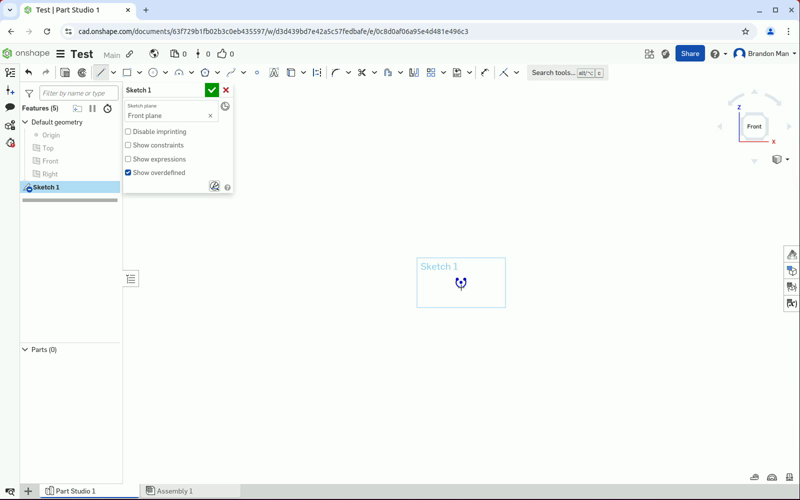
mouse_move(464, 279)
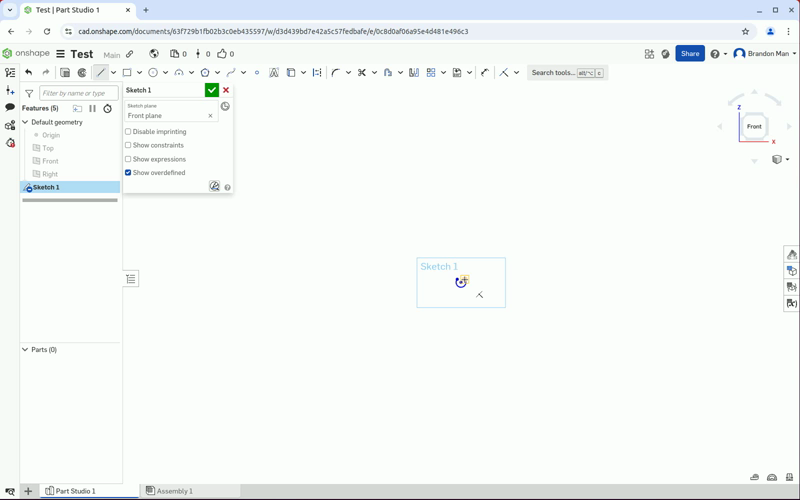
click(464, 279)
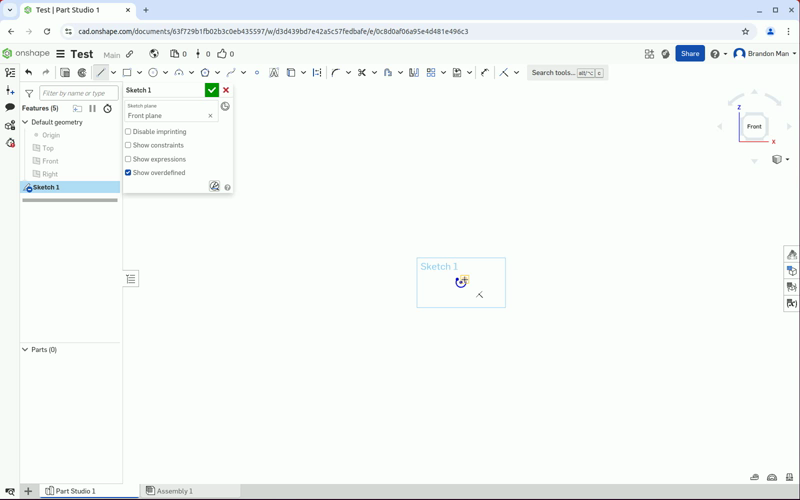
key_down(shift)
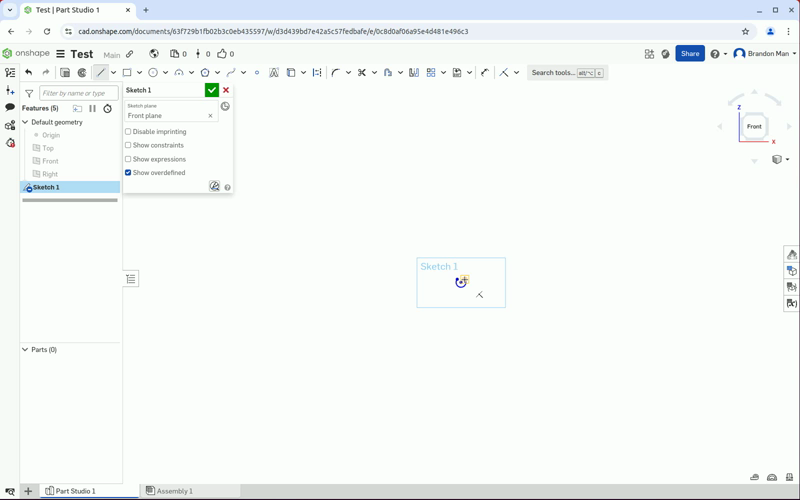
mouse_move(464, 170)
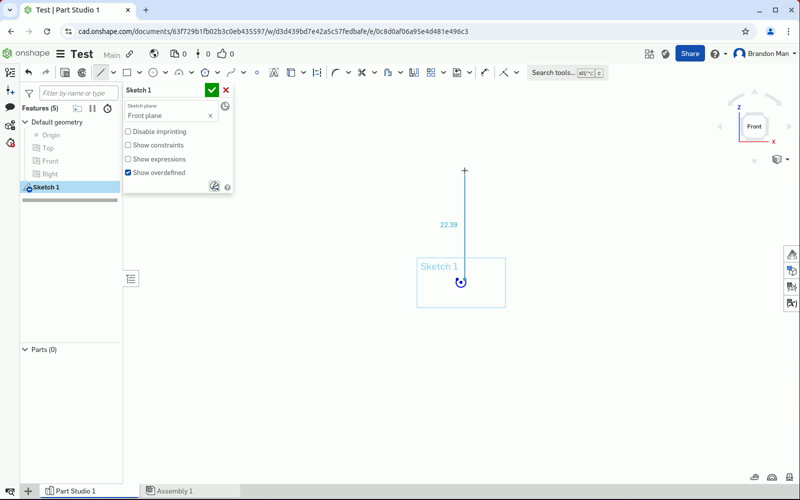
click(464, 170)
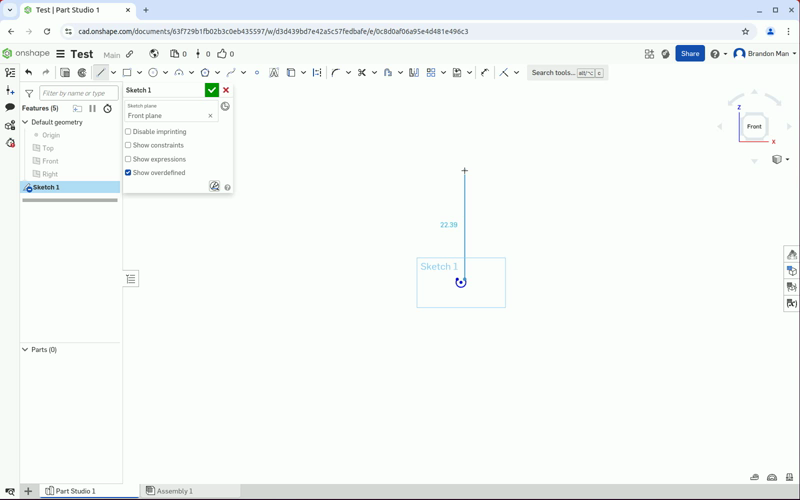
key_up(shift)
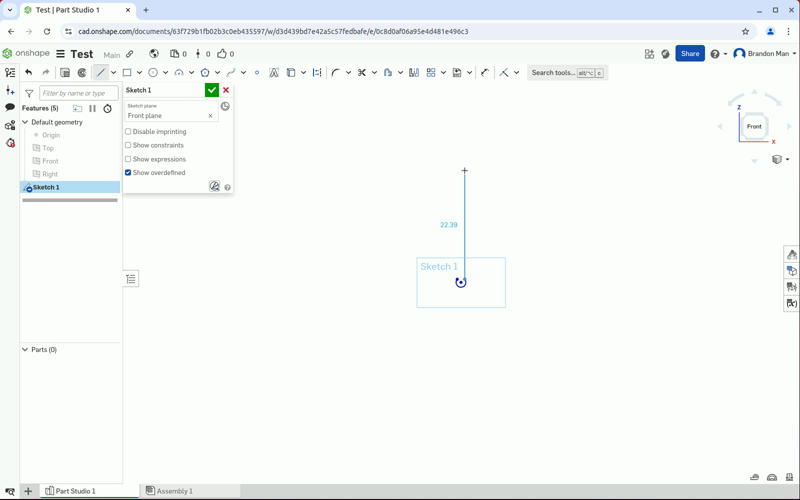
key_down(shift)
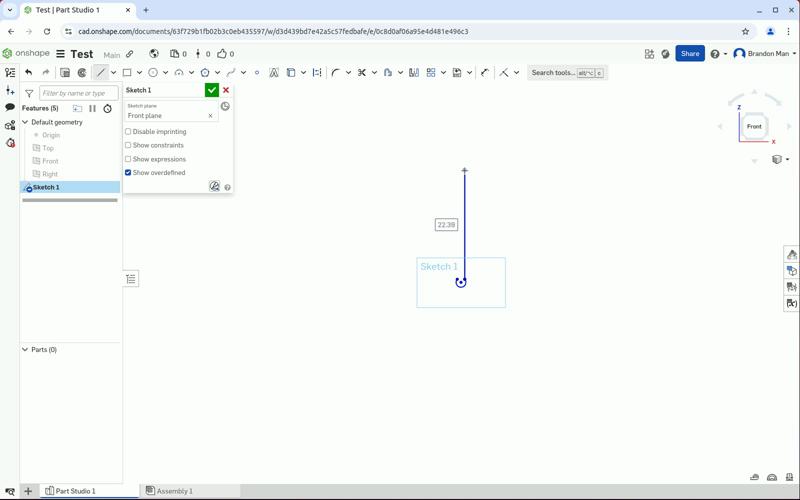
mouse_move(494, 170)
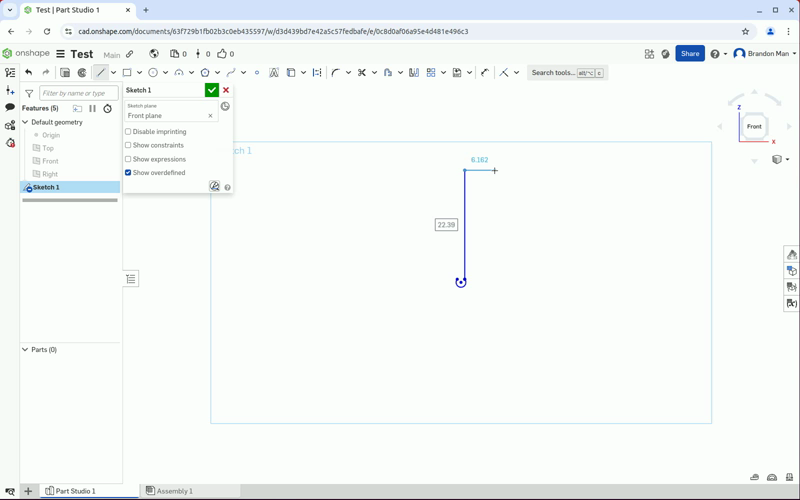
mouse_move(457, 170)
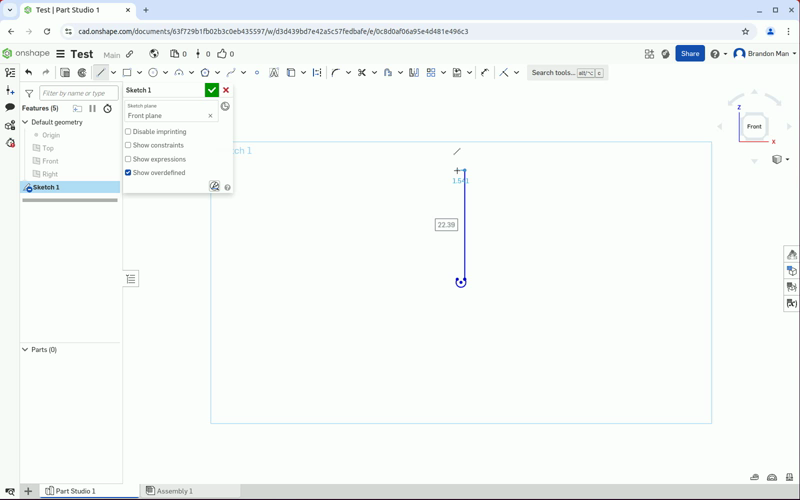
scroll(6)
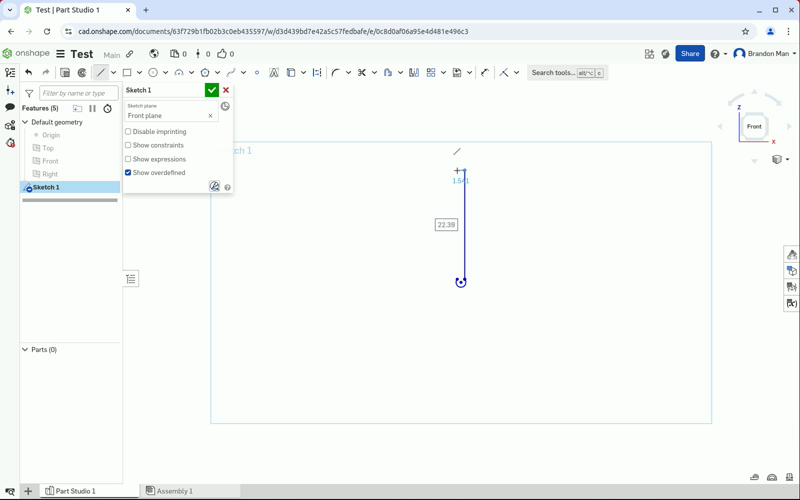
scroll(6)
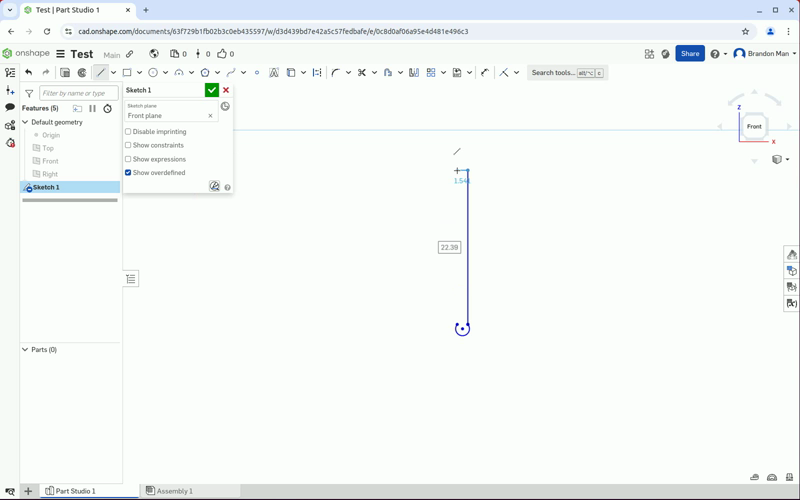
scroll(6)
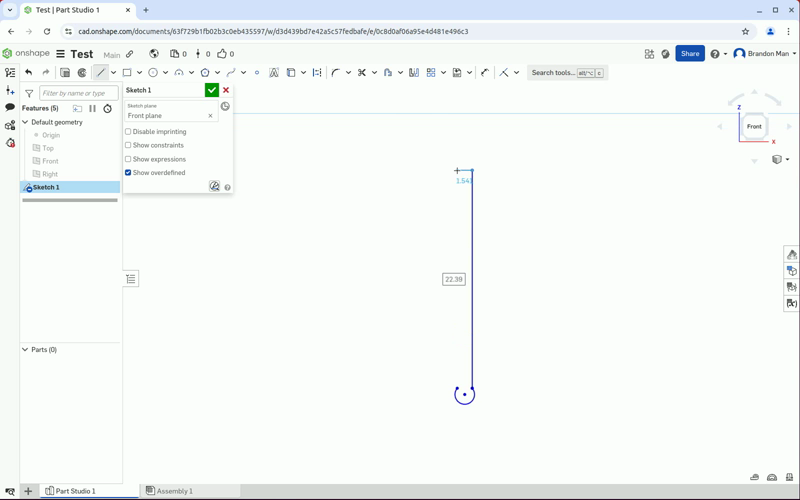
scroll(6)
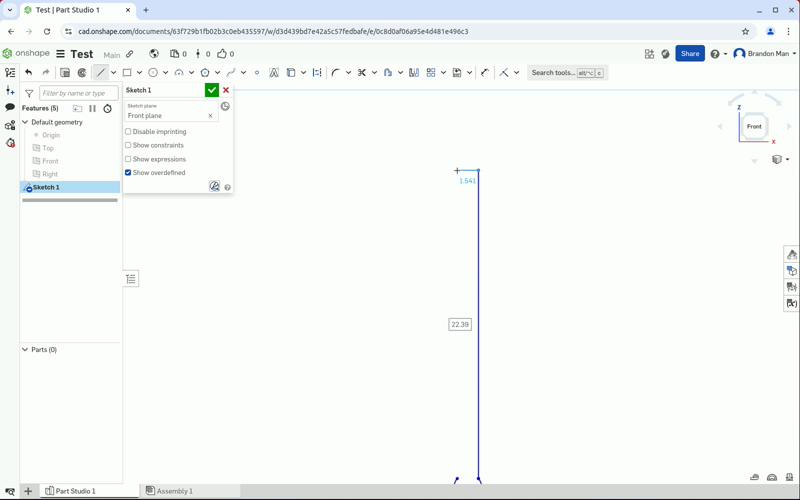
scroll(6)
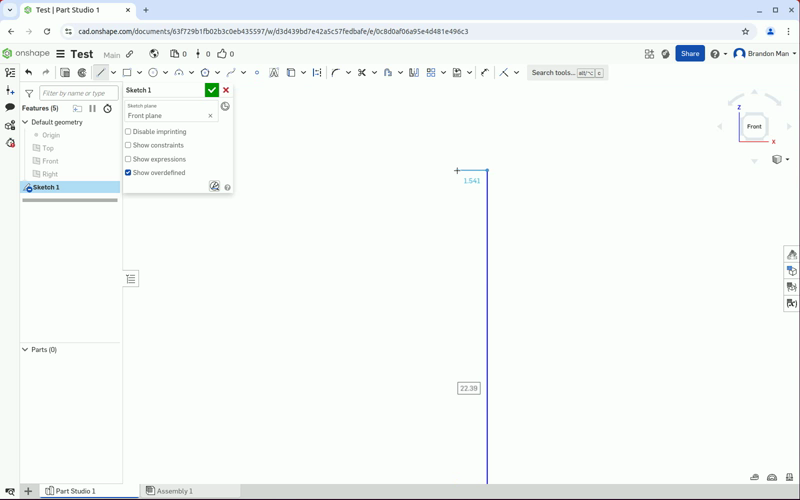
scroll(6)
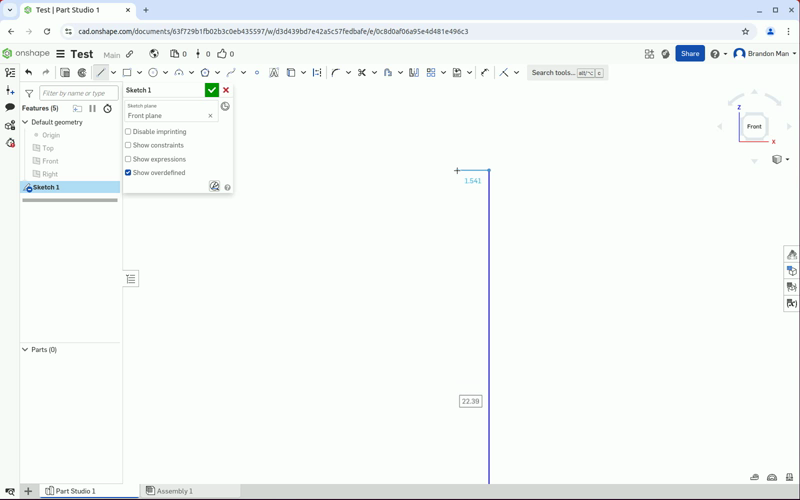
scroll(6)
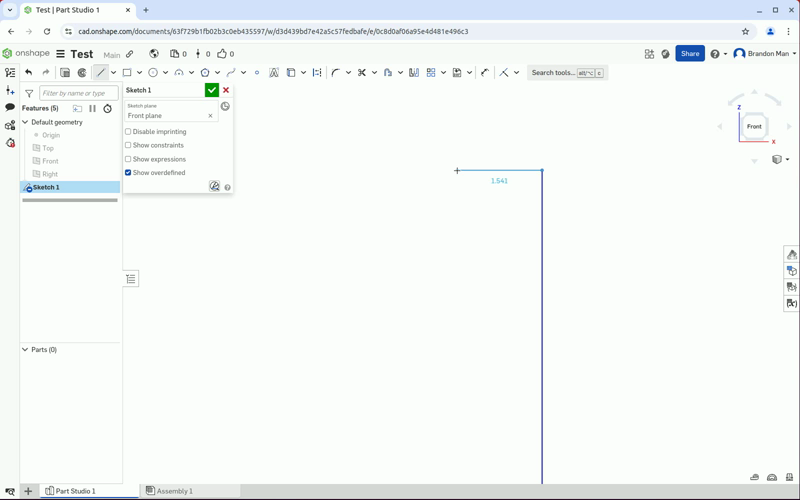
click(457, 170)
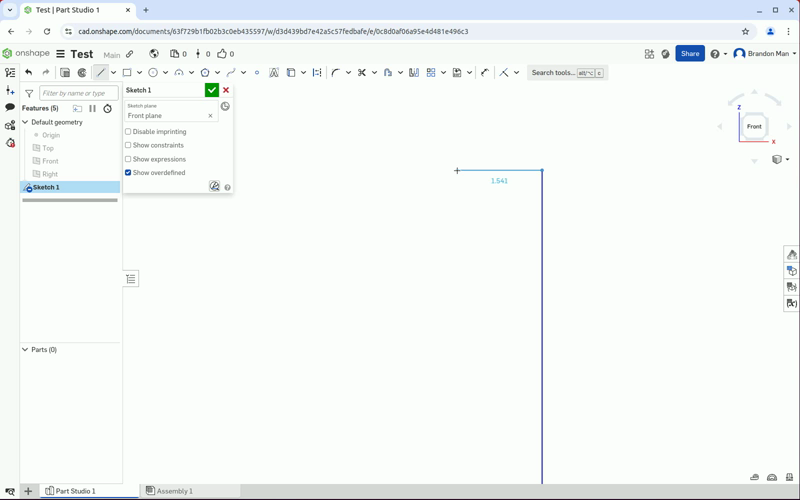
scroll(-6)
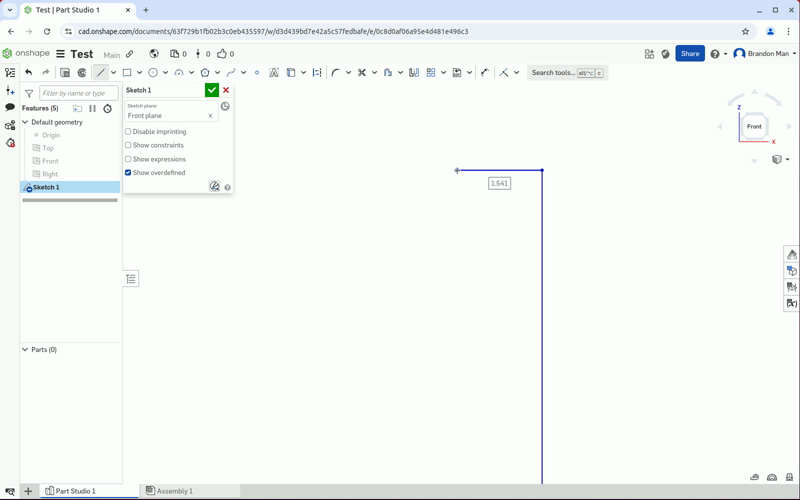
scroll(-6)
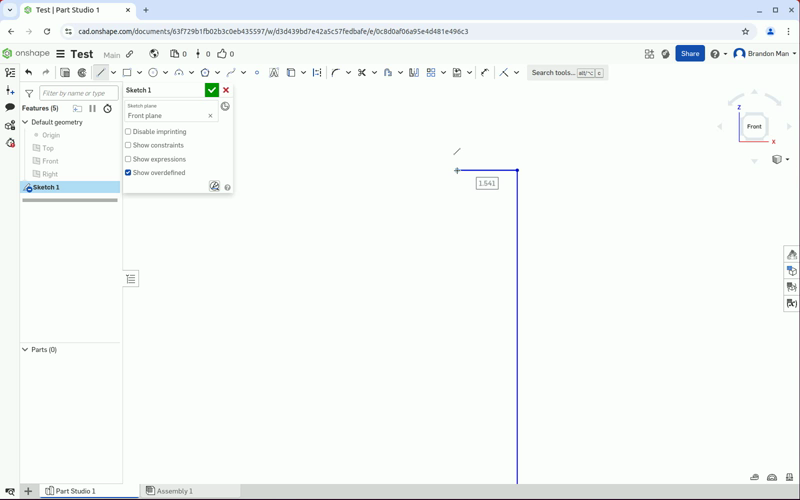
scroll(-6)
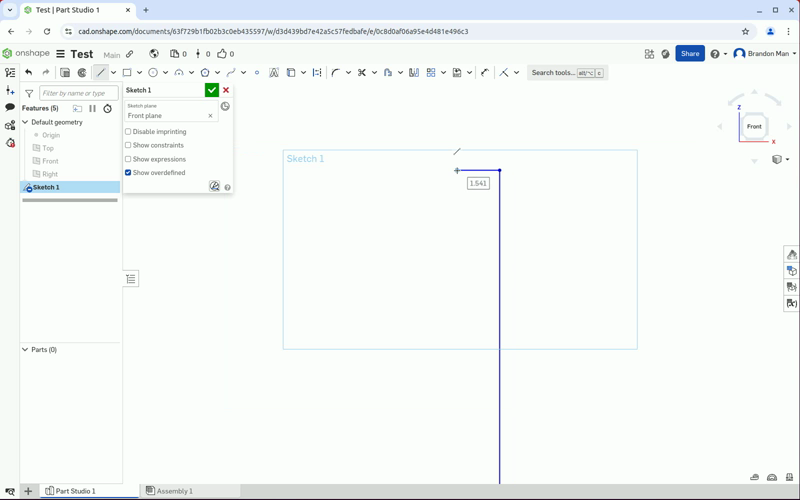
scroll(-6)
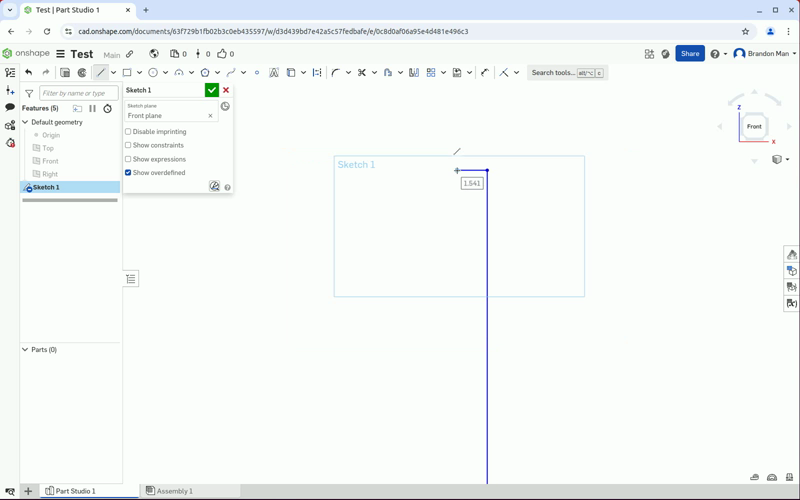
scroll(-6)
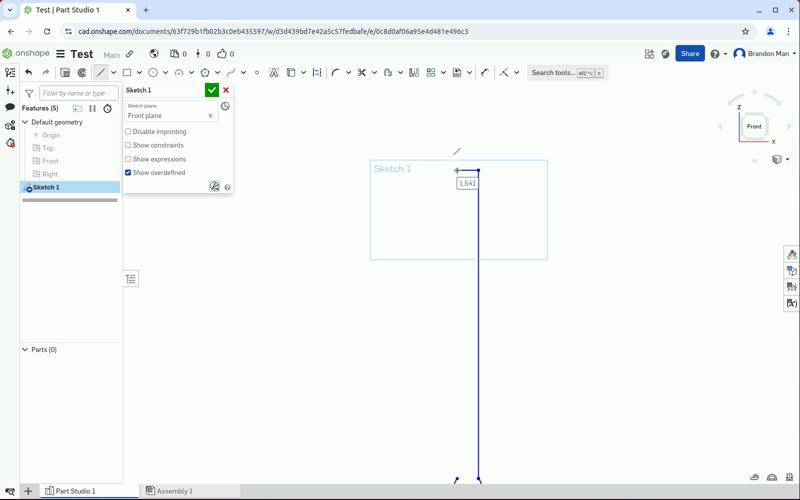
scroll(-6)
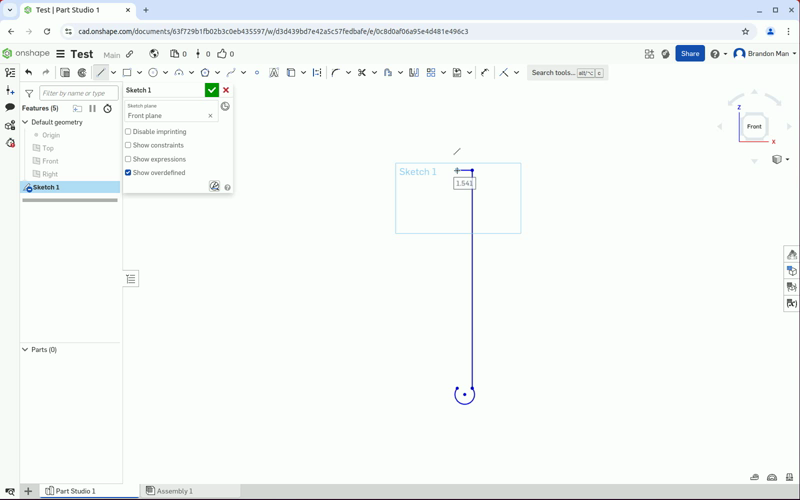
scroll(-6)
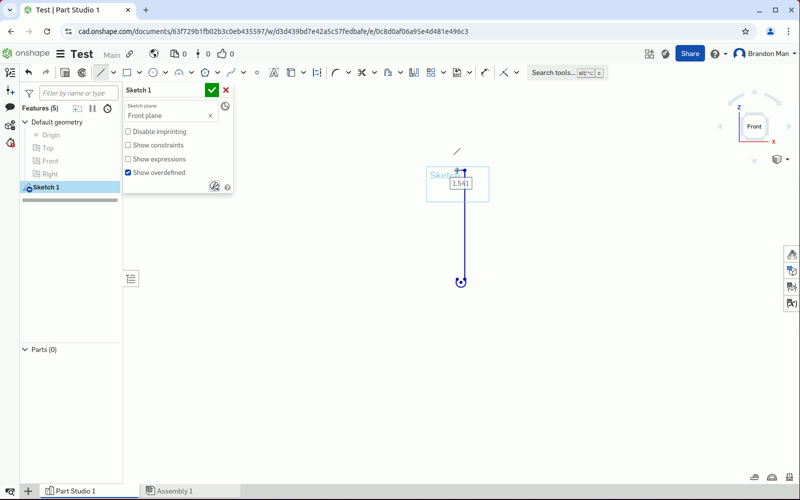
key_up(shift)
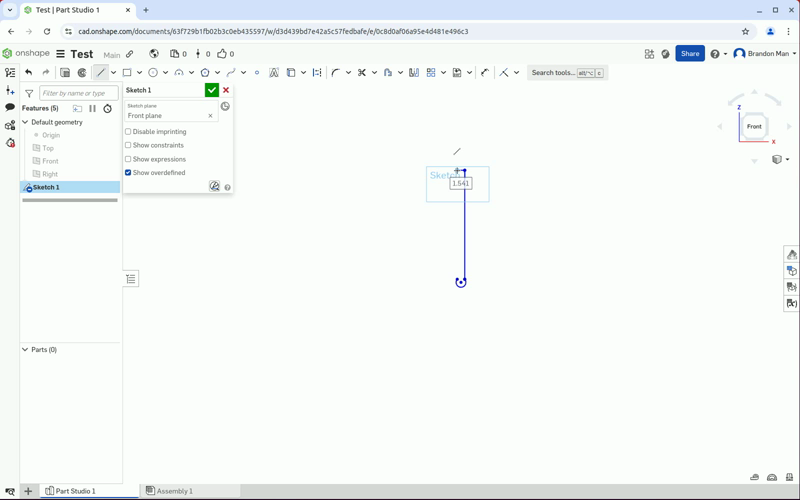
key_down(shift)
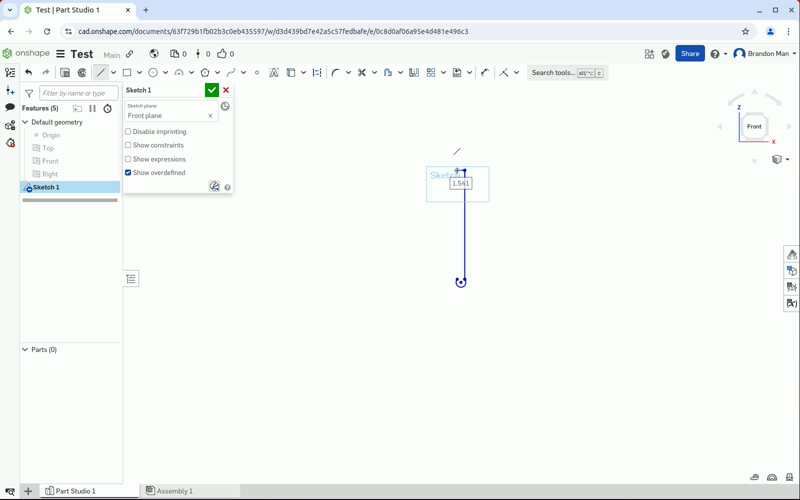
mouse_move(457, 279)
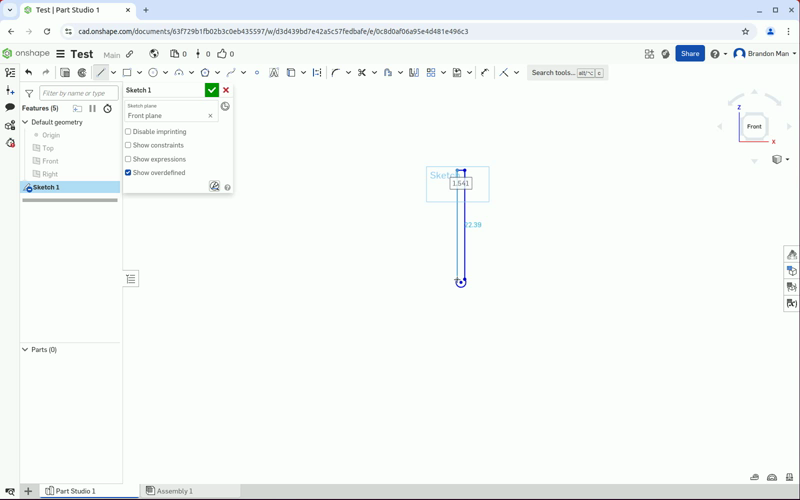
key_up(shift)
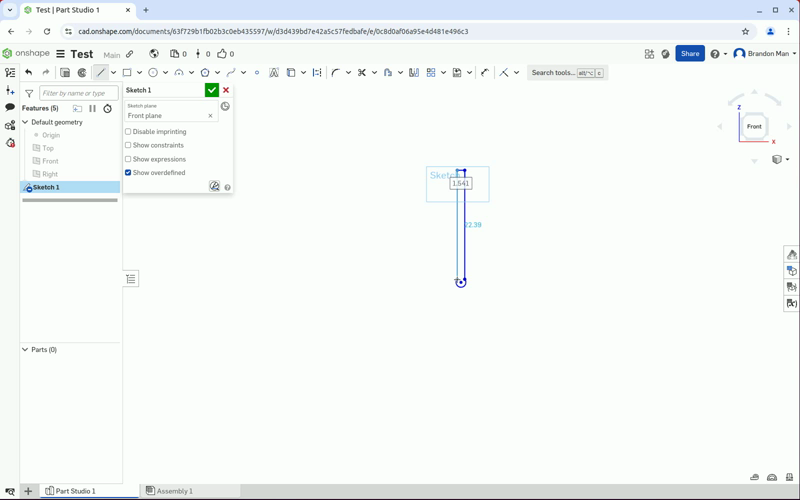
click(457, 279)
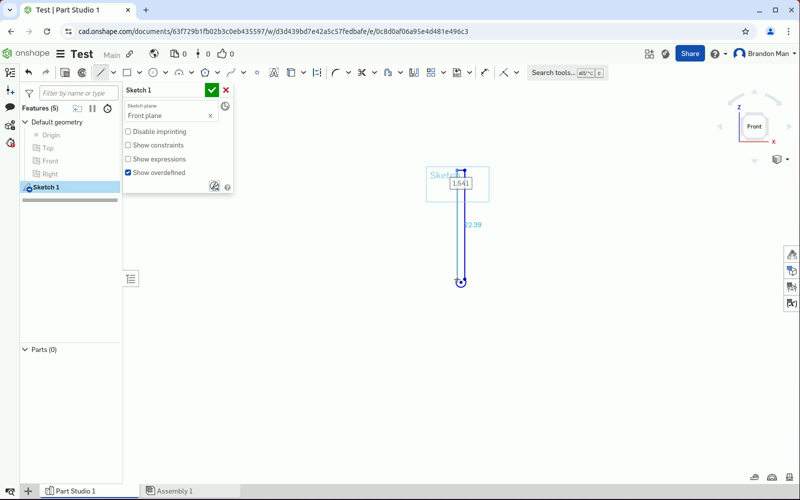
key(esc)
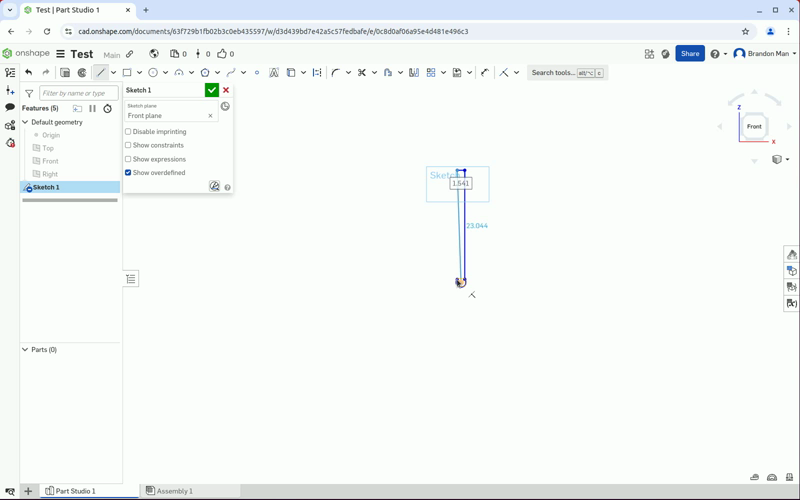
key(c)
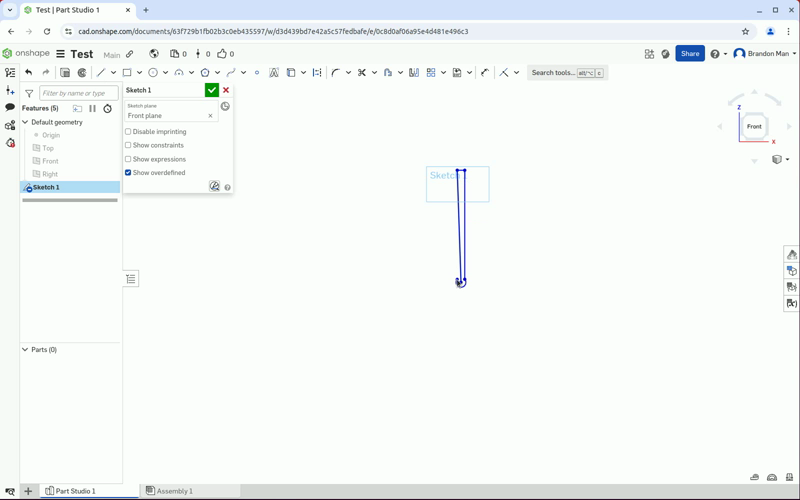
key_down(shift)
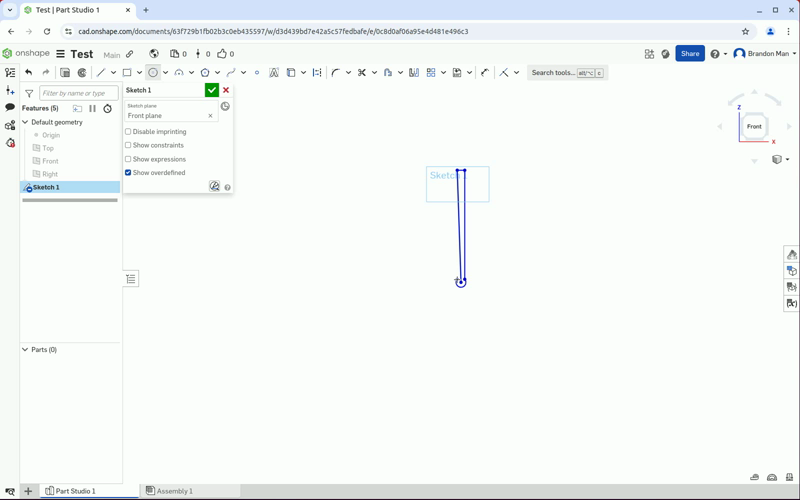
mouse_move(461, 282)
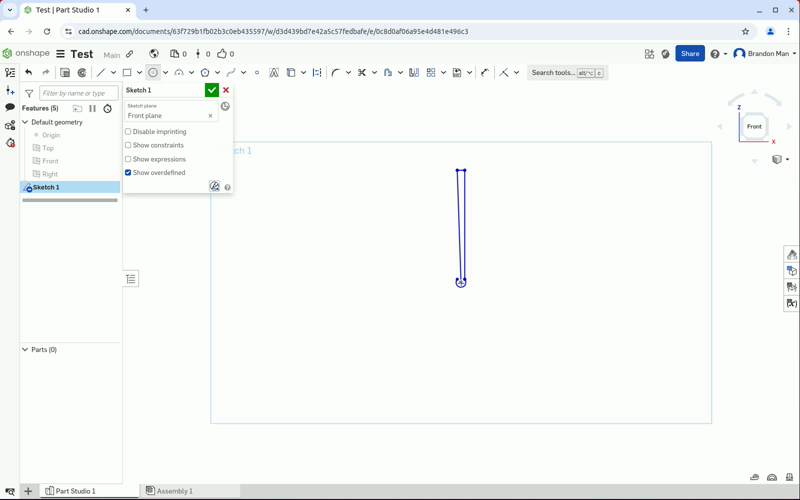
scroll(6)
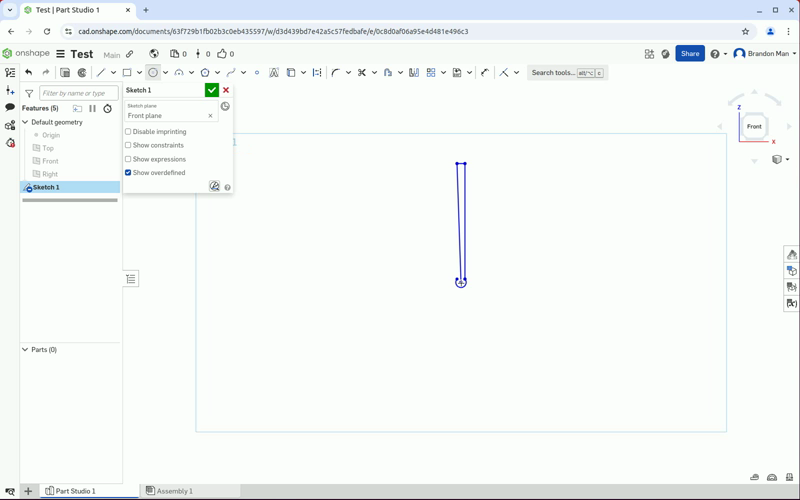
scroll(6)
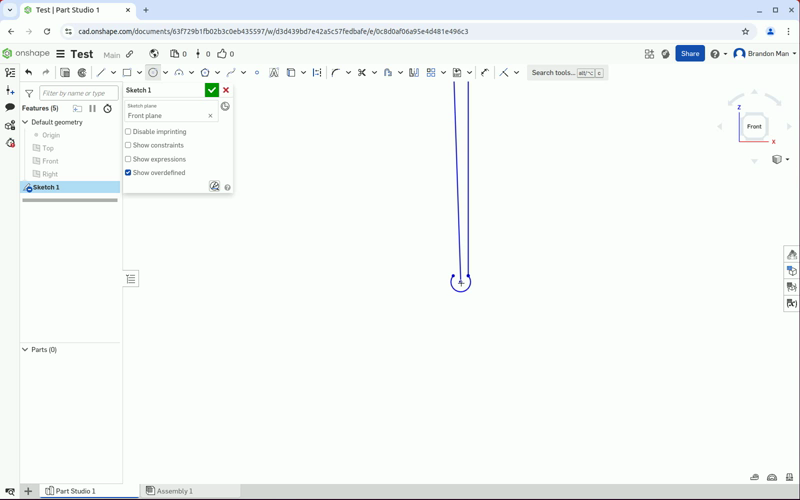
scroll(6)
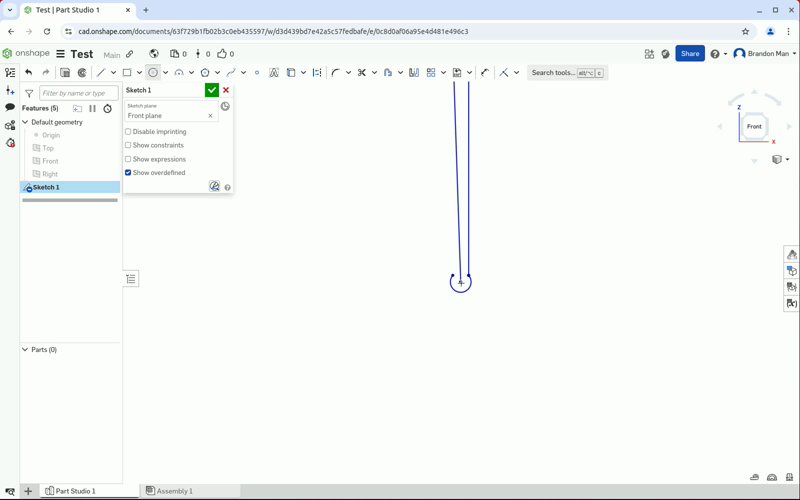
scroll(6)
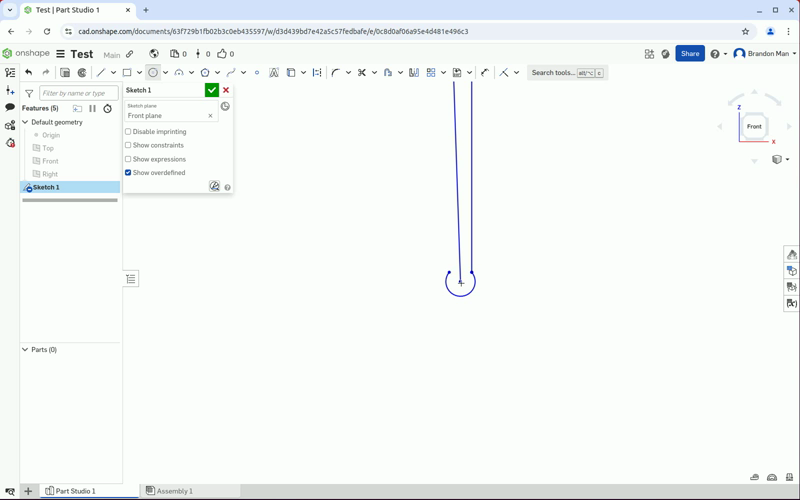
scroll(6)
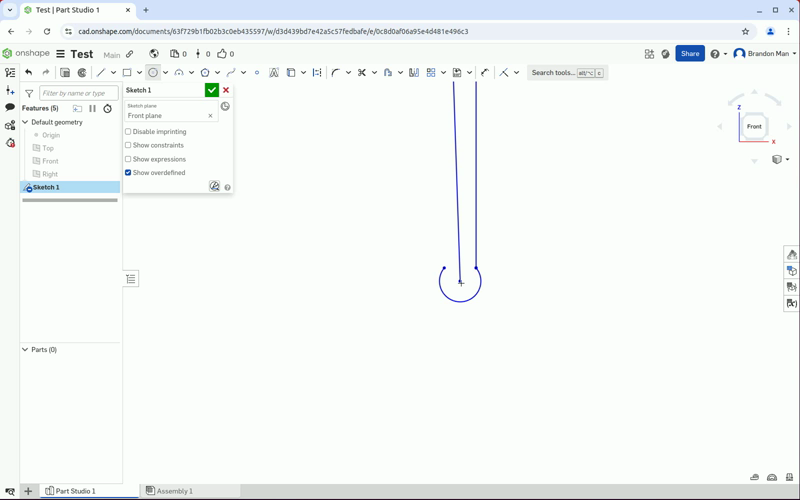
scroll(6)
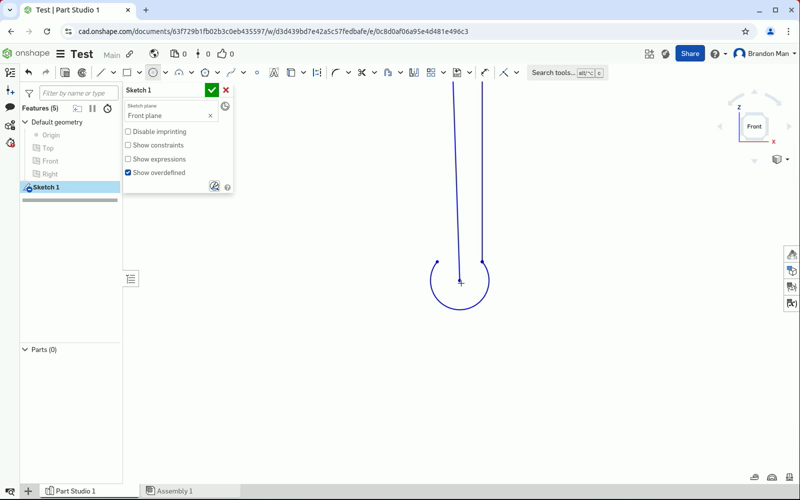
scroll(6)
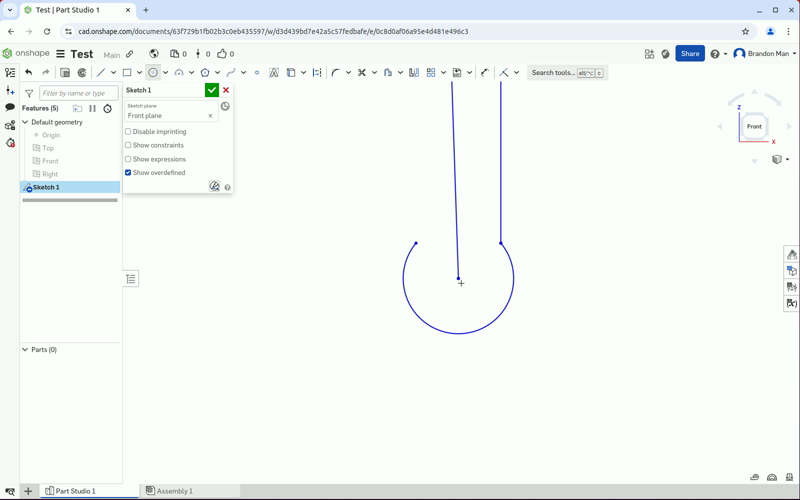
click(461, 282)
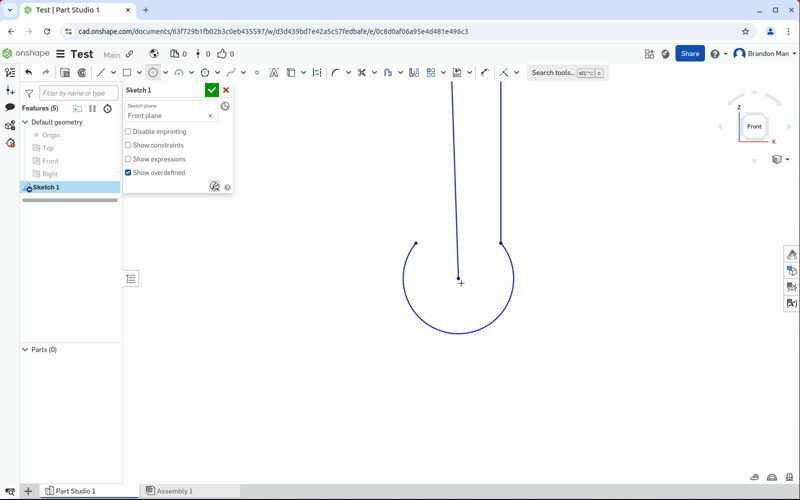
scroll(-6)
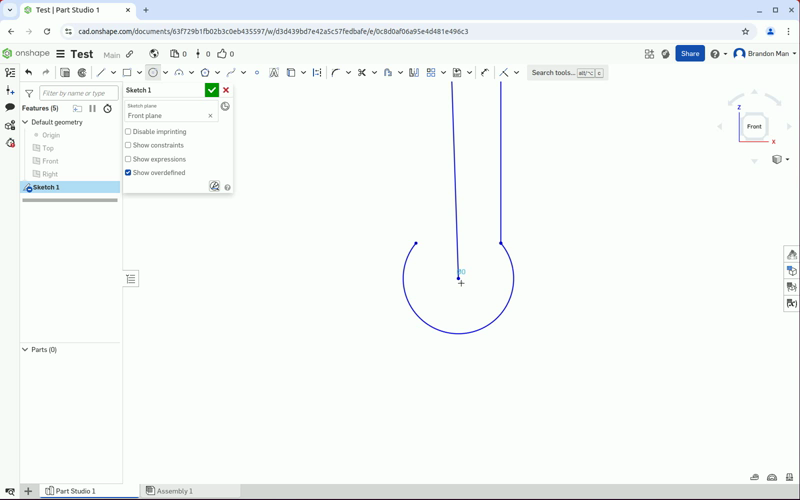
scroll(-6)
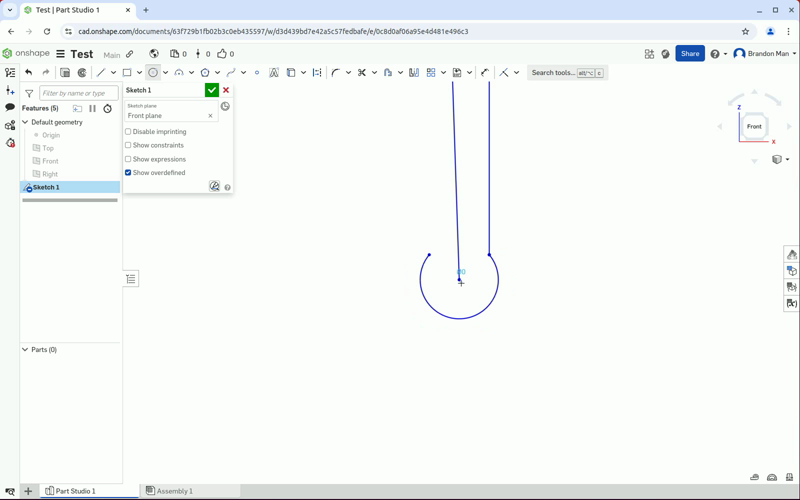
scroll(-6)
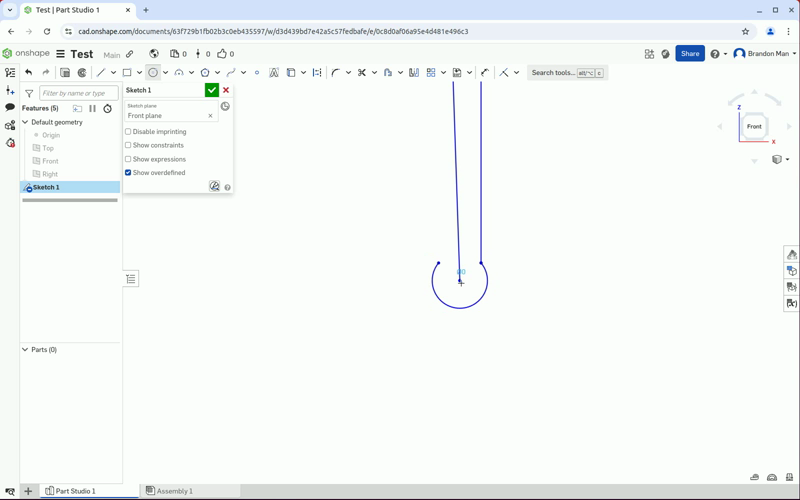
scroll(-6)
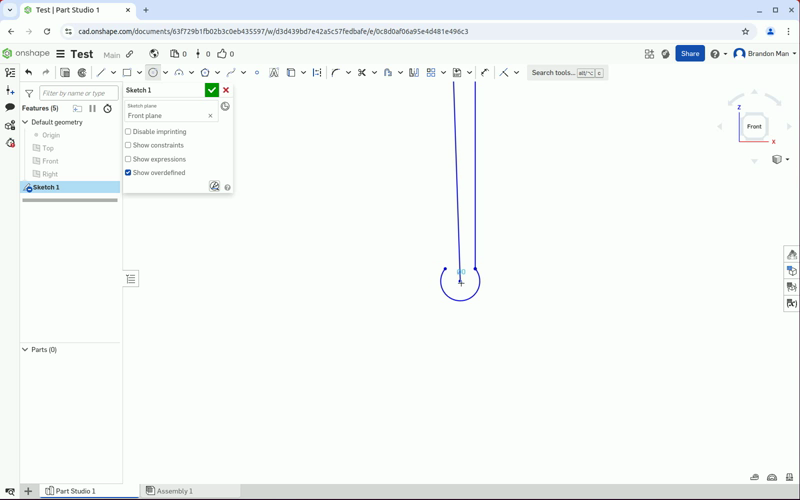
scroll(-6)
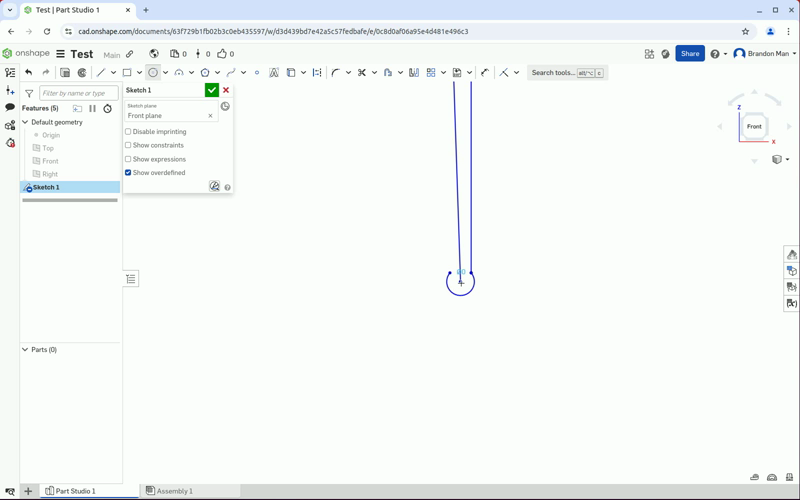
scroll(-6)
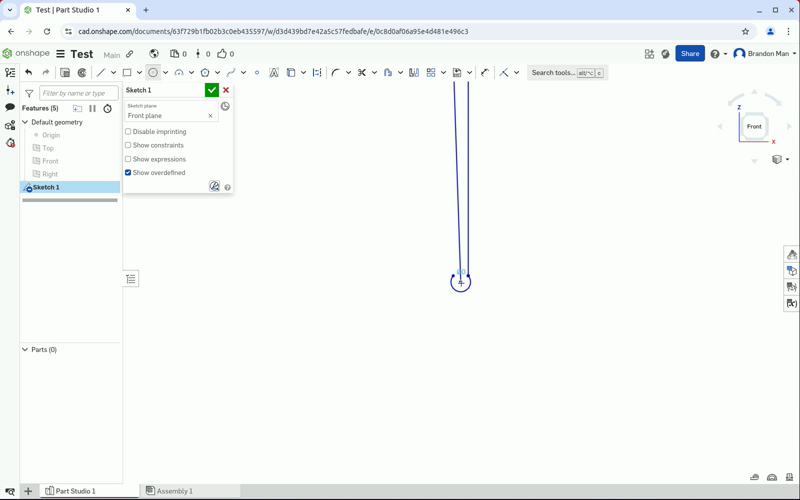
scroll(-6)
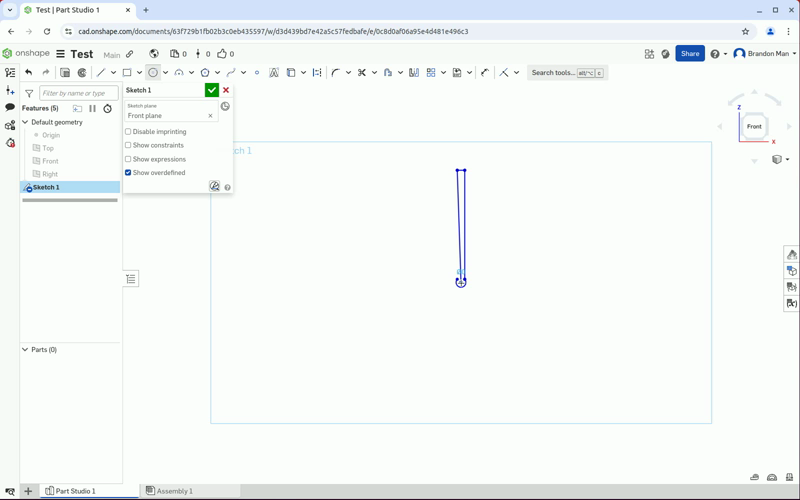
key_up(shift)
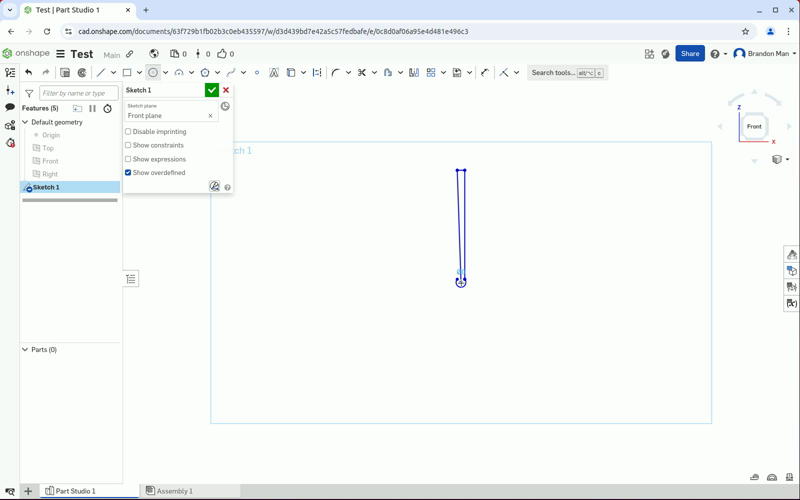
mouse_move(463, 282)
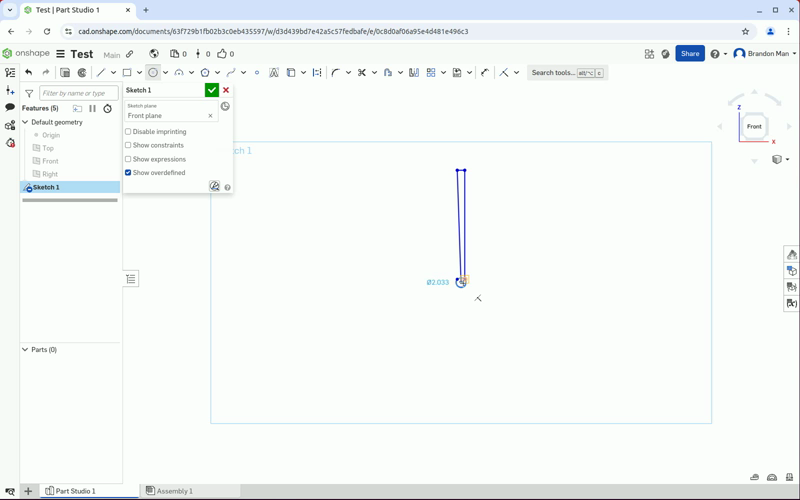
scroll(6)
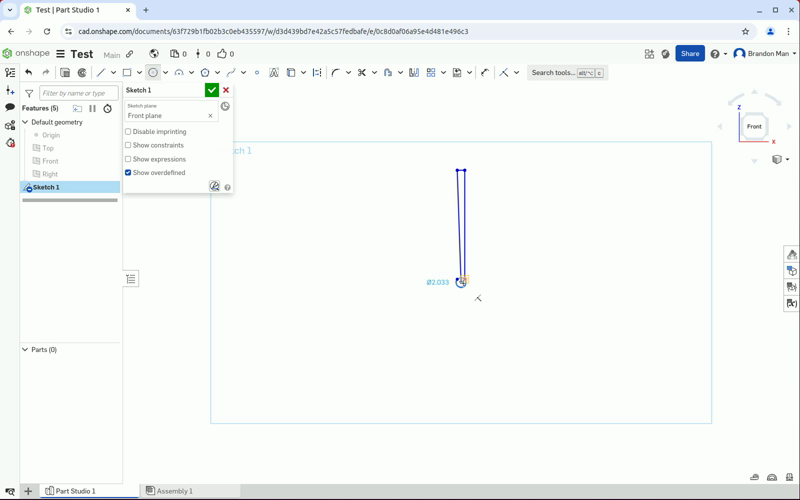
scroll(6)
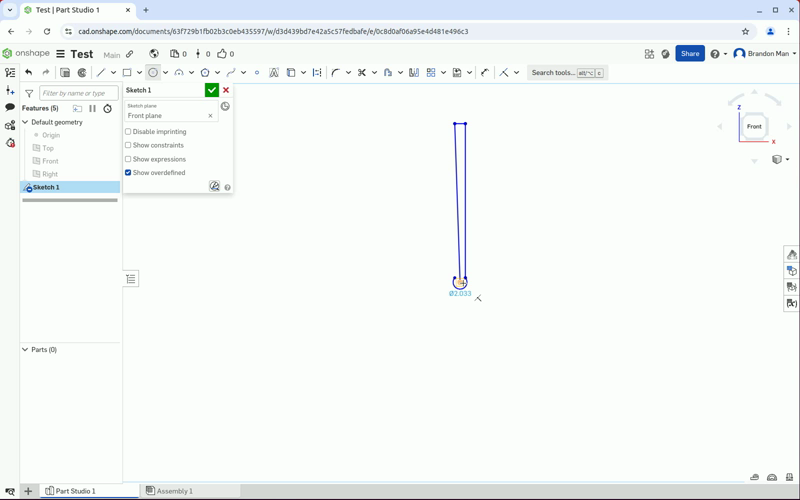
scroll(6)
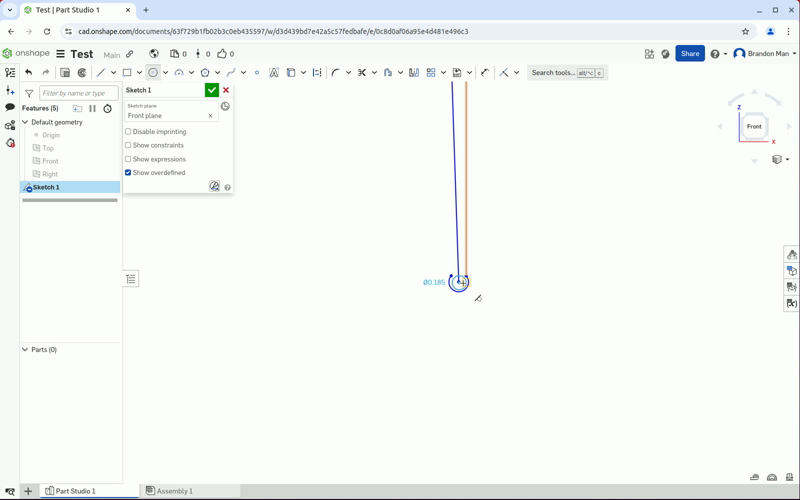
scroll(6)
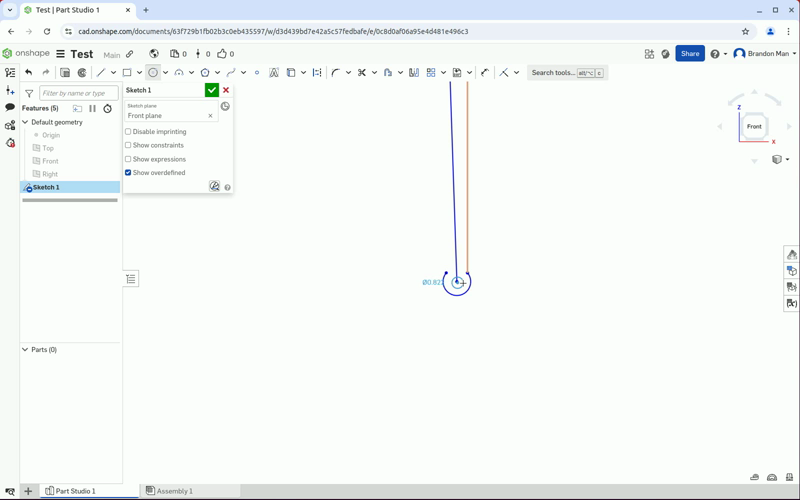
scroll(6)
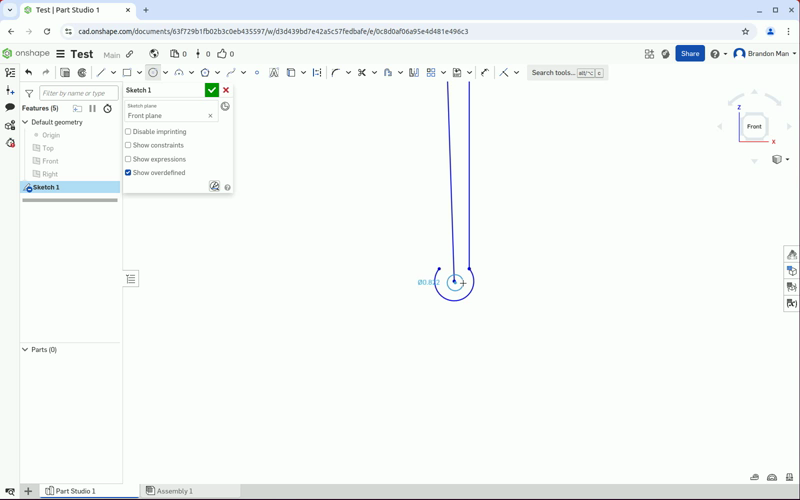
scroll(6)
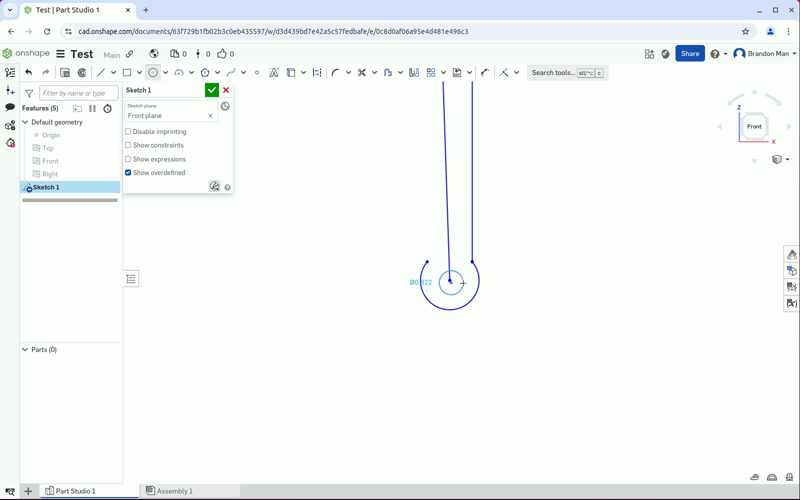
scroll(6)
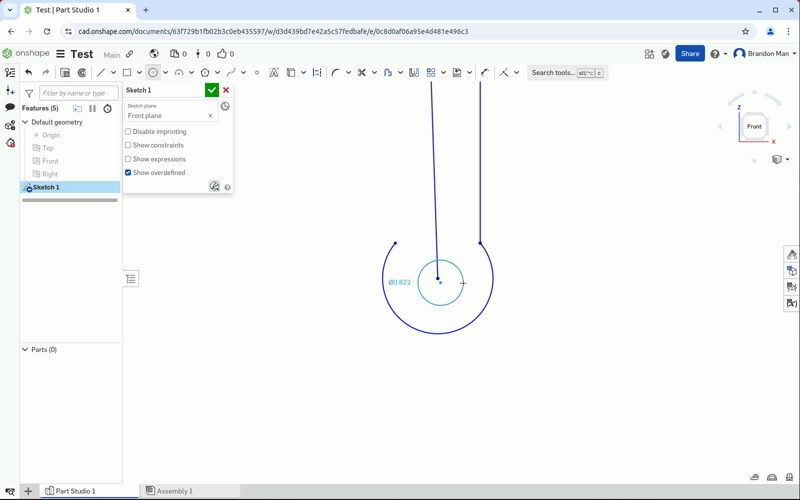
click(463, 282)
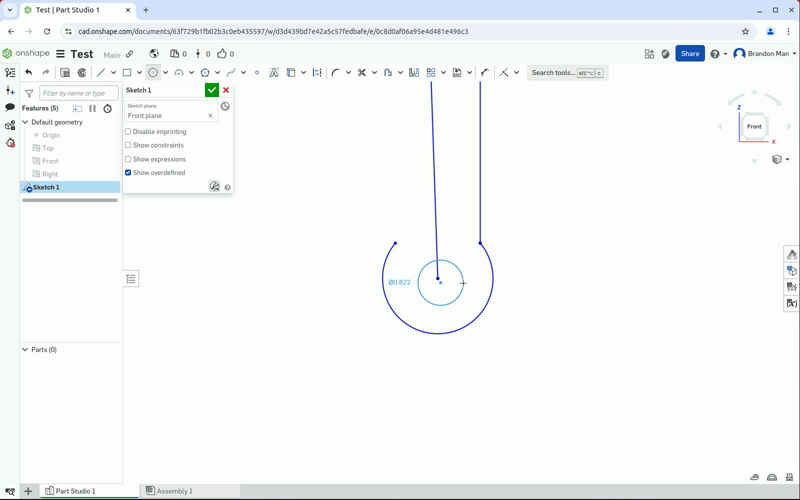
scroll(-6)
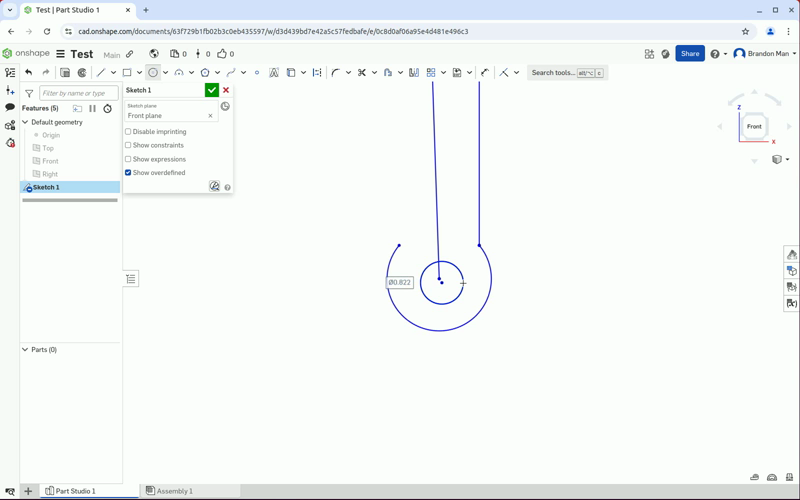
scroll(-6)
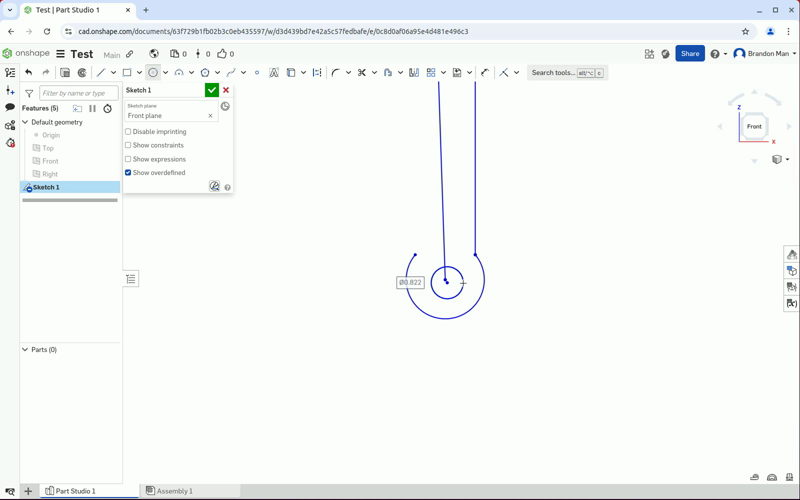
scroll(-6)
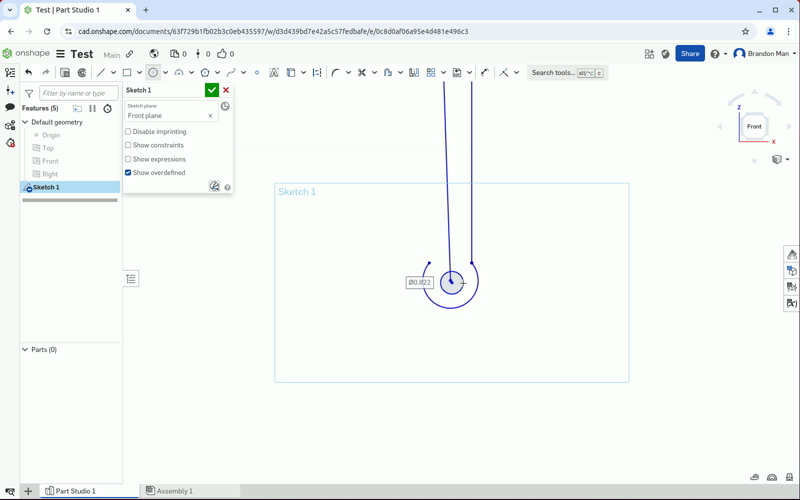
scroll(-6)
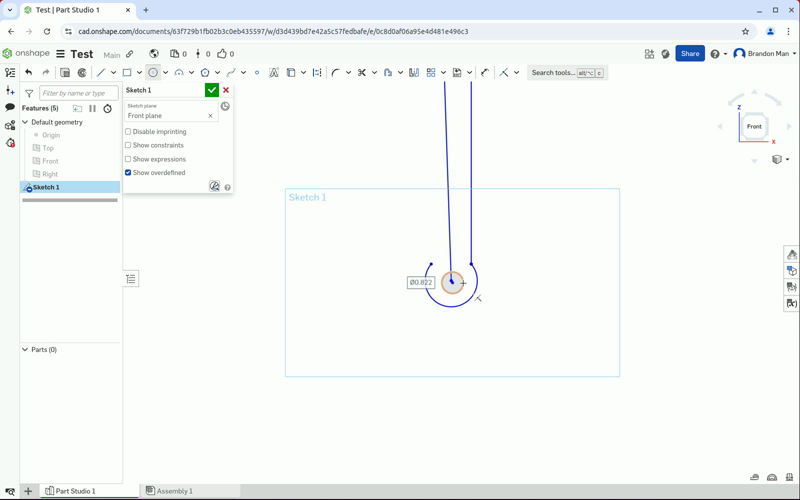
scroll(-6)
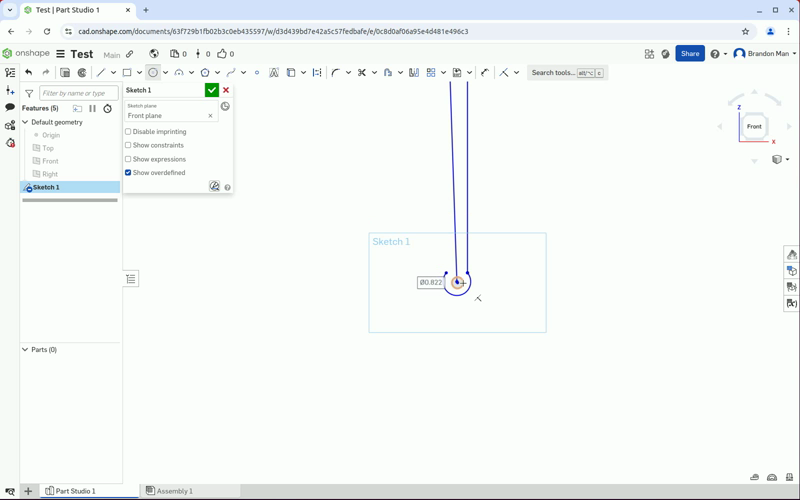
scroll(-6)
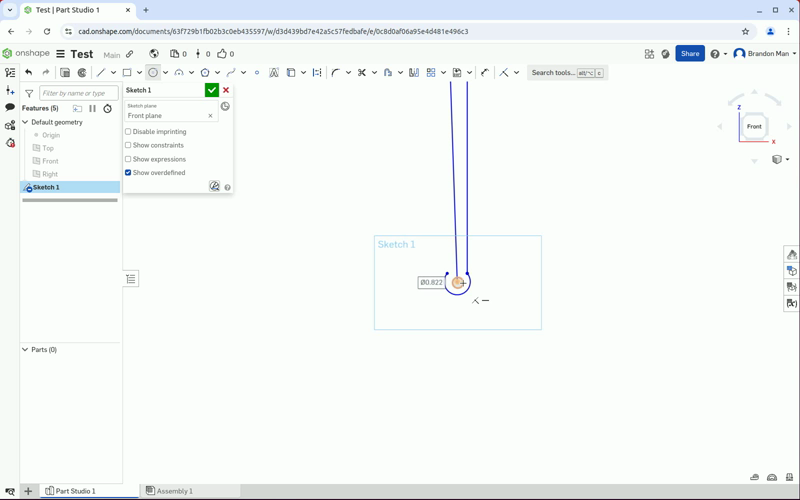
scroll(-6)
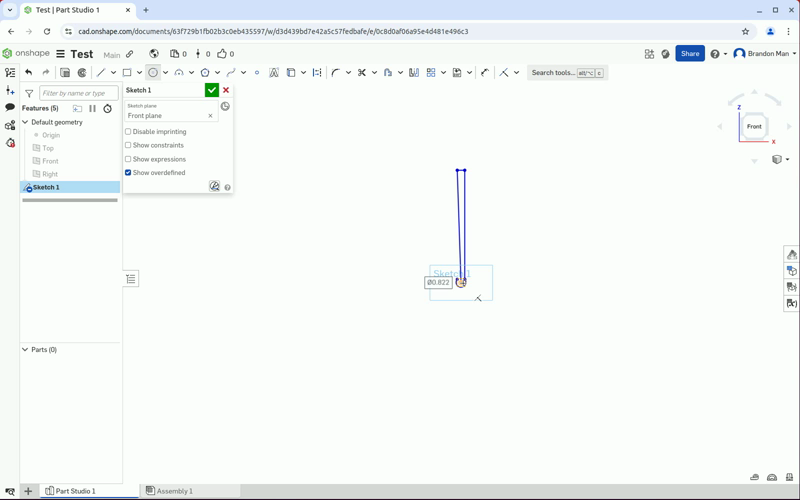
key(esc)
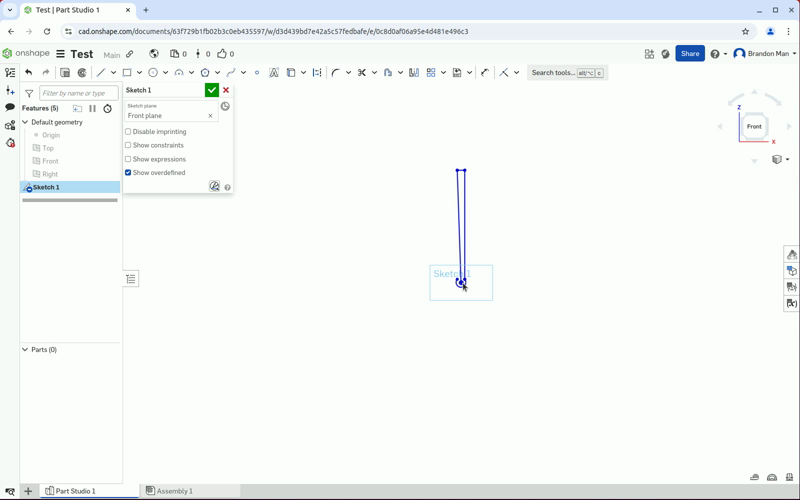
mouse_move(460, 189)
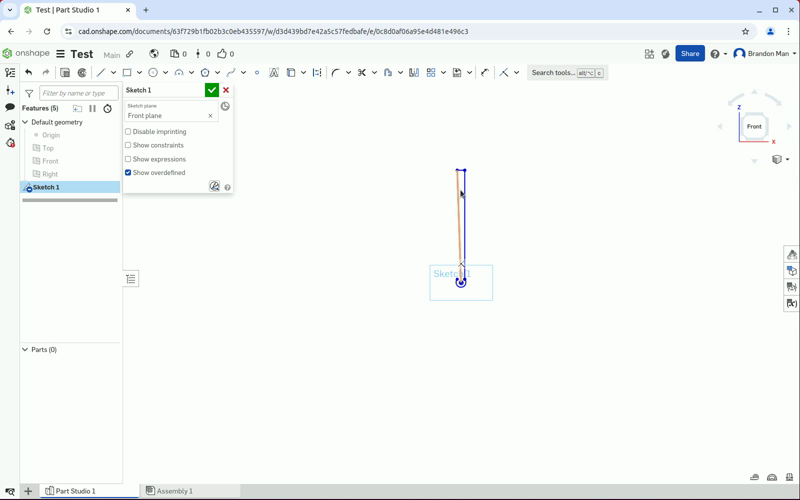
scroll(6)
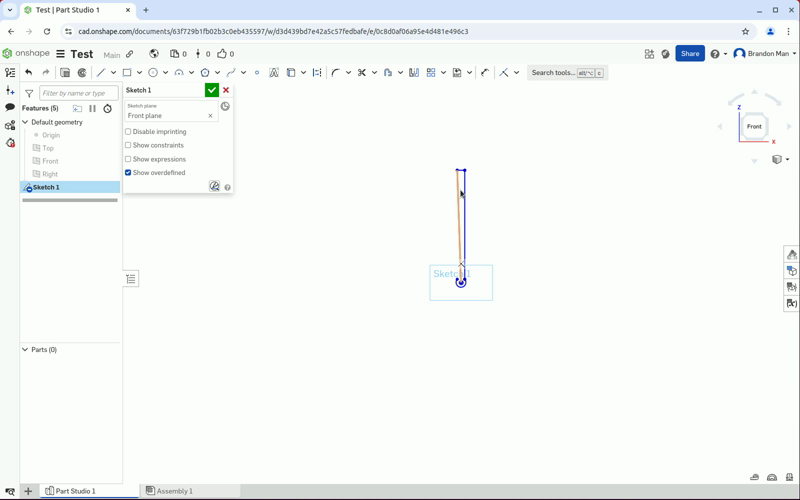
scroll(6)
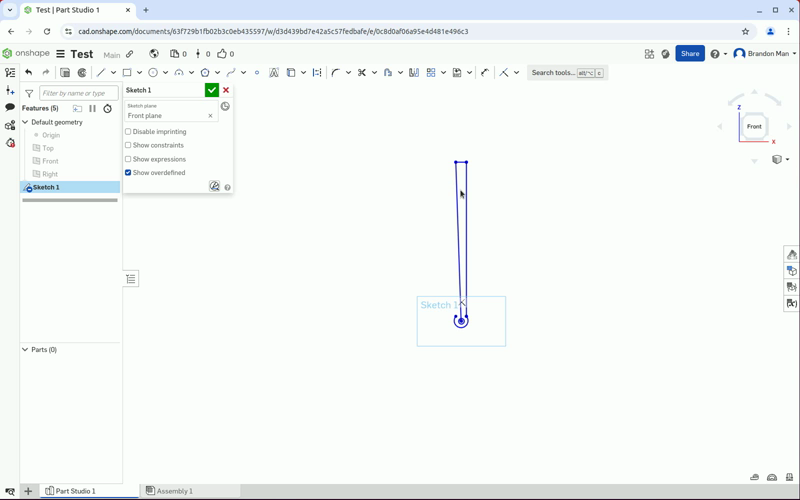
scroll(6)
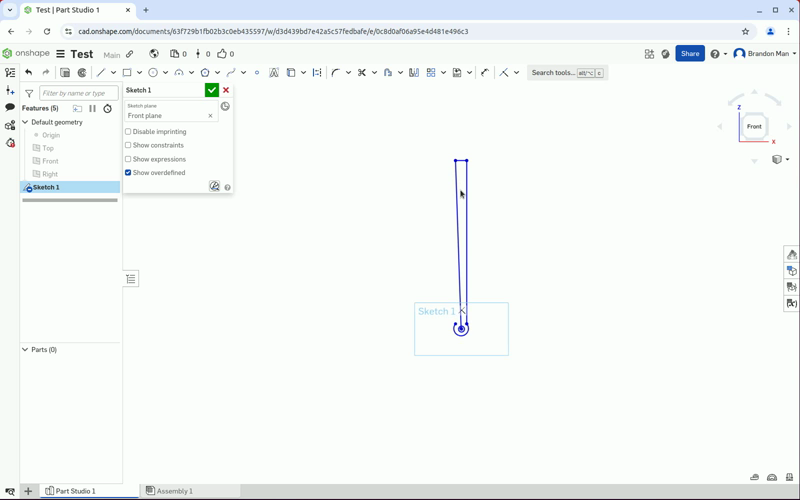
scroll(6)
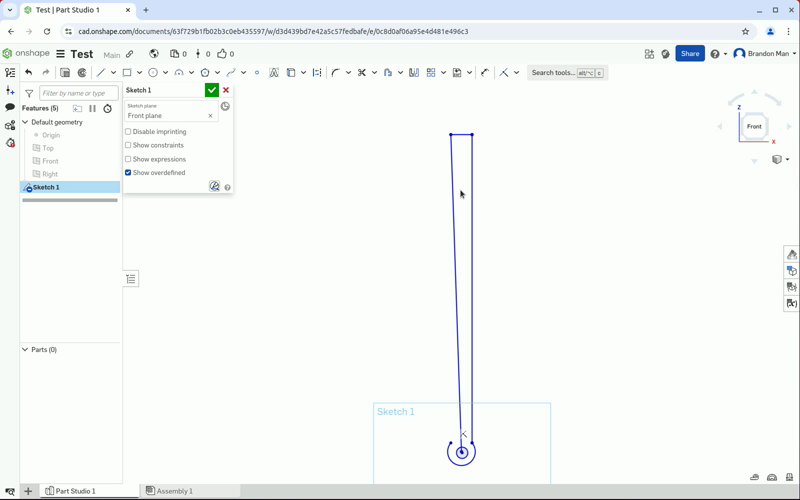
scroll(6)
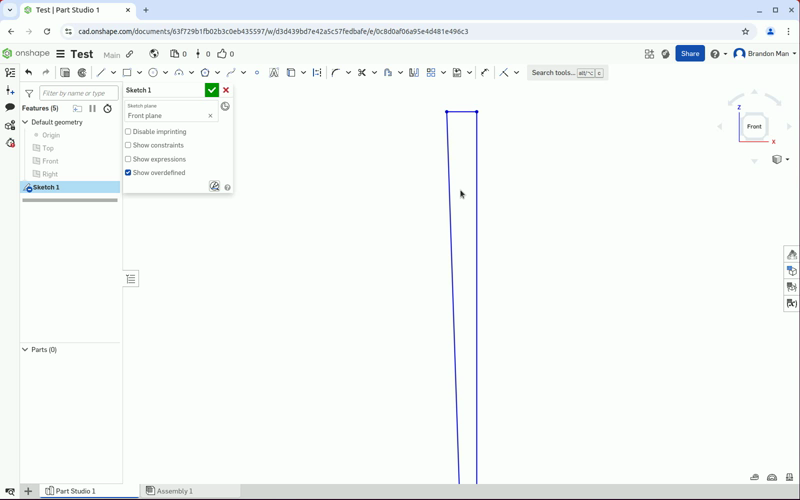
scroll(6)
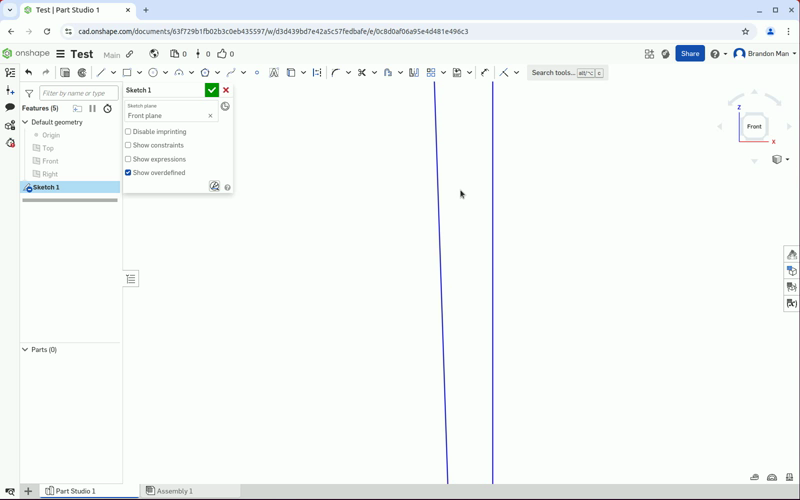
scroll(6)
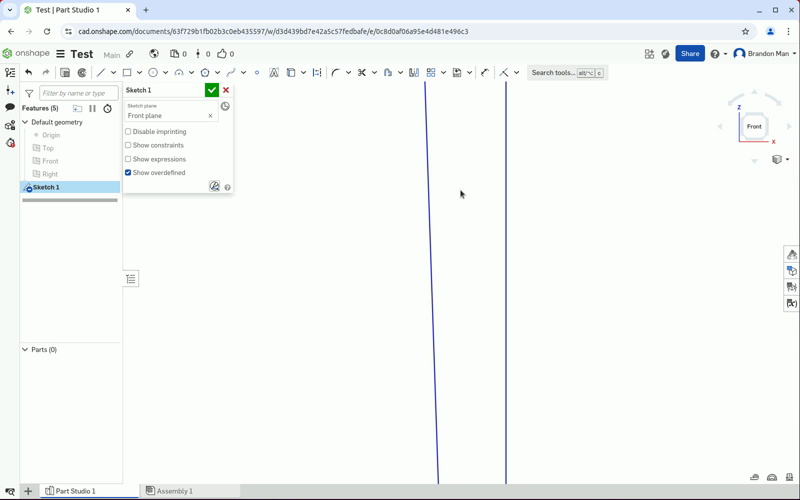
click(460, 189)
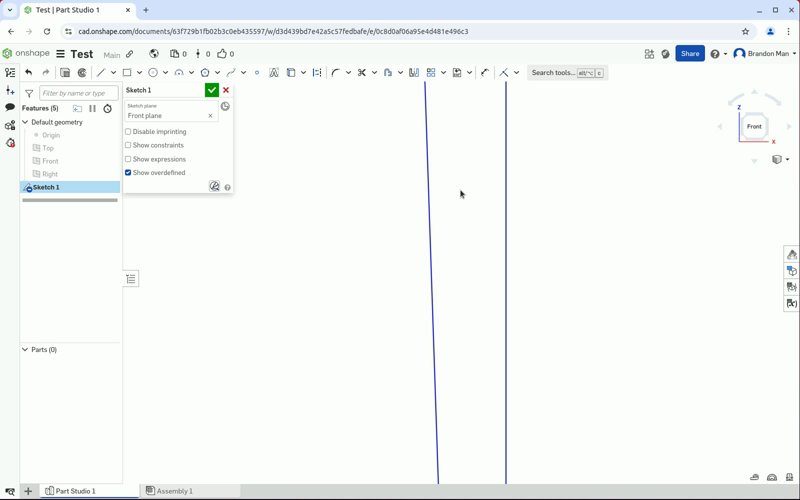
scroll(-6)
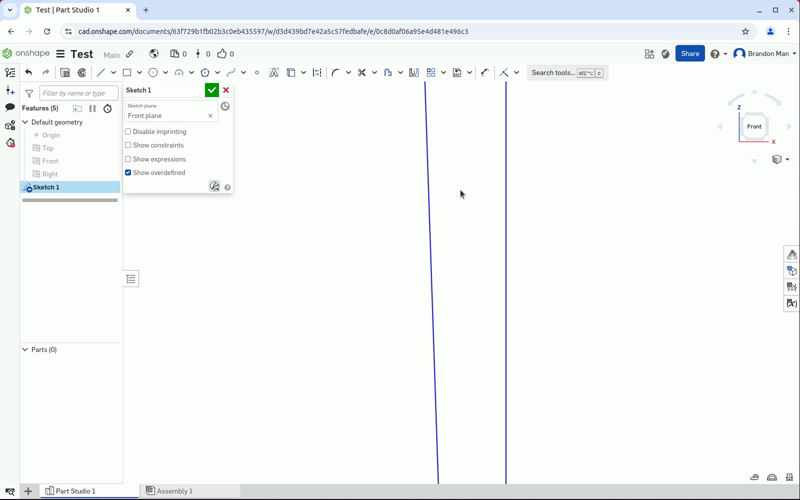
scroll(-6)
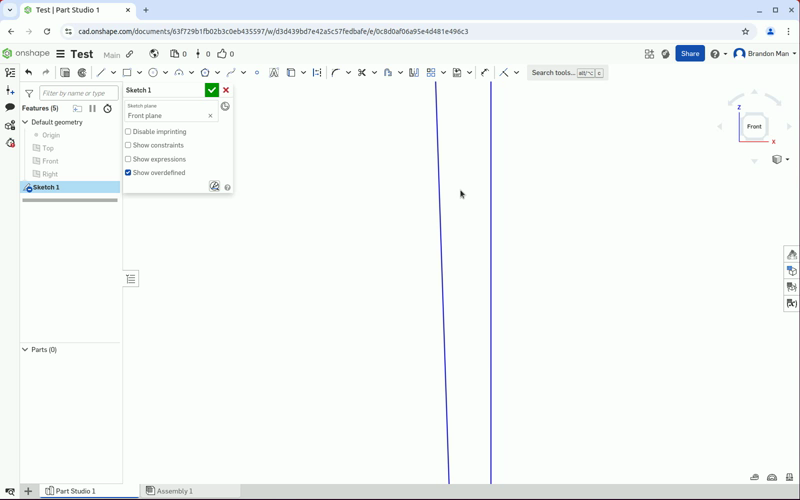
scroll(-6)
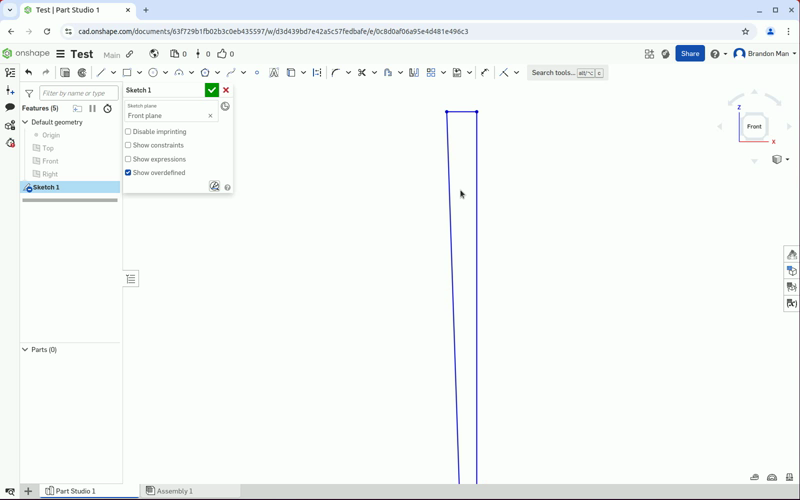
scroll(-6)
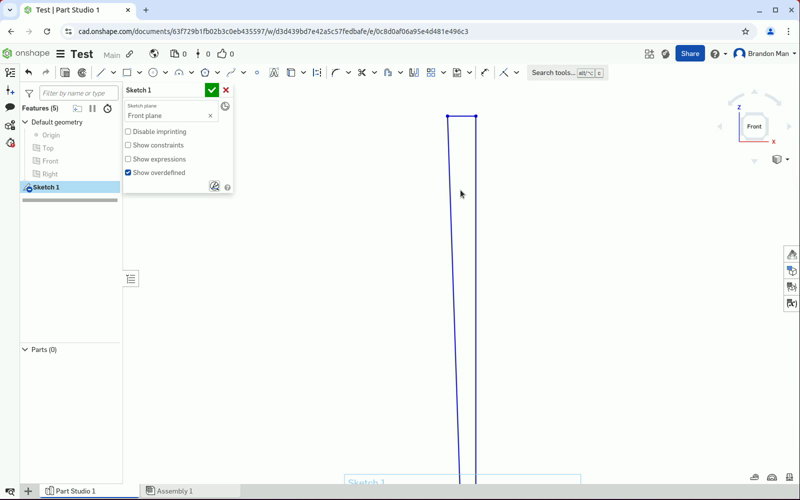
scroll(-6)
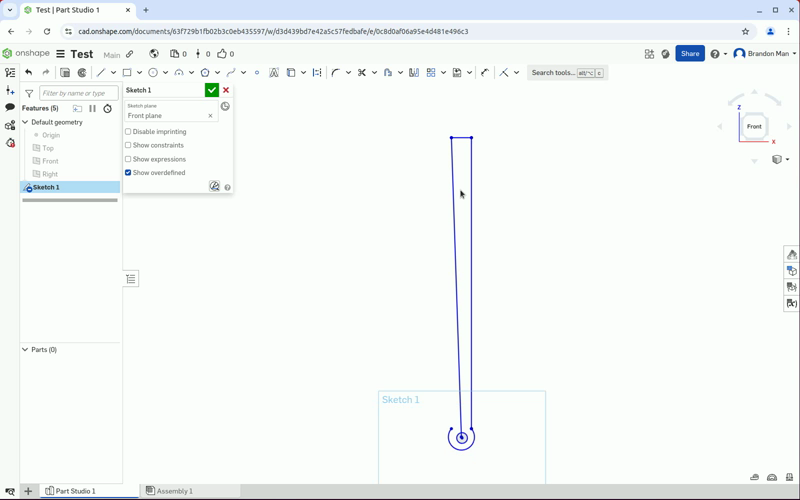
scroll(-6)
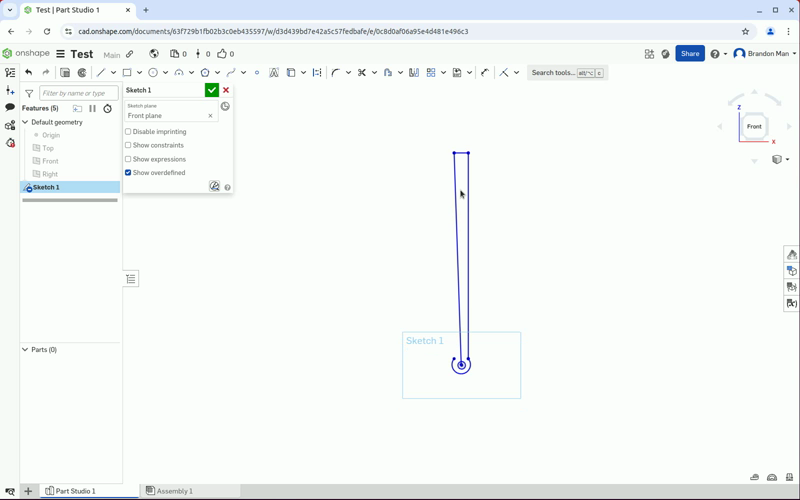
scroll(-6)
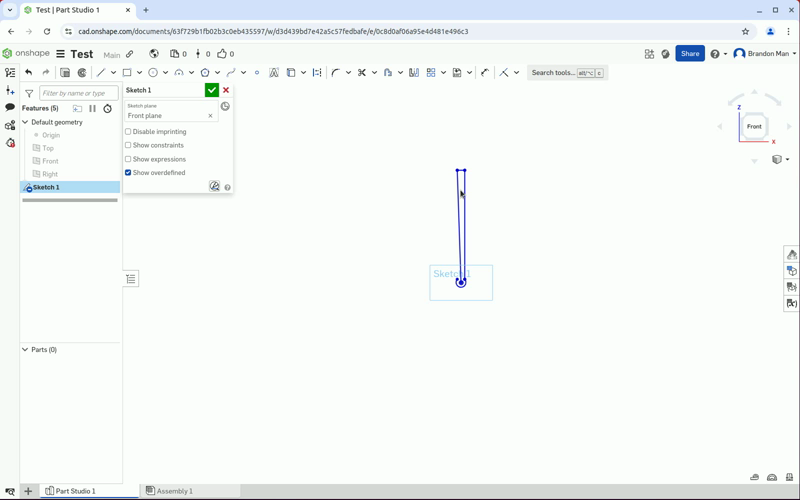
mouse_move(73, 352)
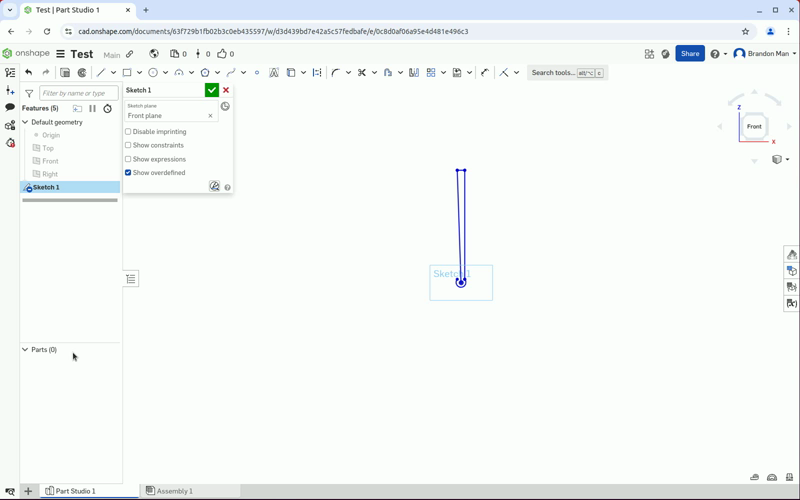
key(shift+y)
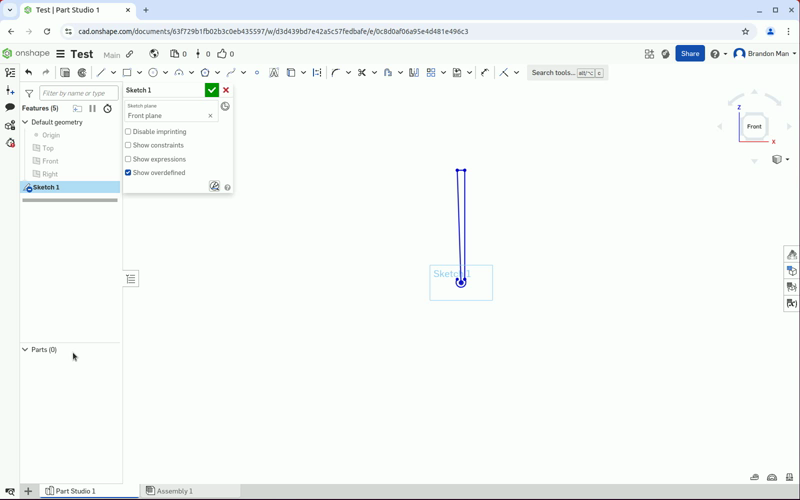
key(shift+e)
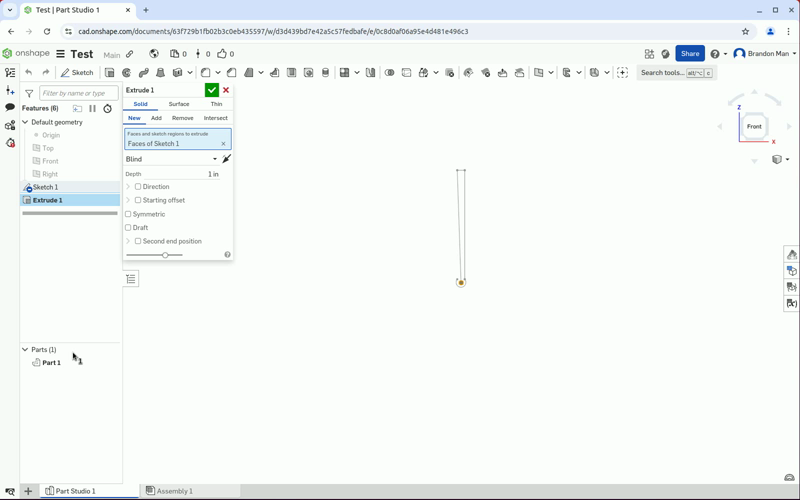
mouse_move(143, 106)
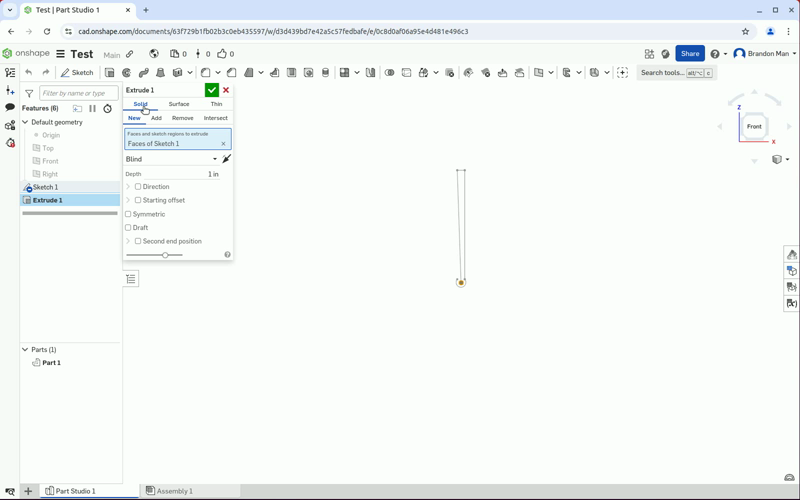
click(143, 106)
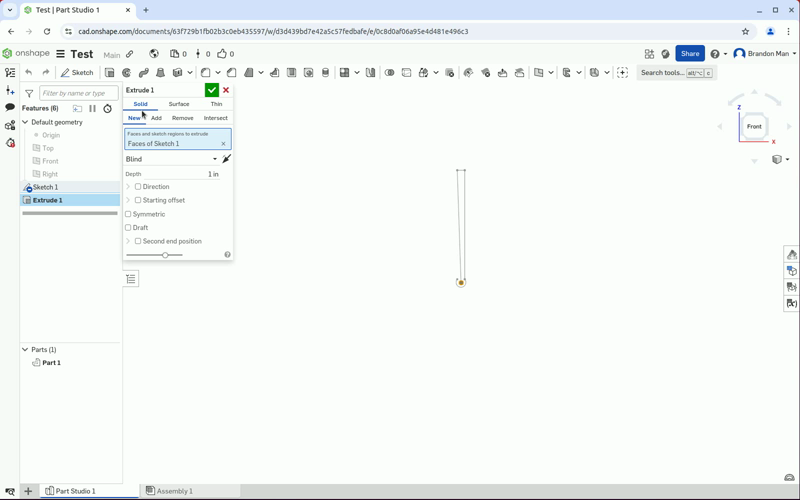
mouse_move(137, 120)
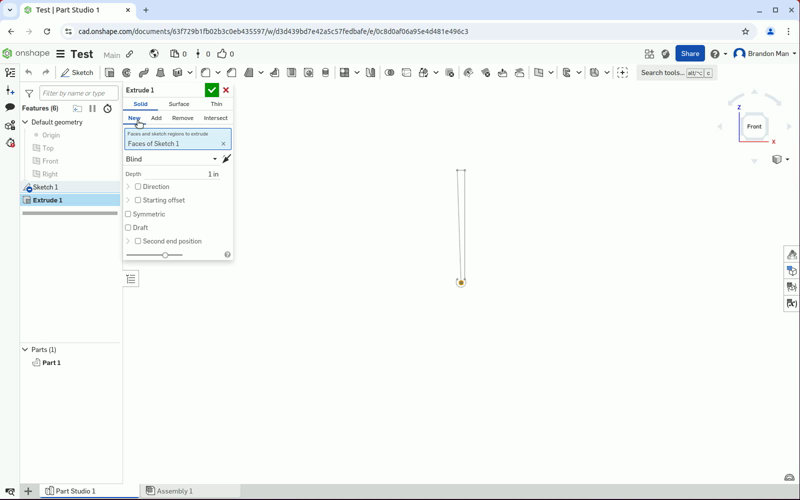
click(137, 120)
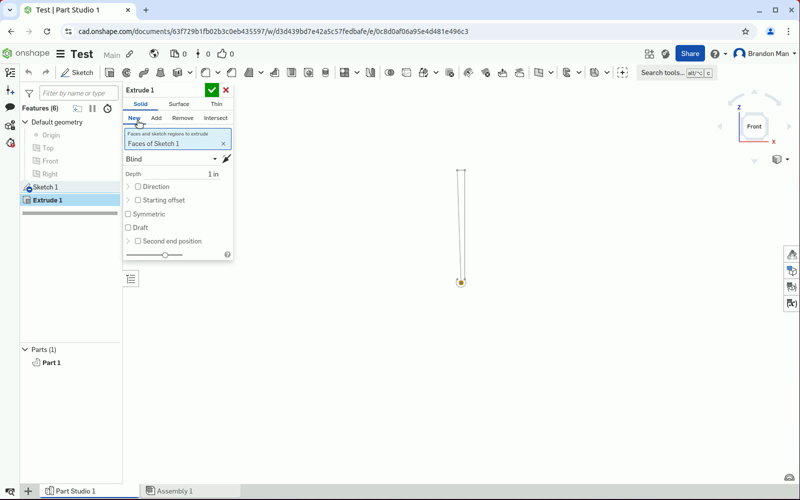
key(tab, 4)
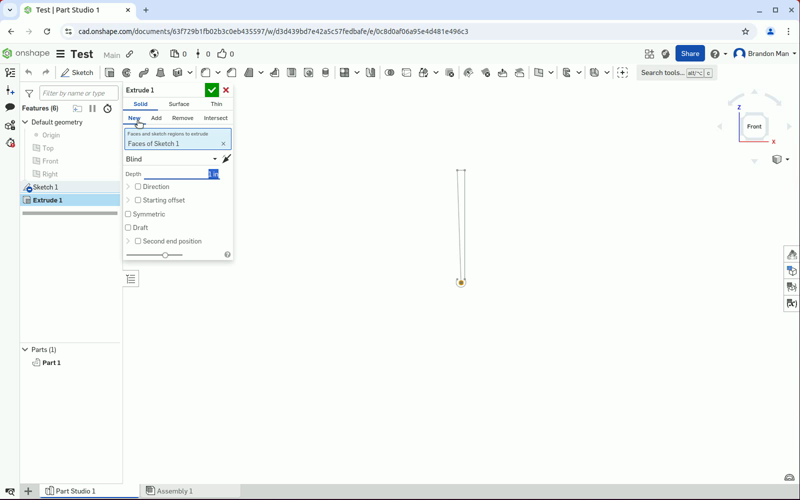
text(4.333)
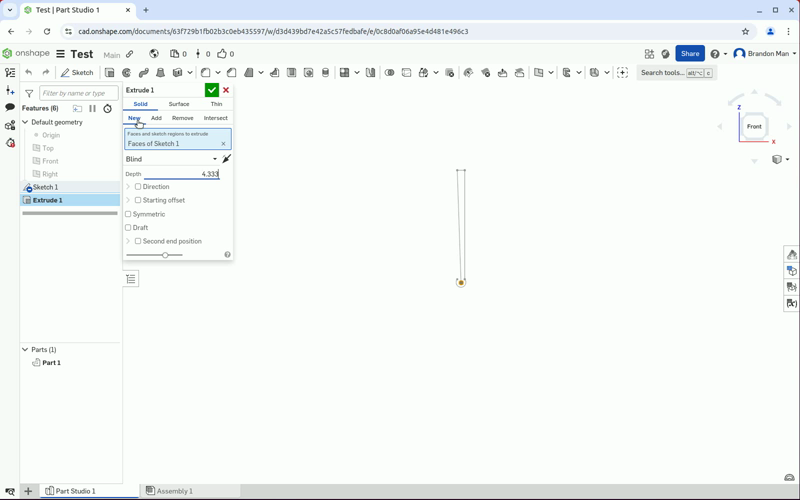
key(enter)
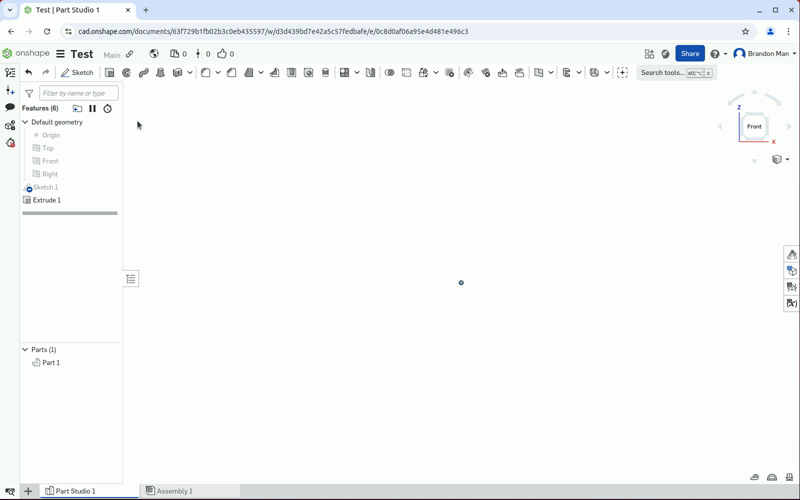
key(shift+h)
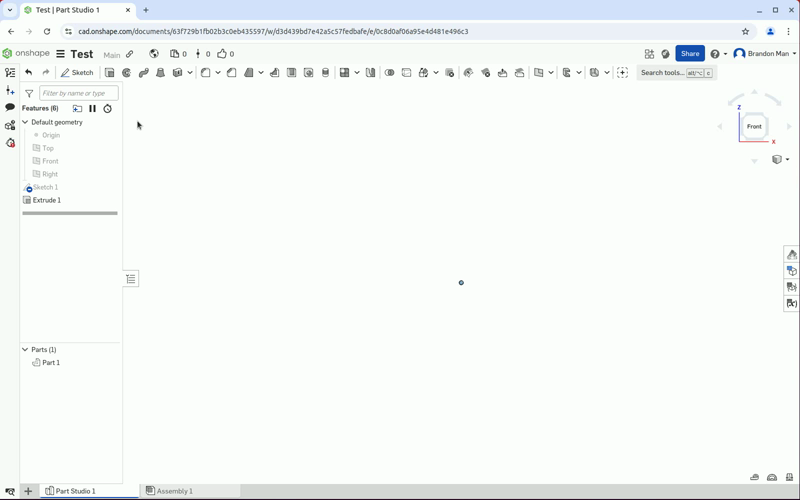
key(shift+h)
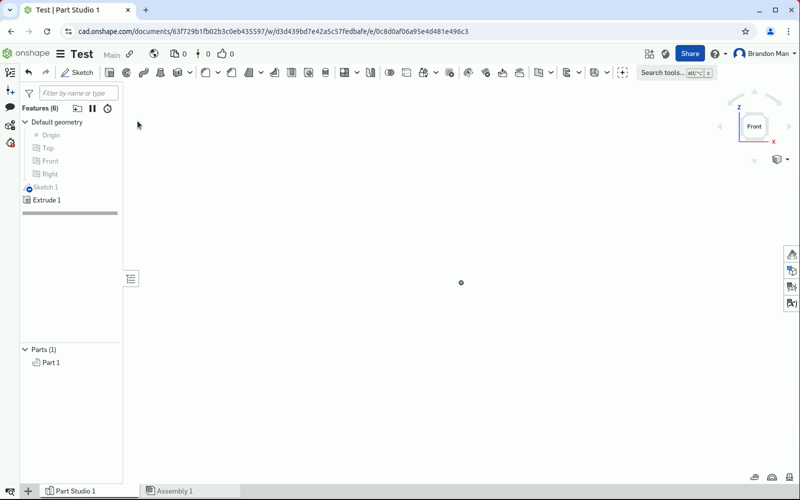
mouse_move(73, 189)
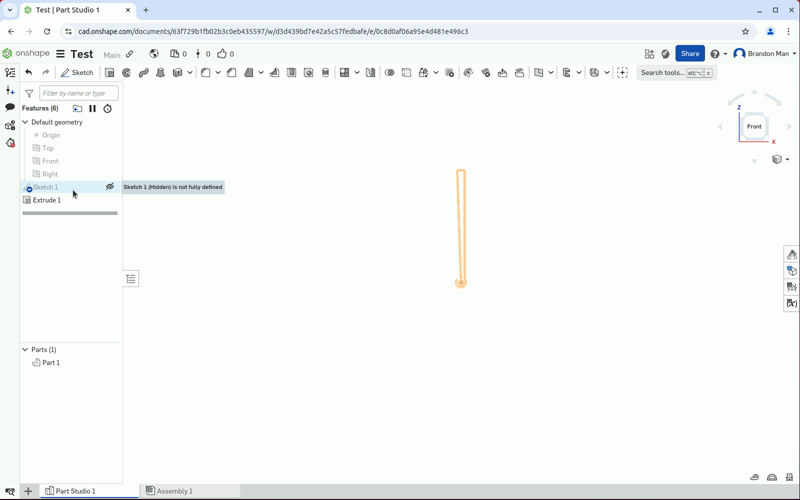
click(73, 189)
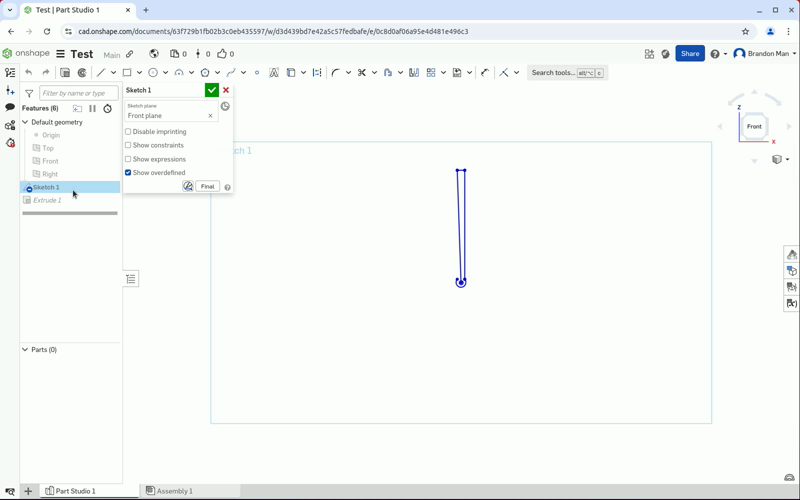
mouse_move(229, 92)
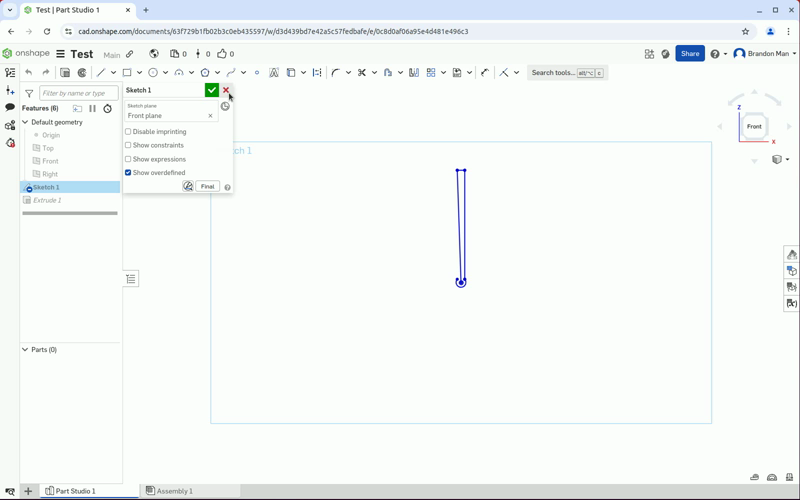
click(229, 92)
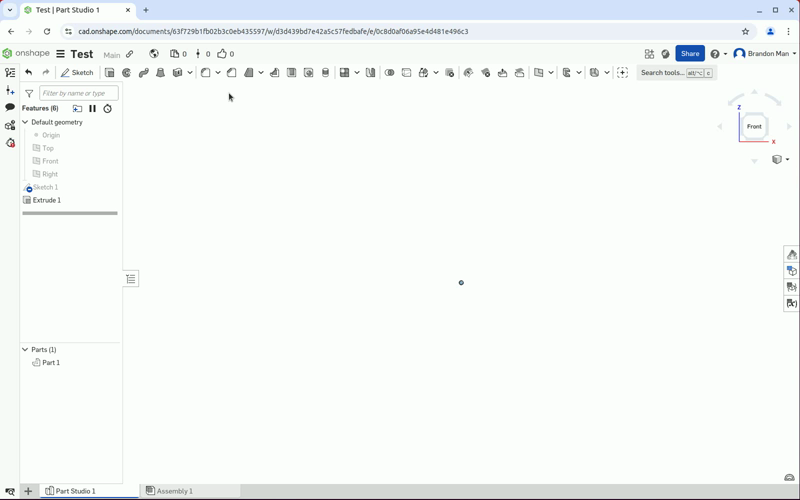
mouse_move(73, 352)
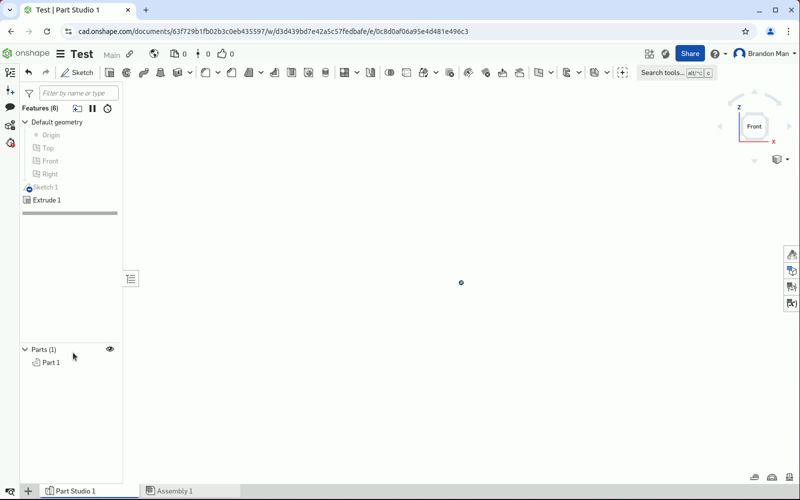
key(y)
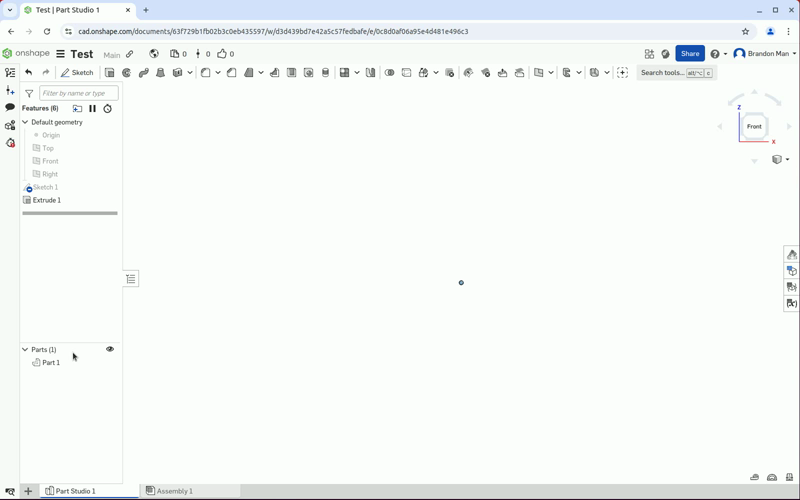
key(shift+p)
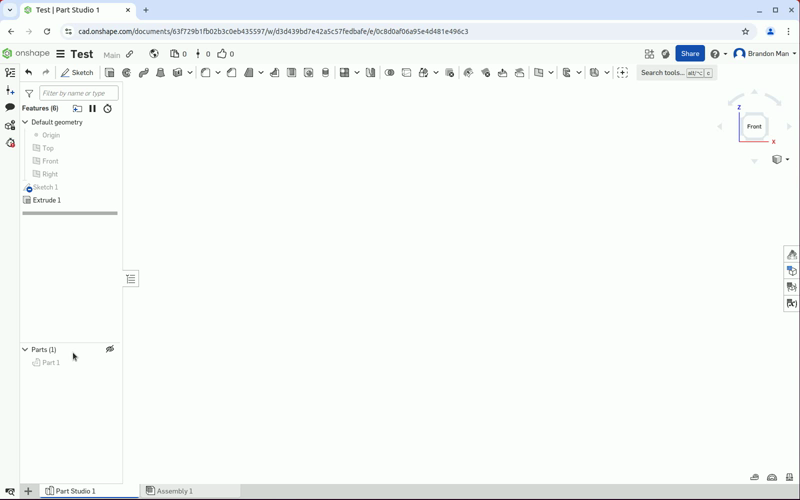
key(space)
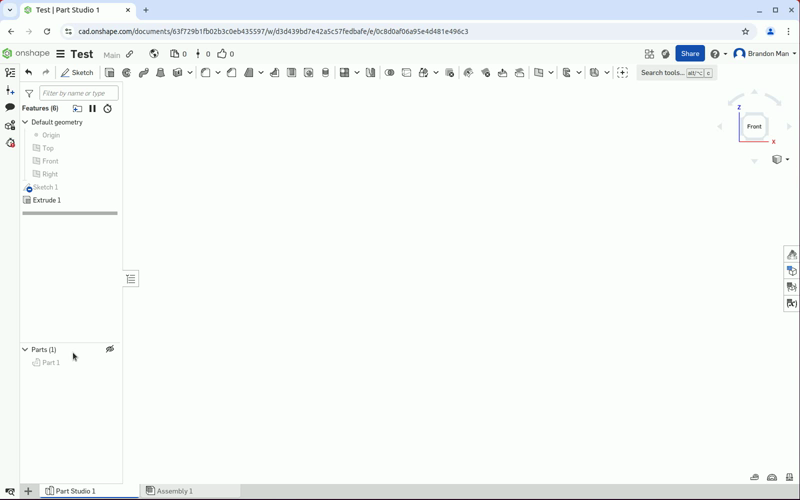
key_down(shift)
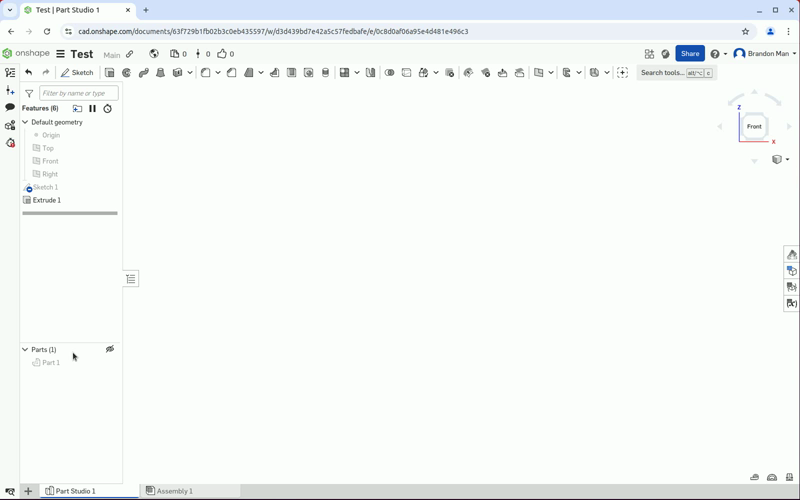
key(left)
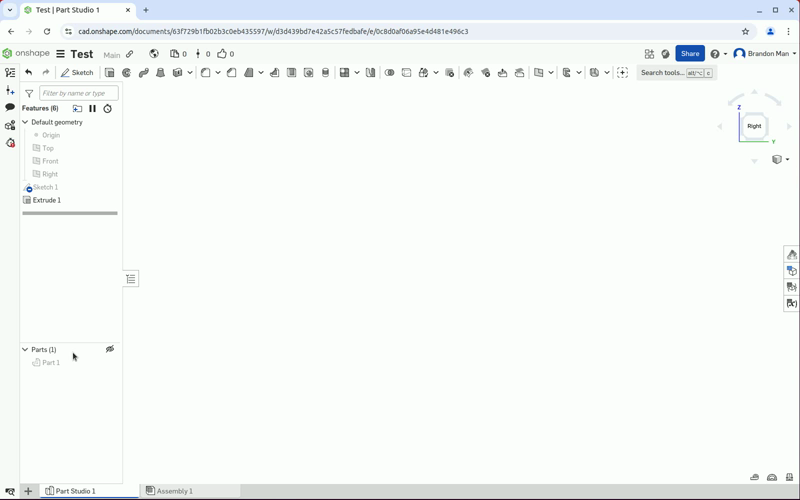
key_up(shift)
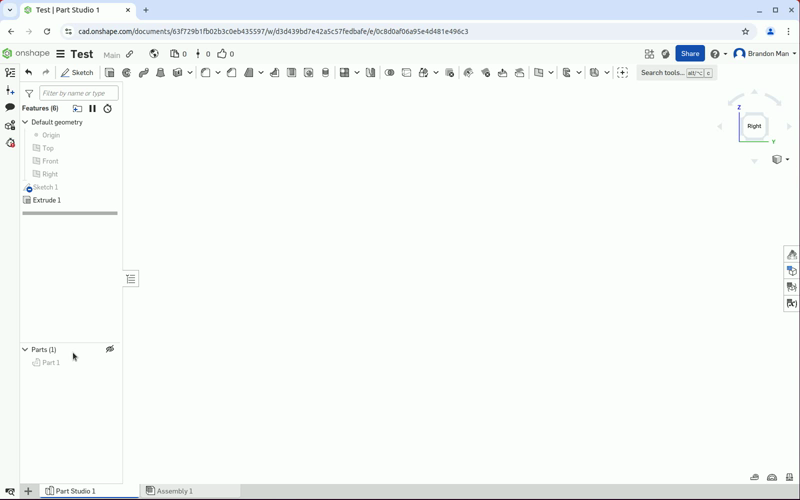
mouse_move(73, 352)
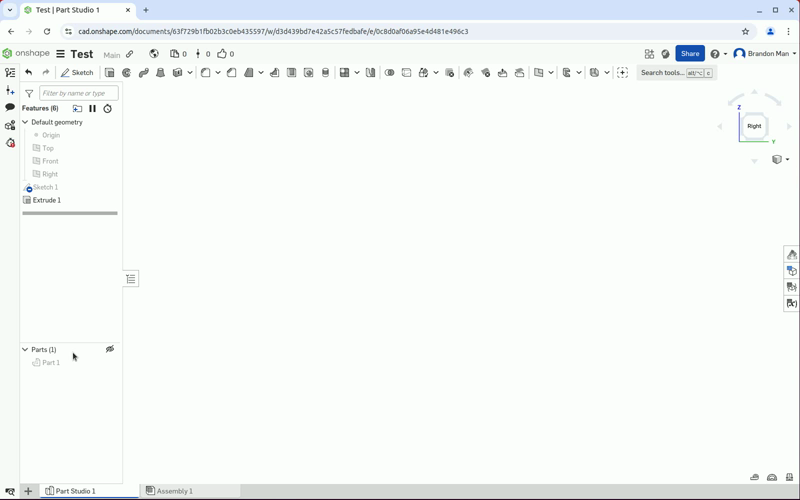
key(shift+y)
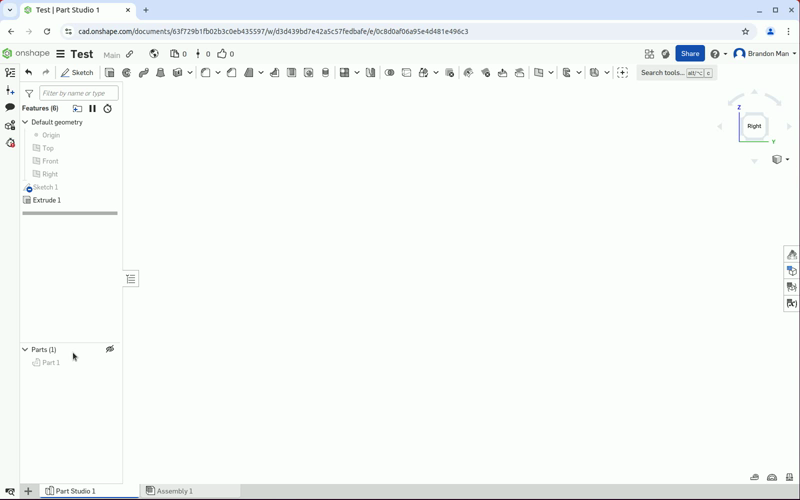
key(shift+s)
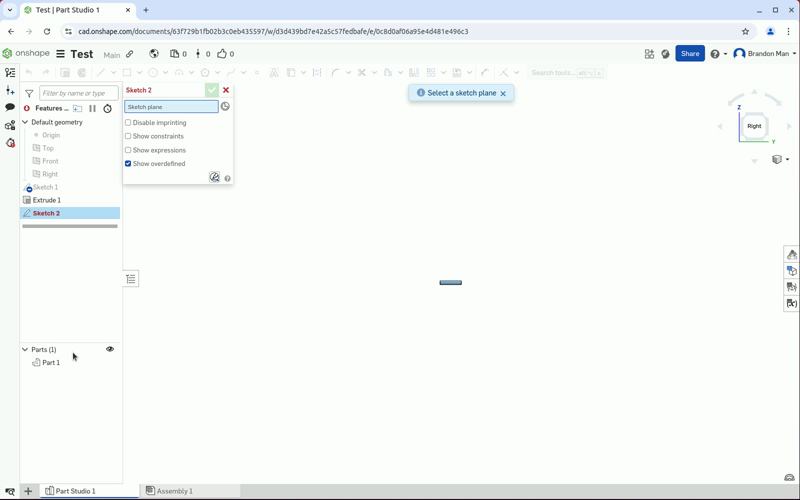
mouse_move(73, 176)
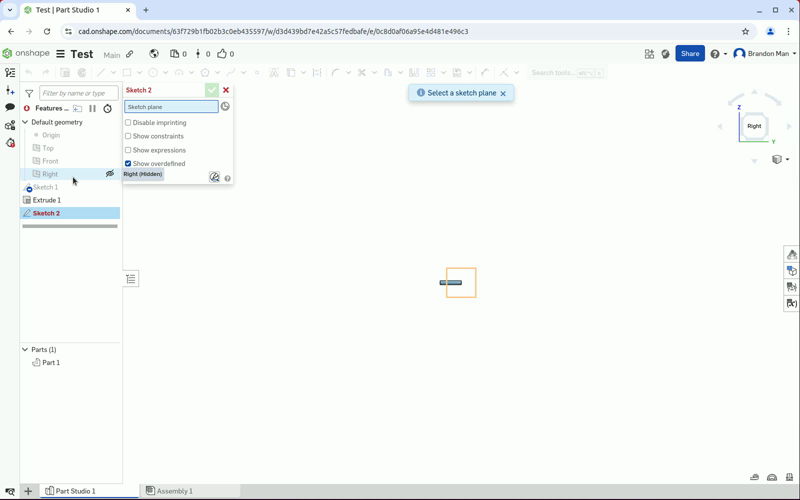
click(73, 176)
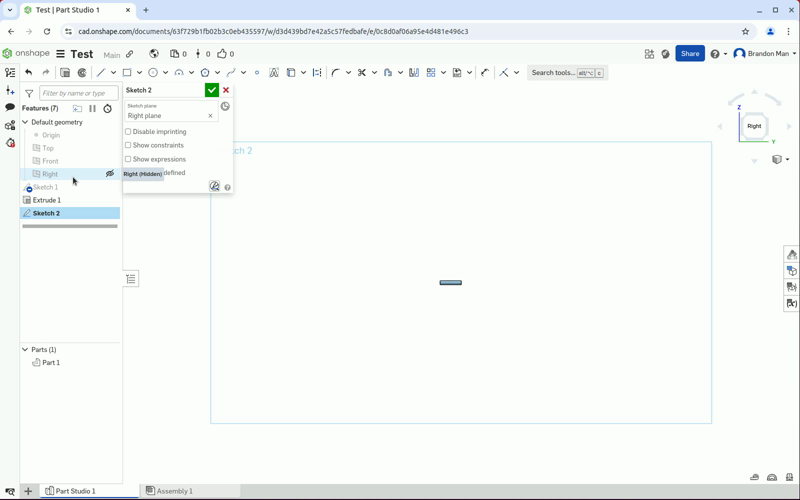
mouse_move(73, 352)
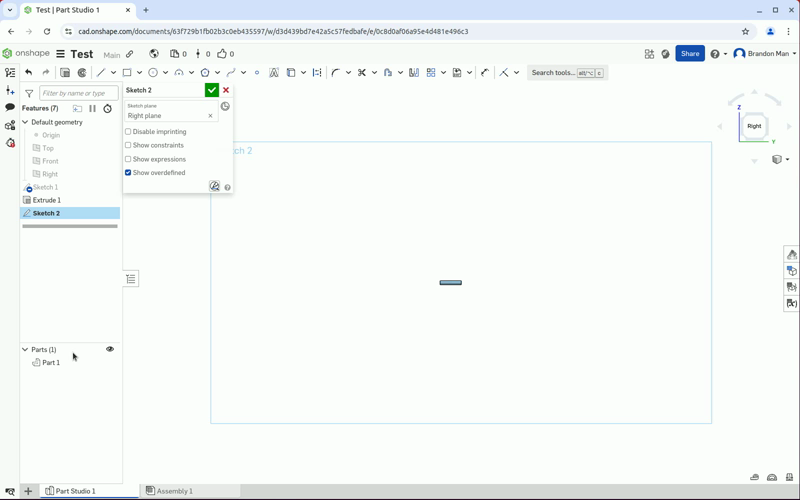
key(y)
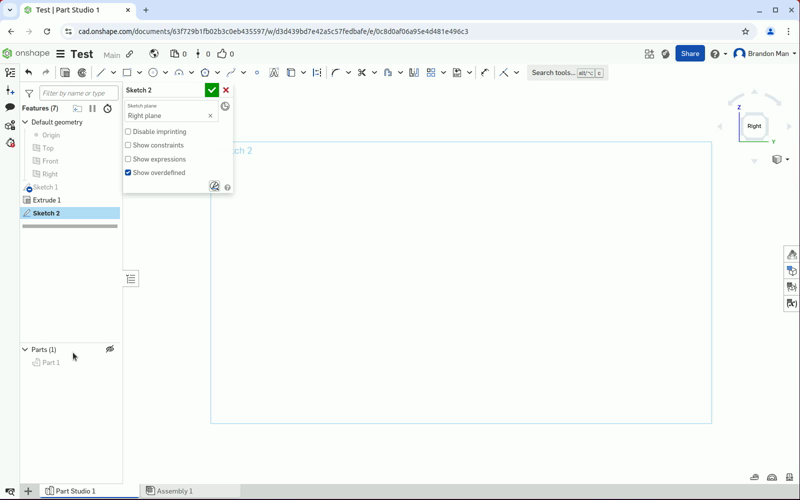
key(l)
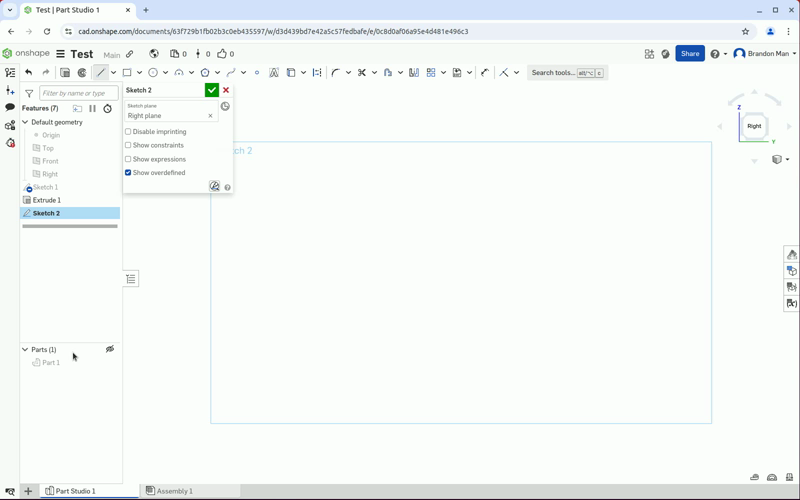
key_down(shift)
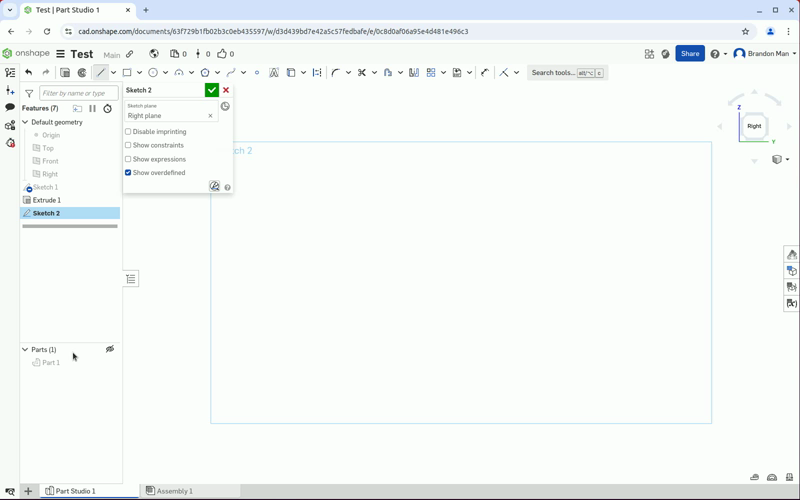
mouse_move(444, 287)
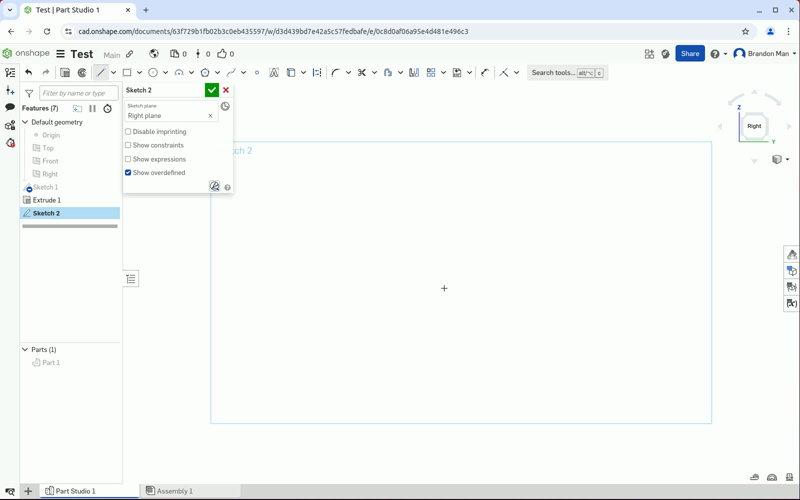
click(444, 287)
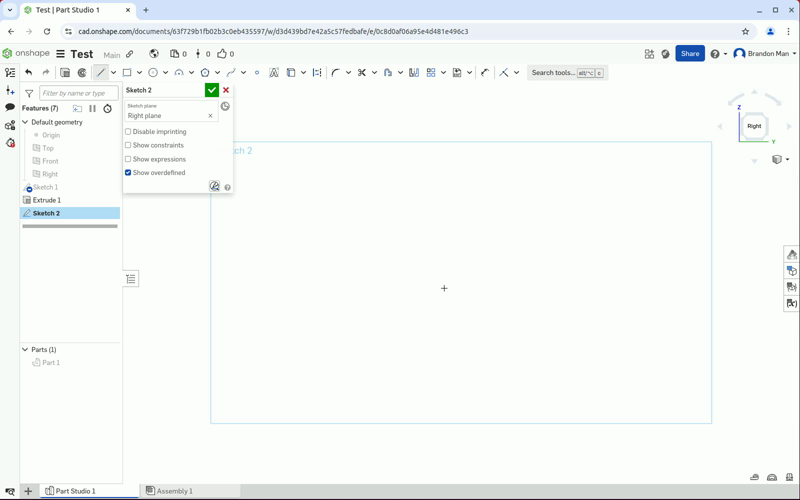
key_up(shift)
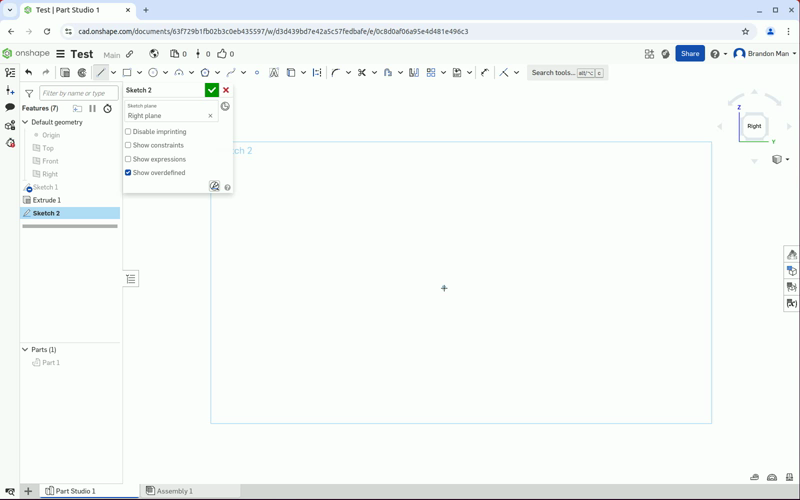
key_down(shift)
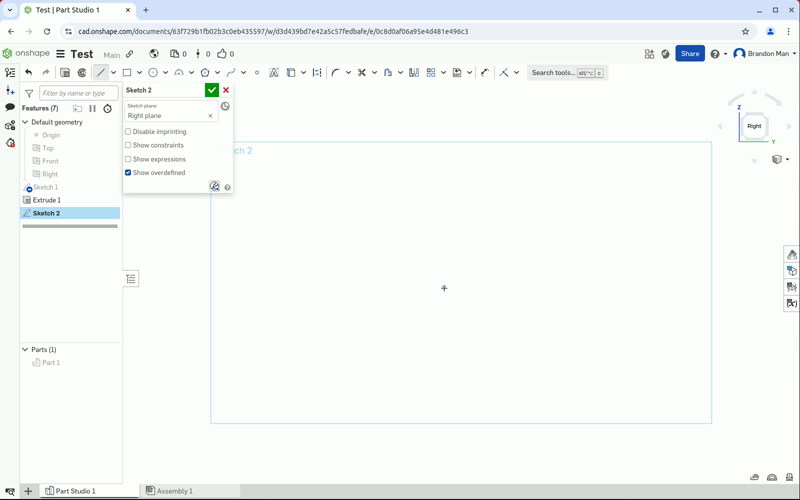
mouse_move(474, 287)
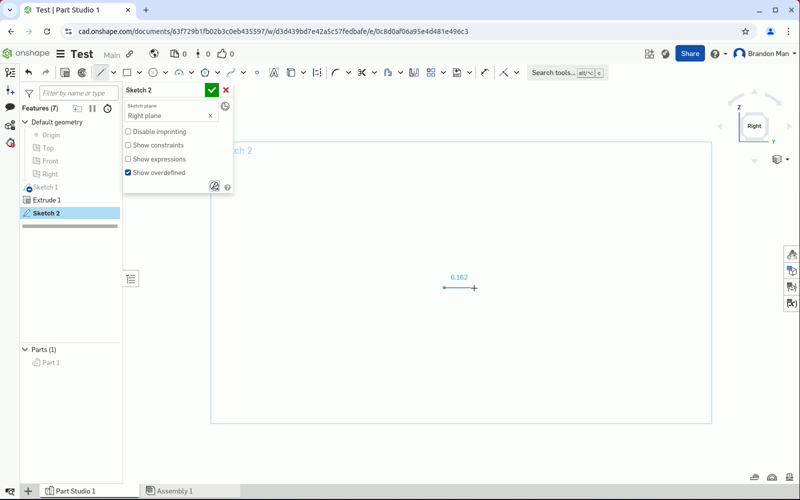
mouse_move(456, 287)
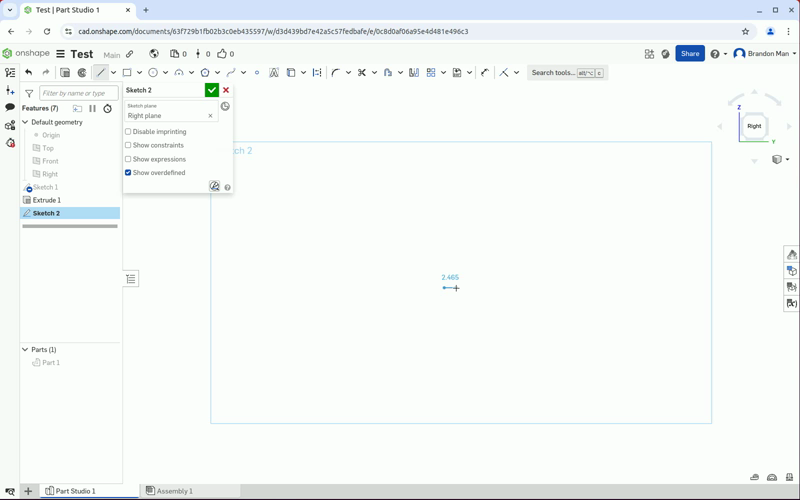
click(456, 287)
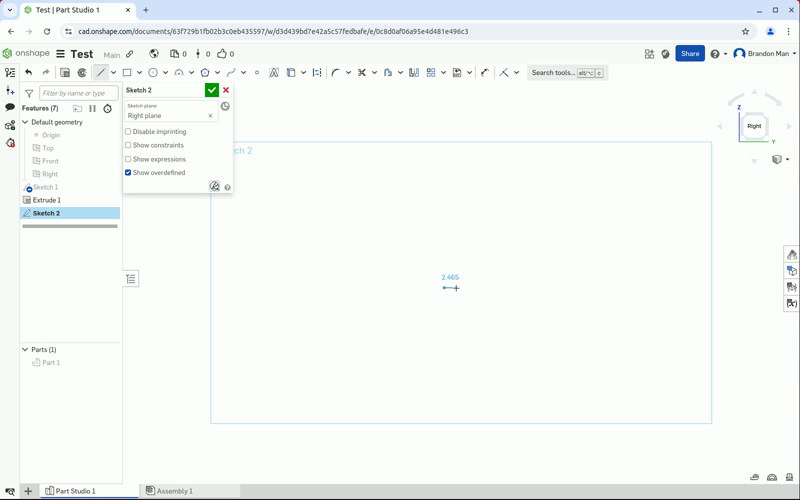
key_up(shift)
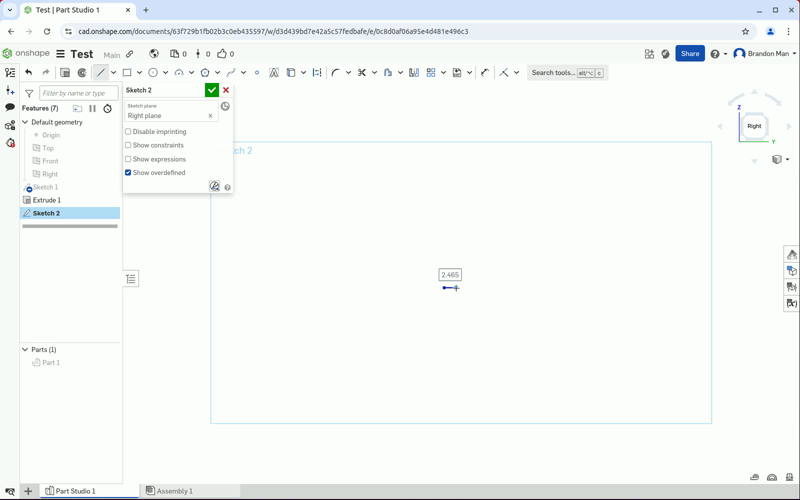
key_down(shift)
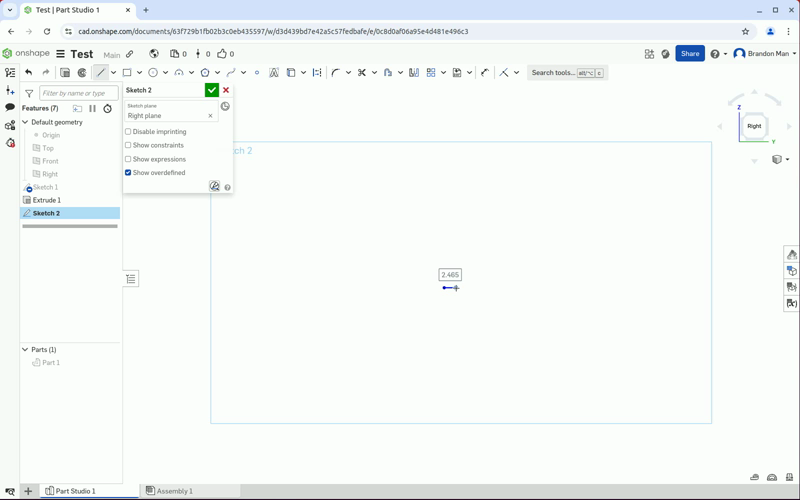
mouse_move(486, 287)
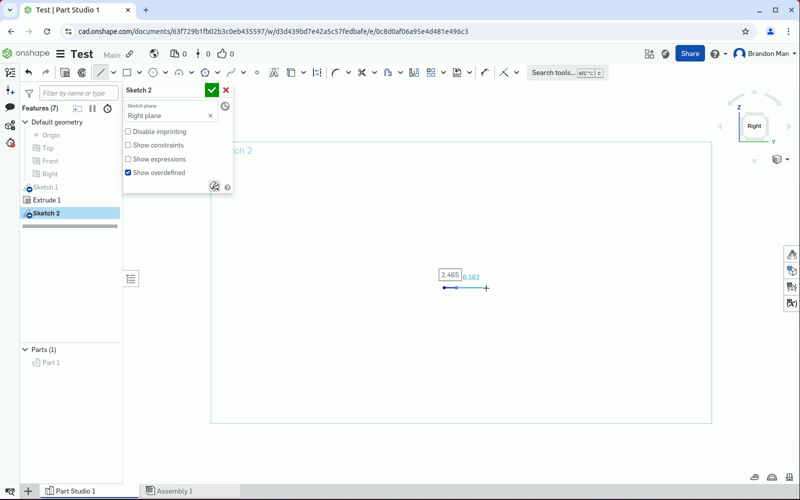
mouse_move(456, 277)
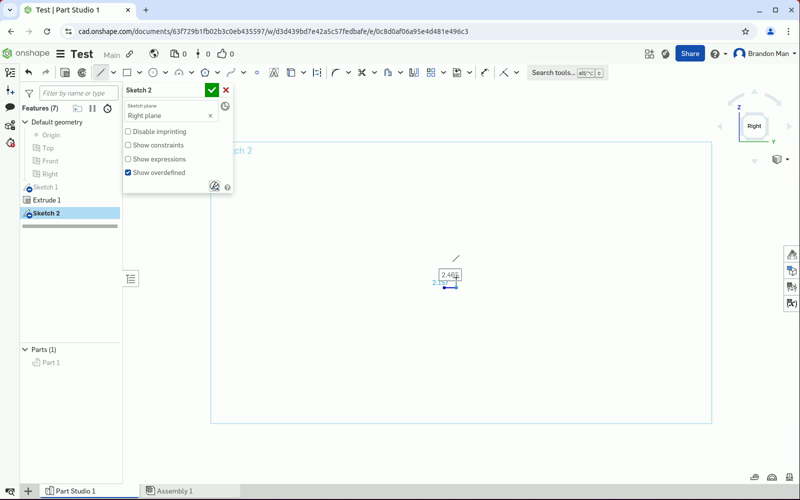
click(456, 277)
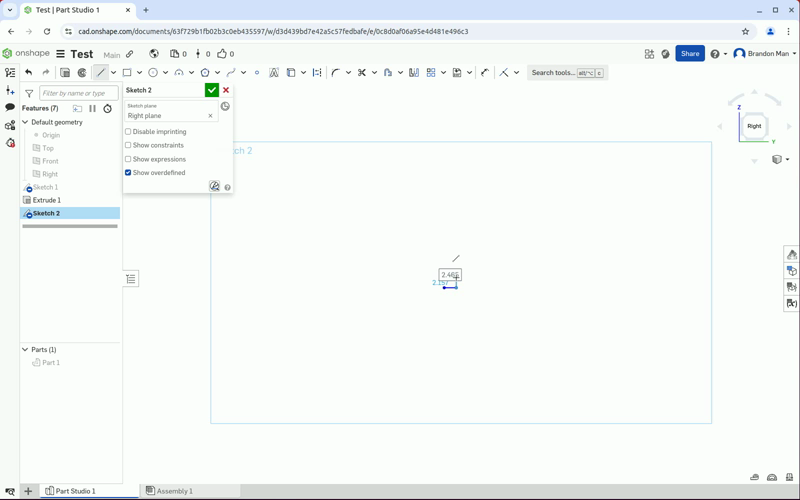
key_up(shift)
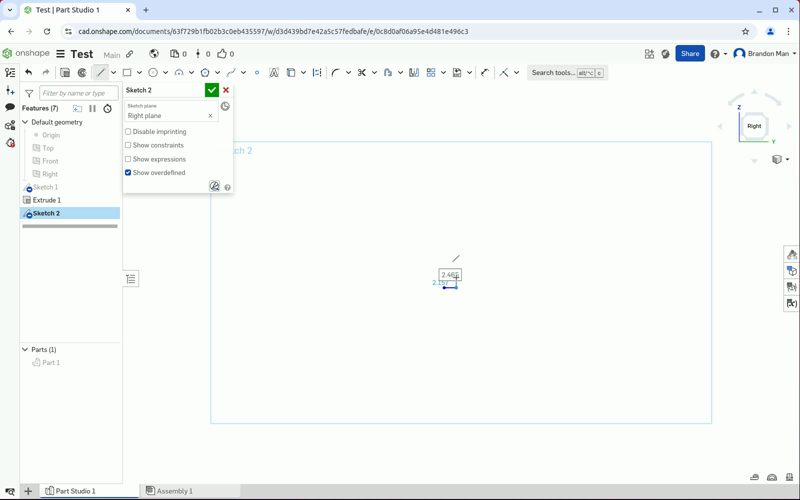
key_down(shift)
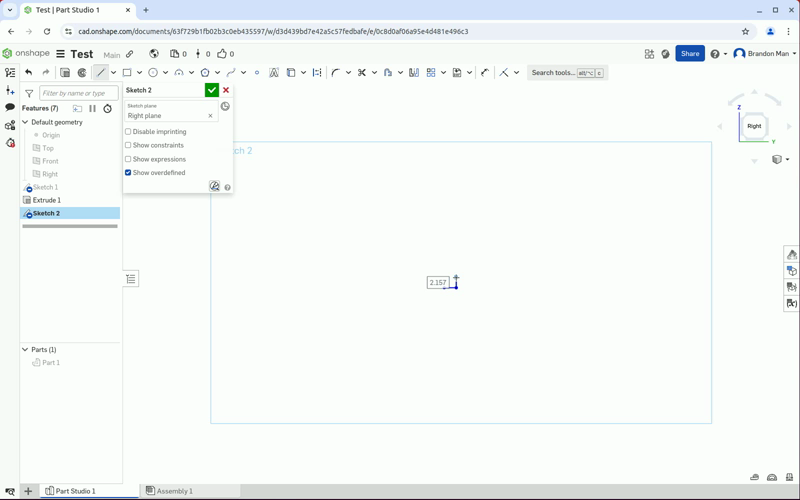
mouse_move(486, 277)
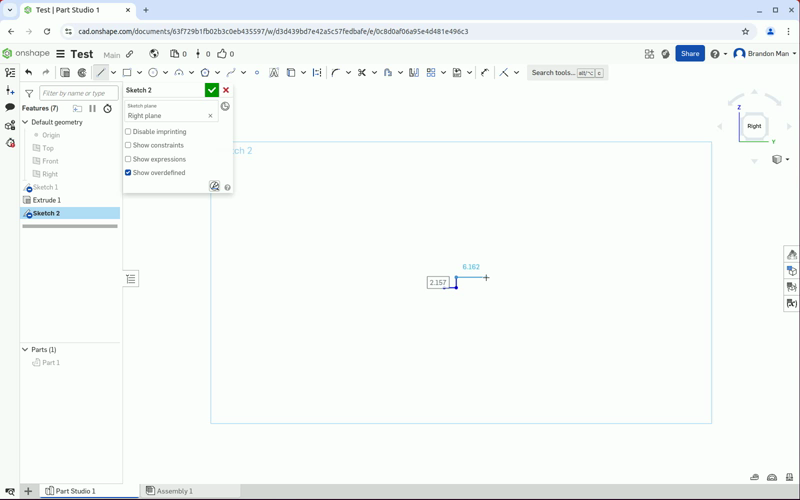
mouse_move(444, 277)
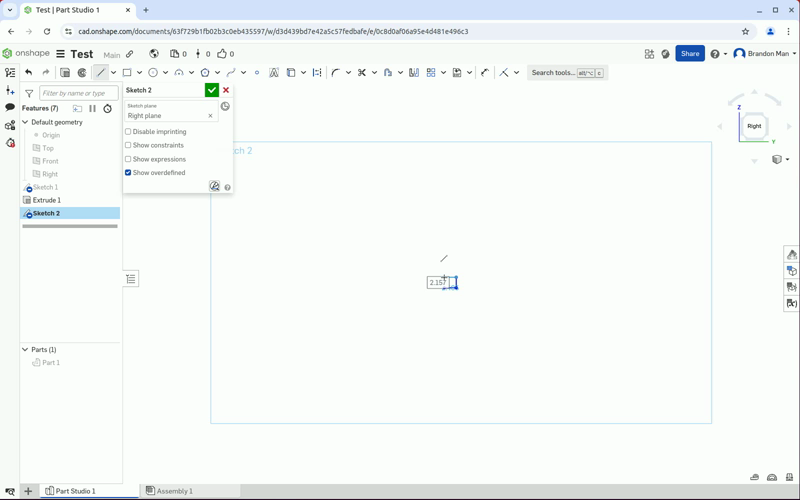
click(444, 277)
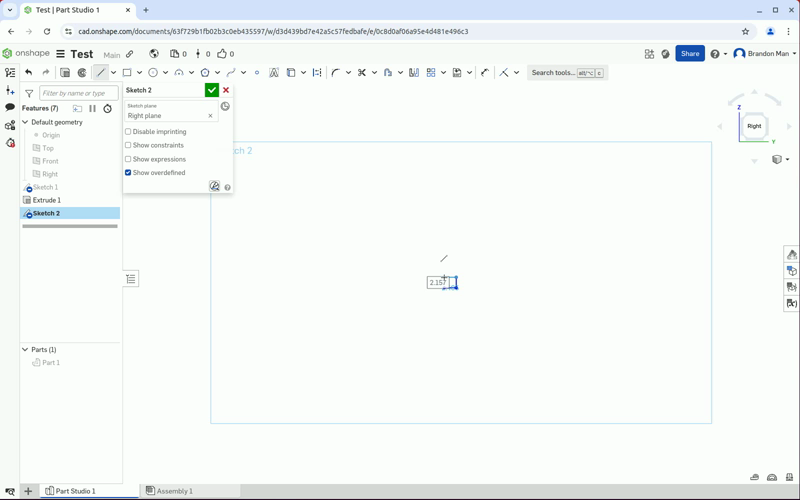
key_up(shift)
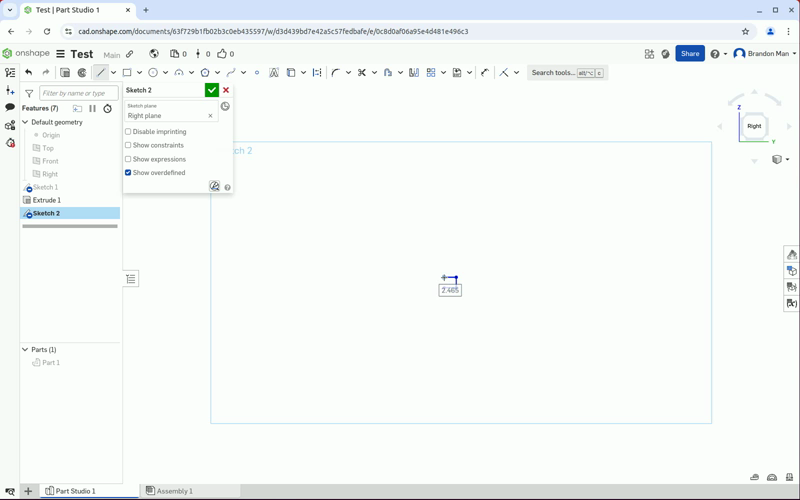
mouse_move(474, 277)
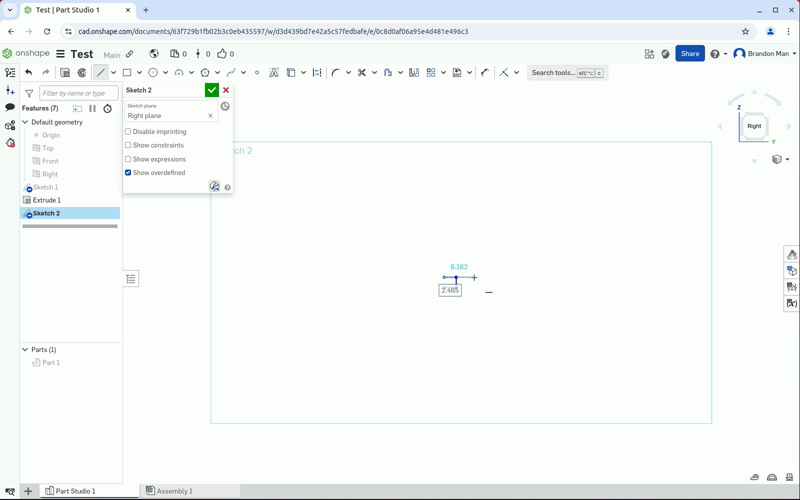
key_down(shift)
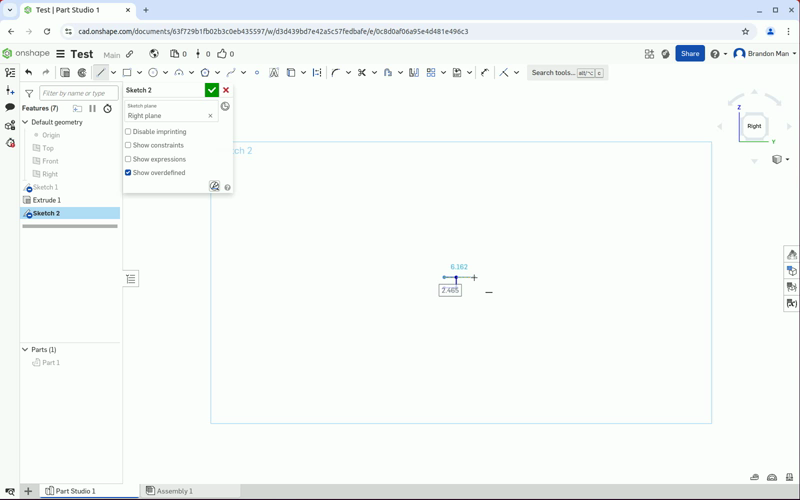
mouse_move(444, 287)
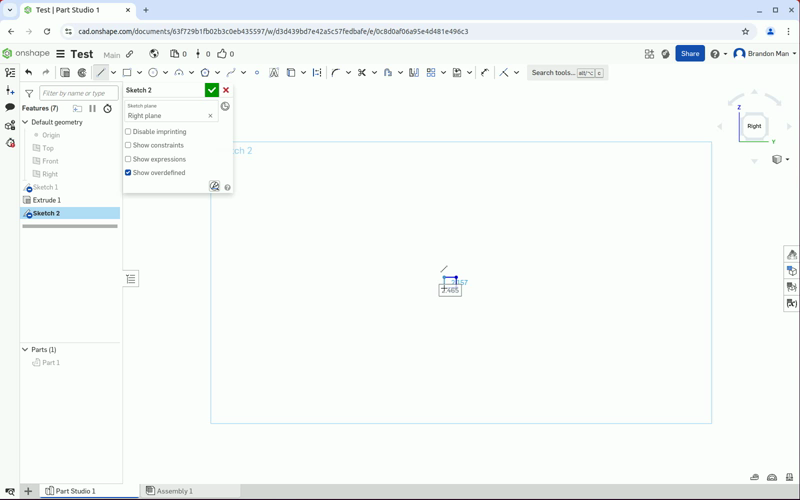
key_up(shift)
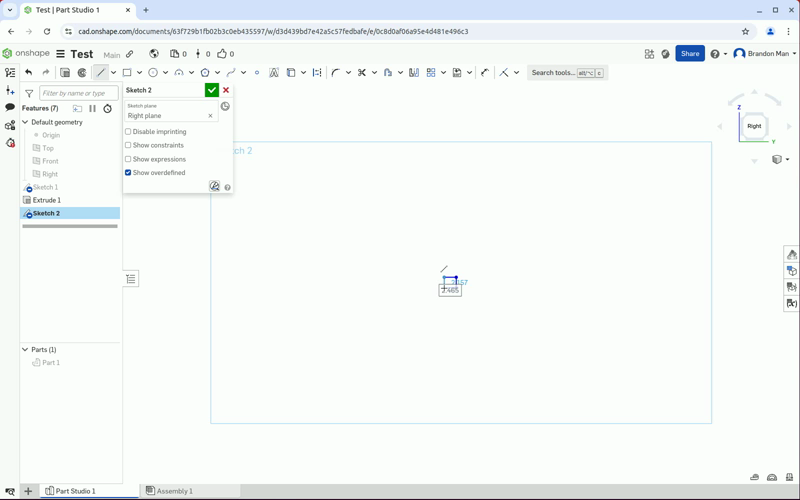
click(444, 287)
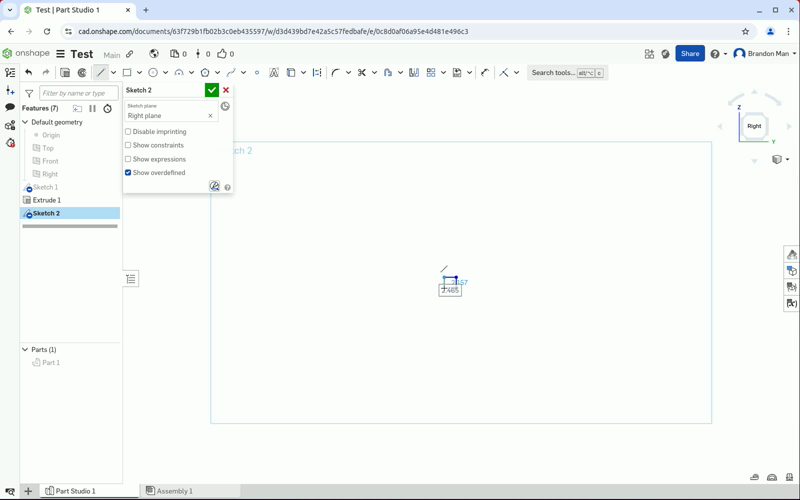
key(esc)
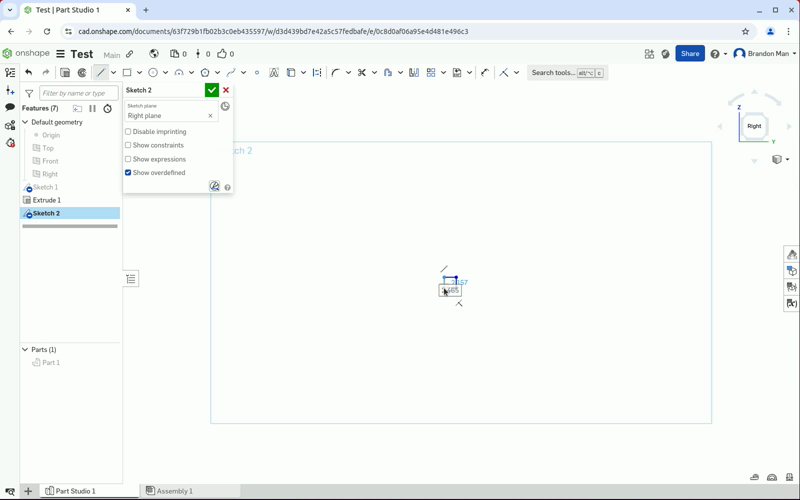
mouse_move(452, 280)
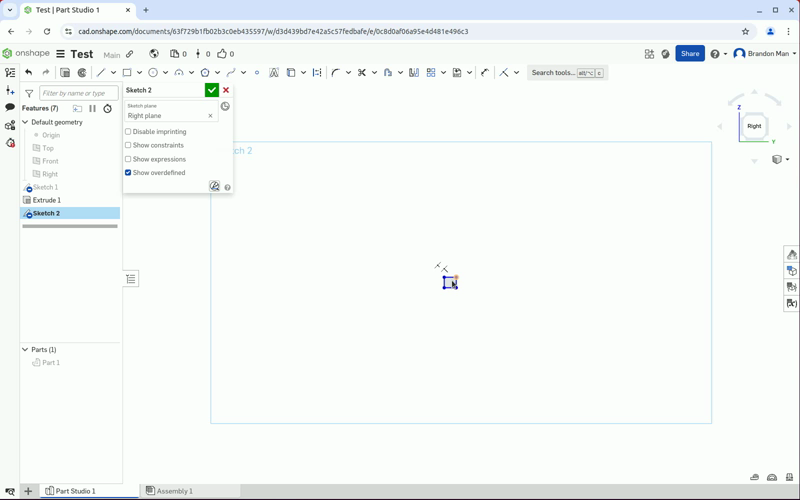
scroll(6)
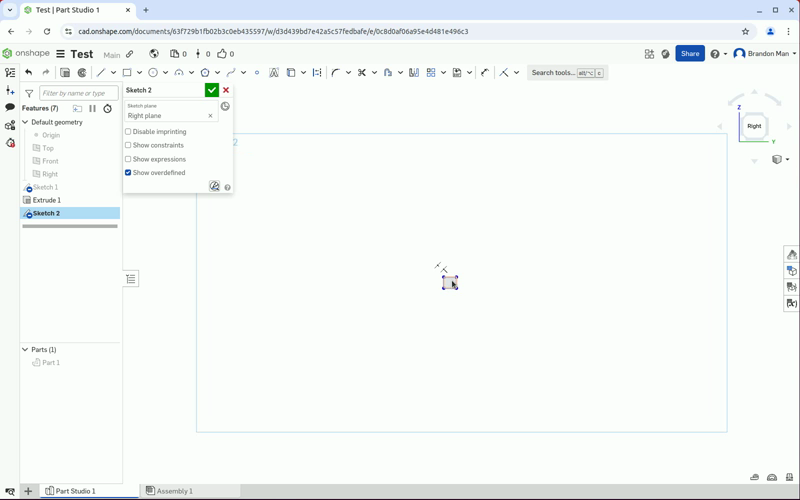
scroll(6)
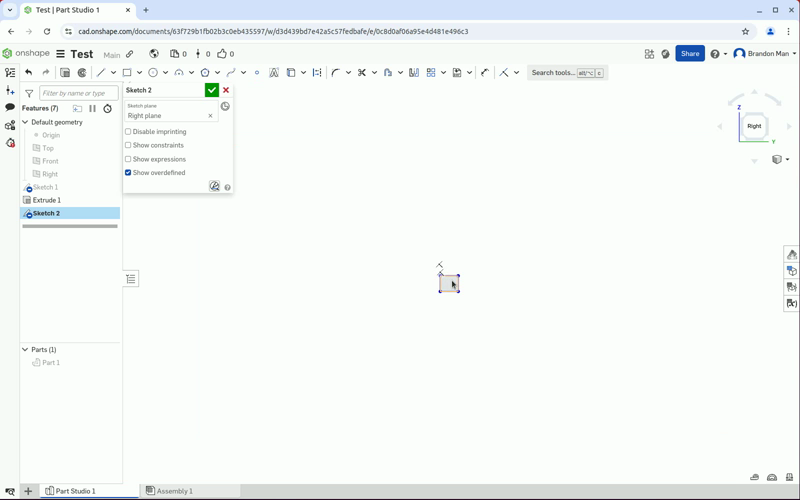
scroll(6)
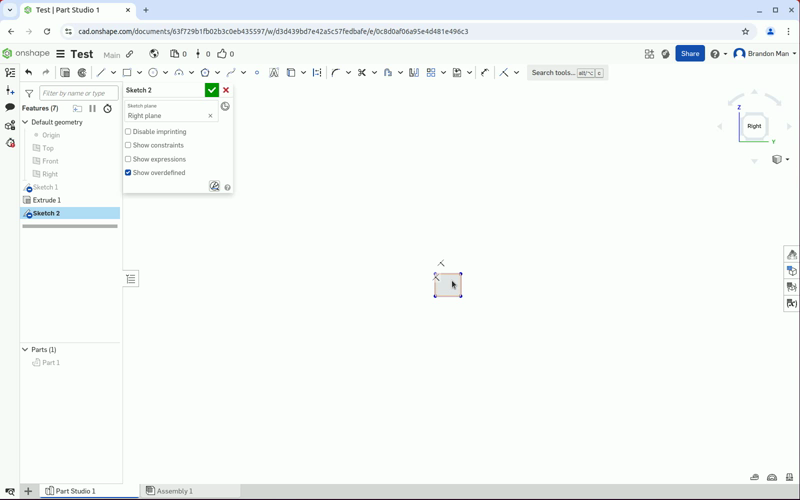
scroll(6)
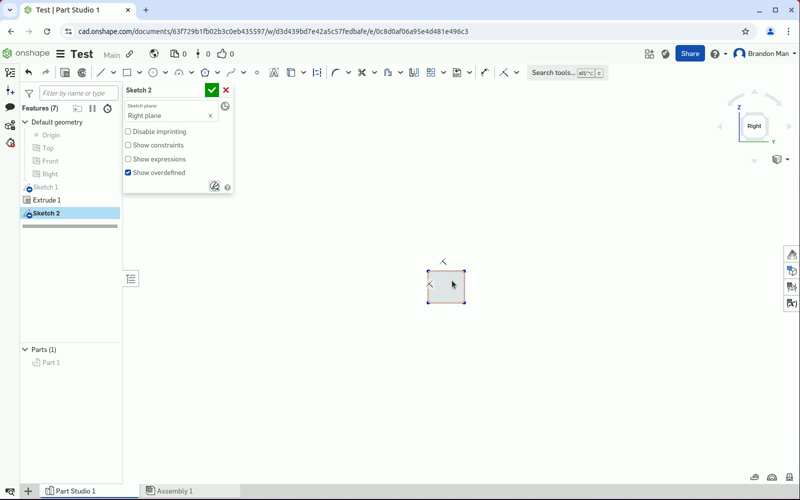
scroll(6)
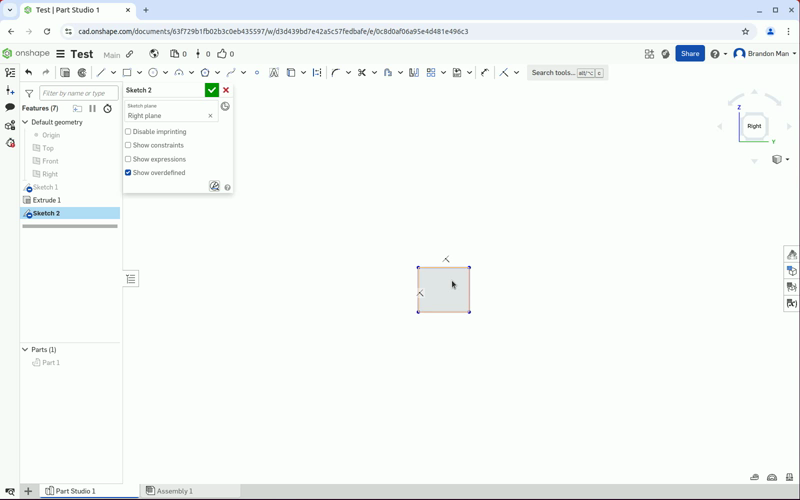
scroll(6)
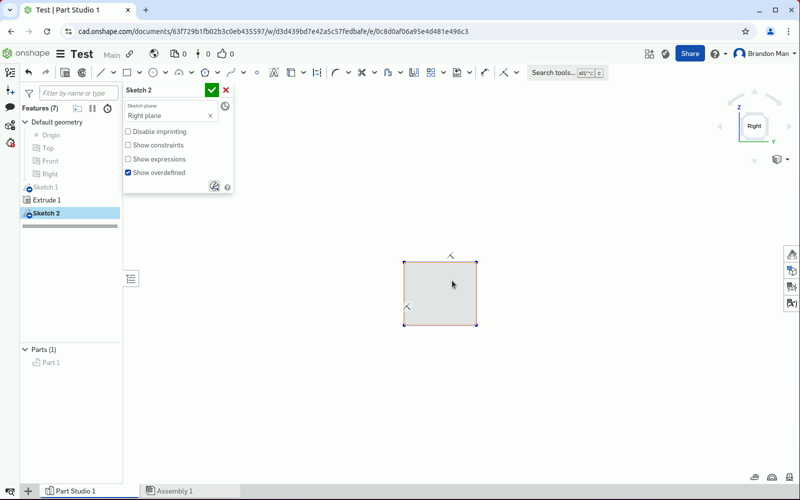
scroll(6)
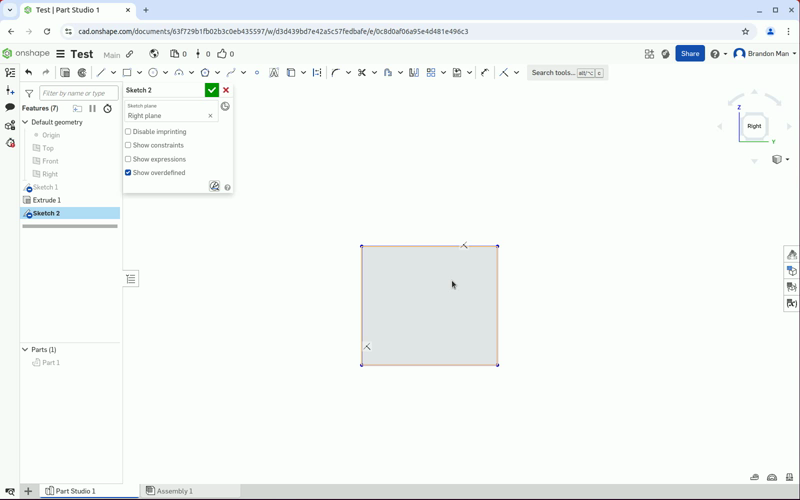
click(452, 280)
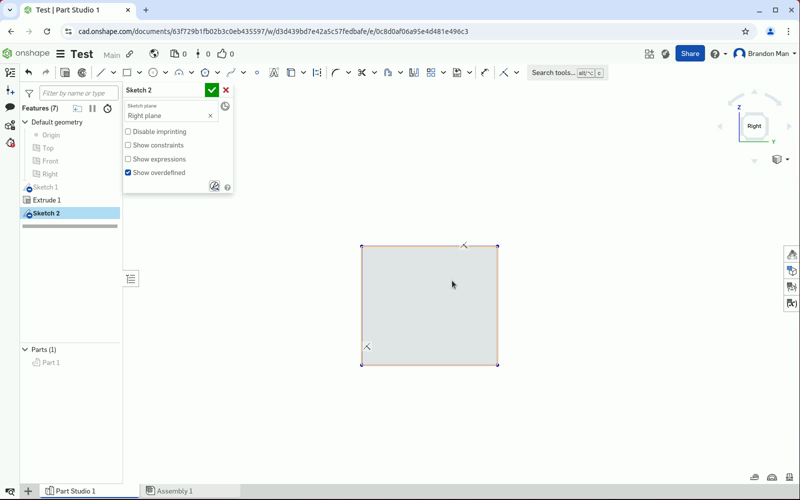
scroll(-6)
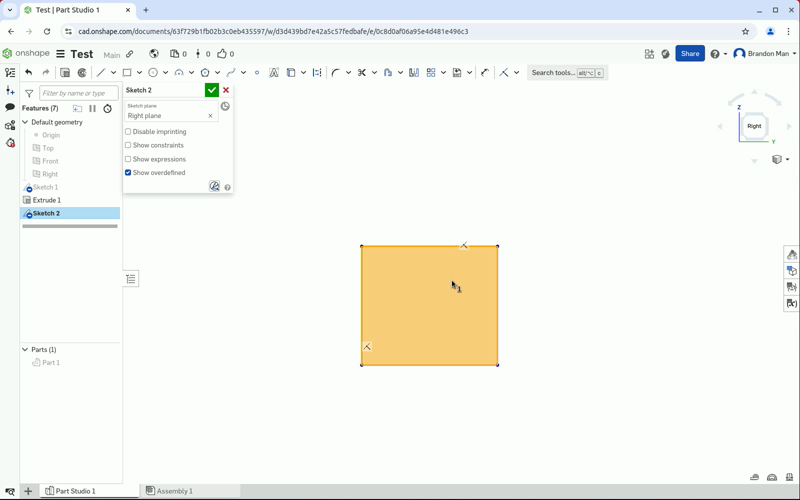
scroll(-6)
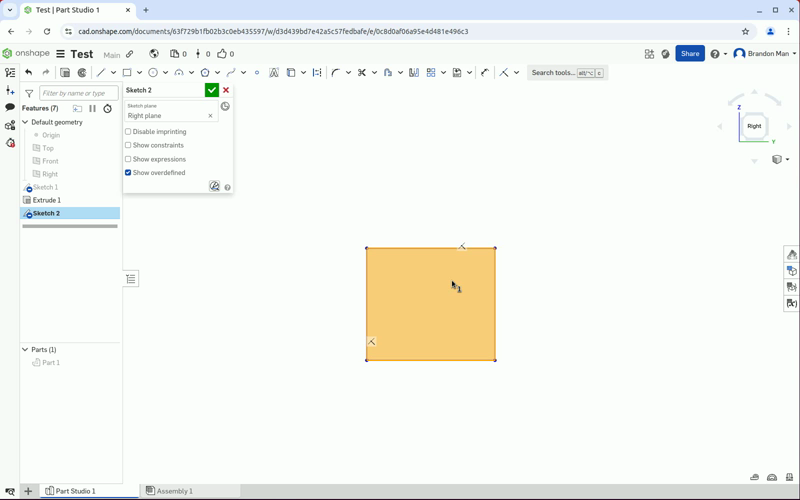
scroll(-6)
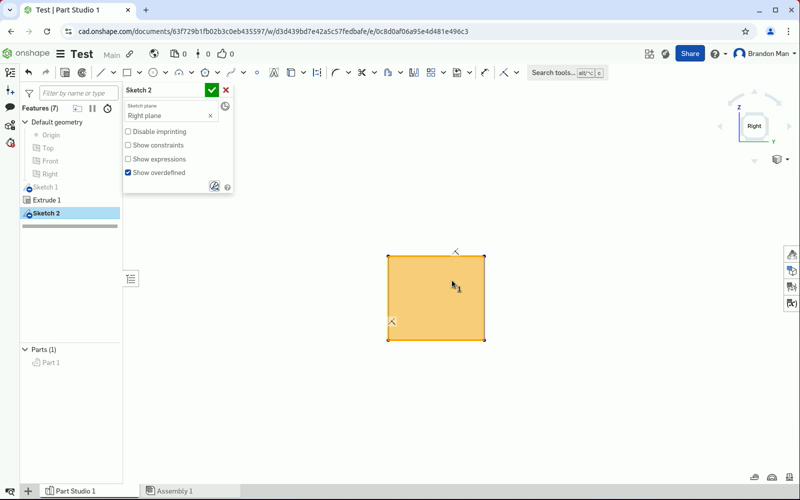
scroll(-6)
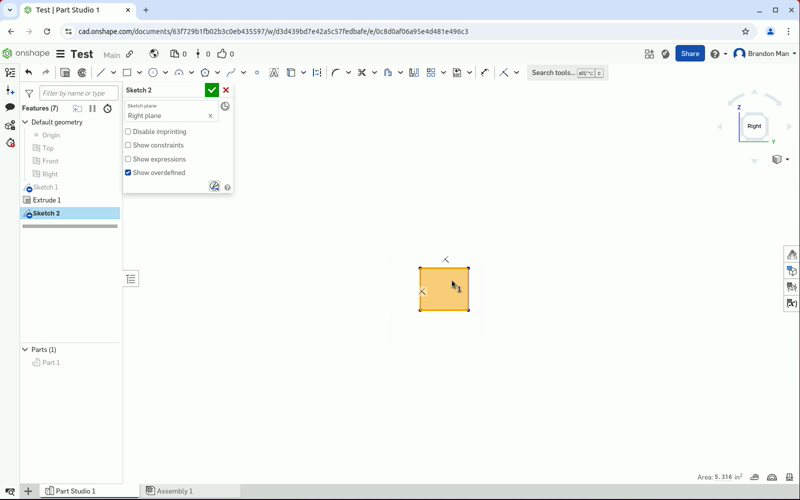
scroll(-6)
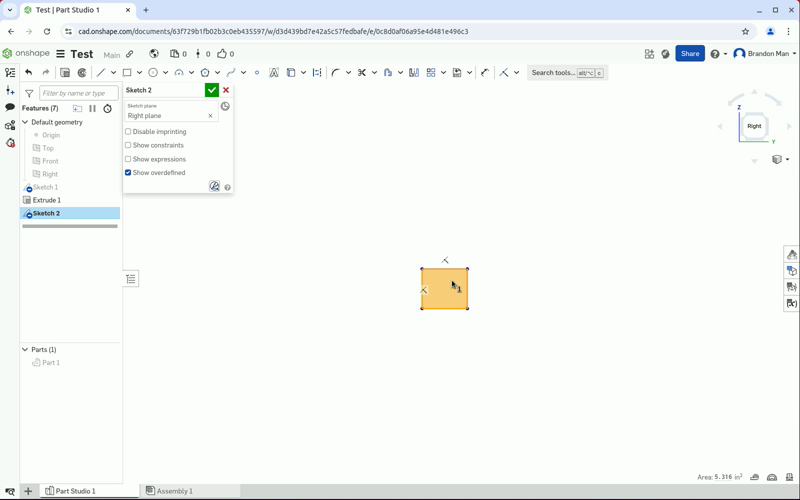
scroll(-6)
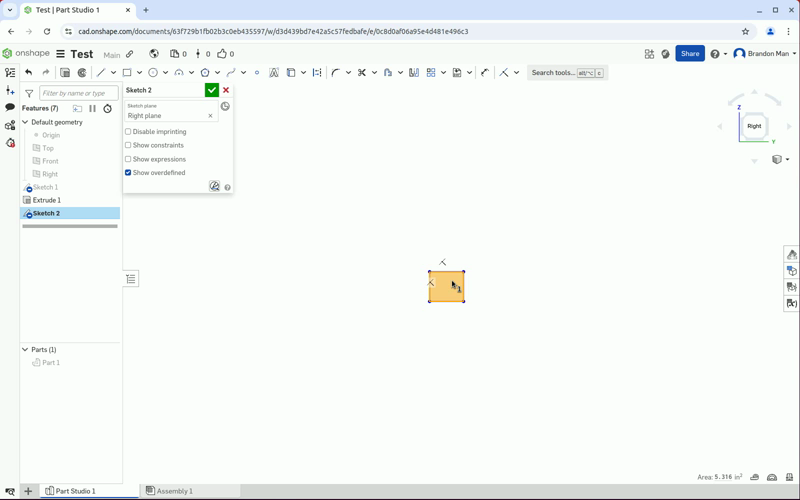
scroll(-6)
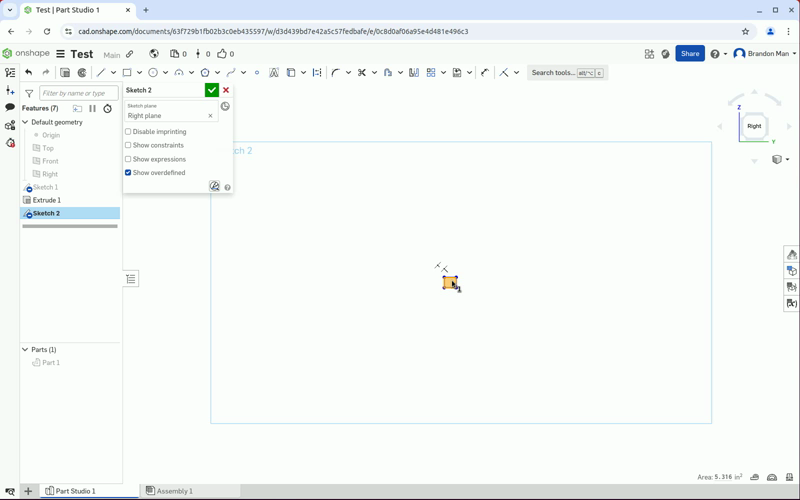
mouse_move(73, 352)
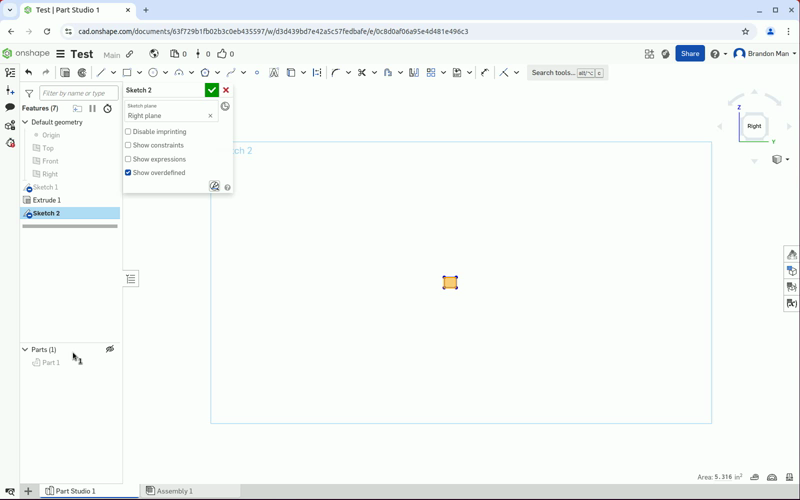
key(shift+y)
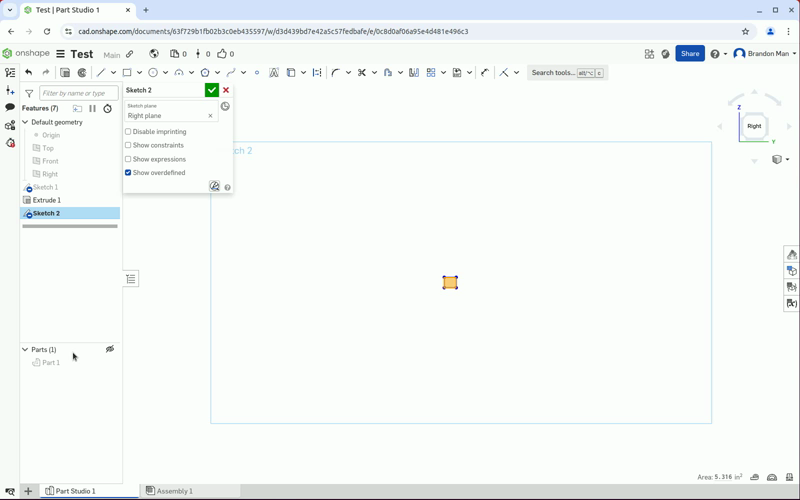
key(shift+e)
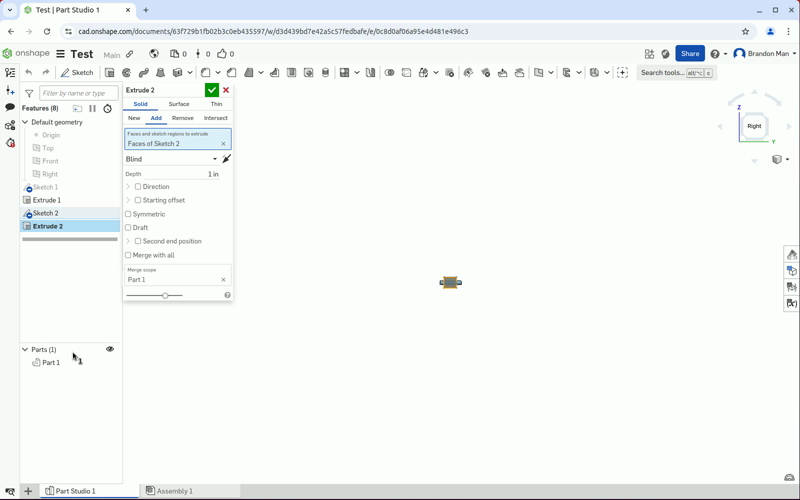
mouse_move(143, 106)
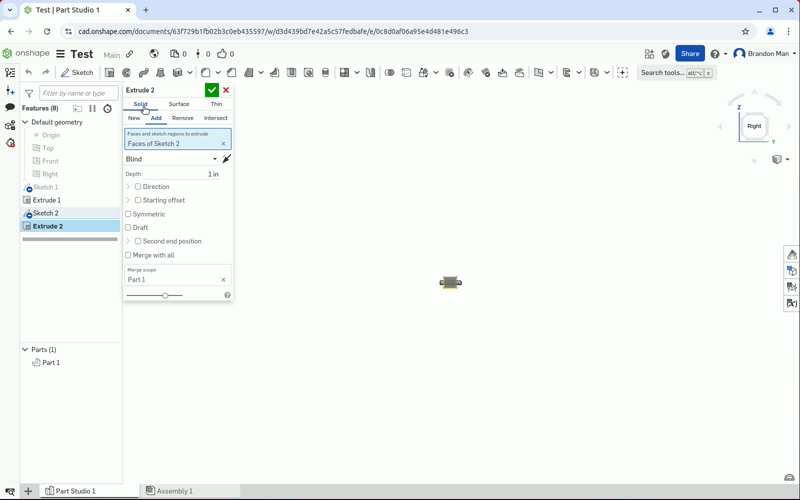
click(143, 106)
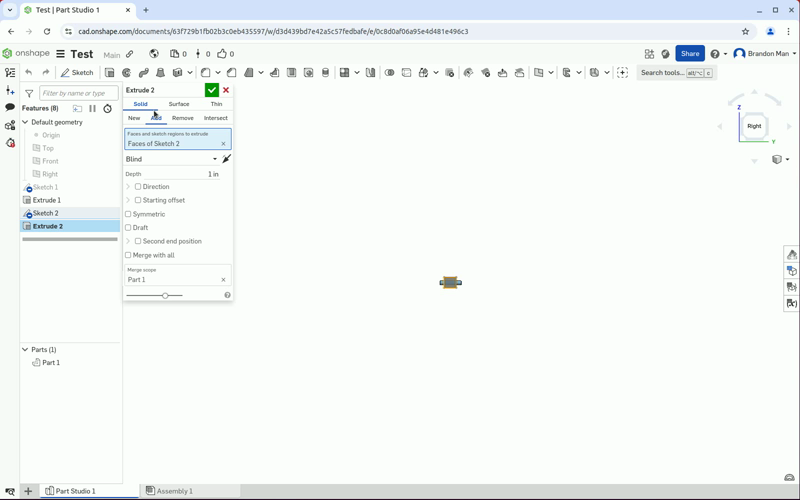
mouse_move(186, 120)
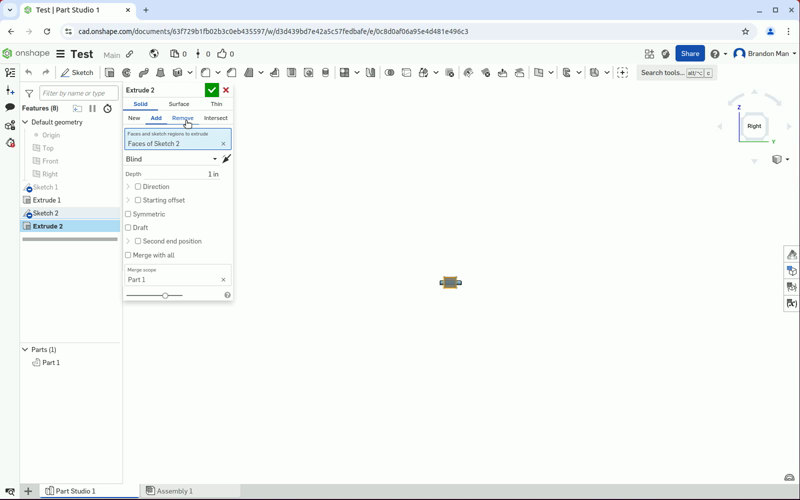
click(186, 120)
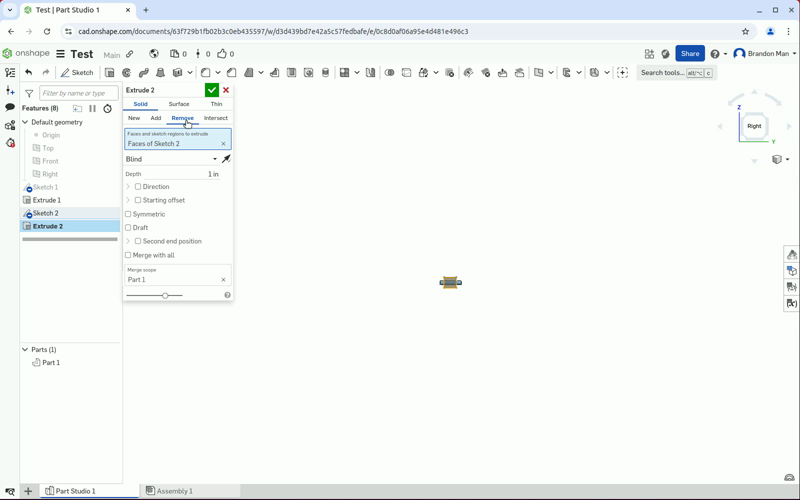
key(tab, 4)
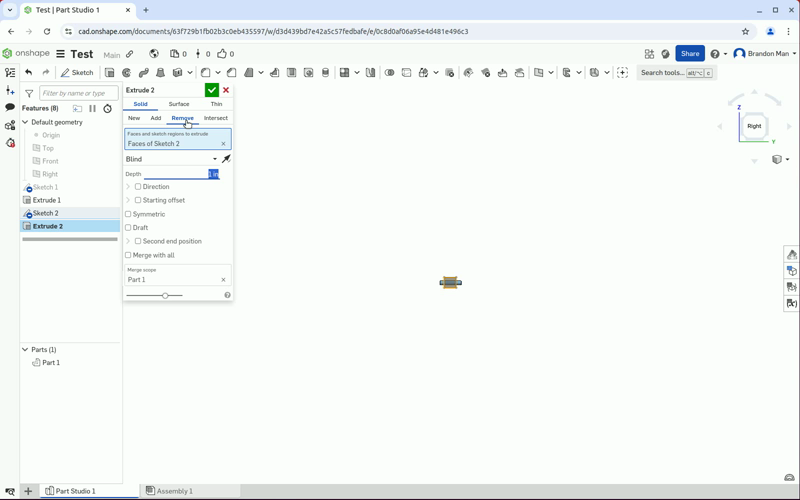
text(1.926)
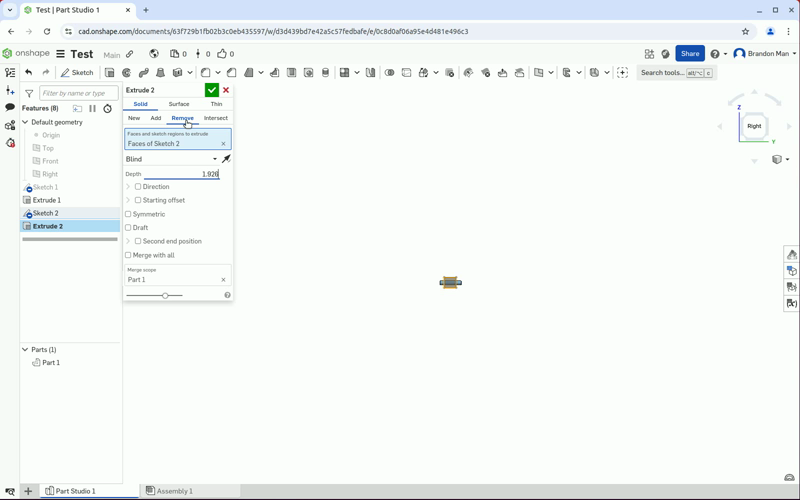
key(tab, 3)
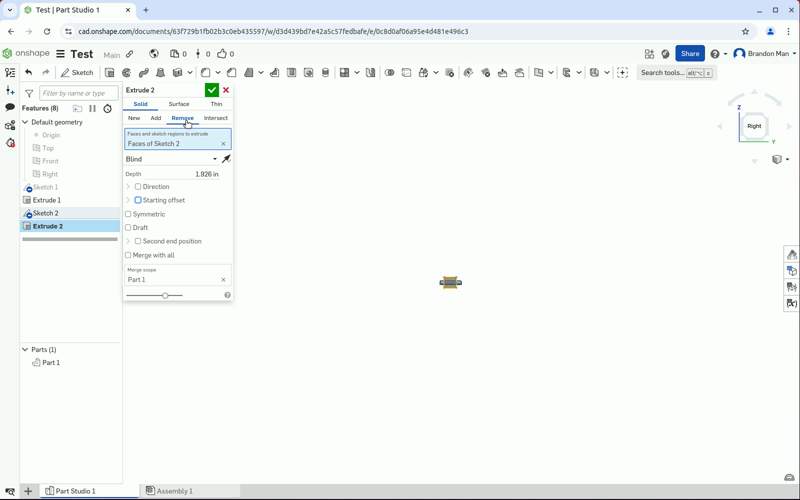
key(tab, 2)
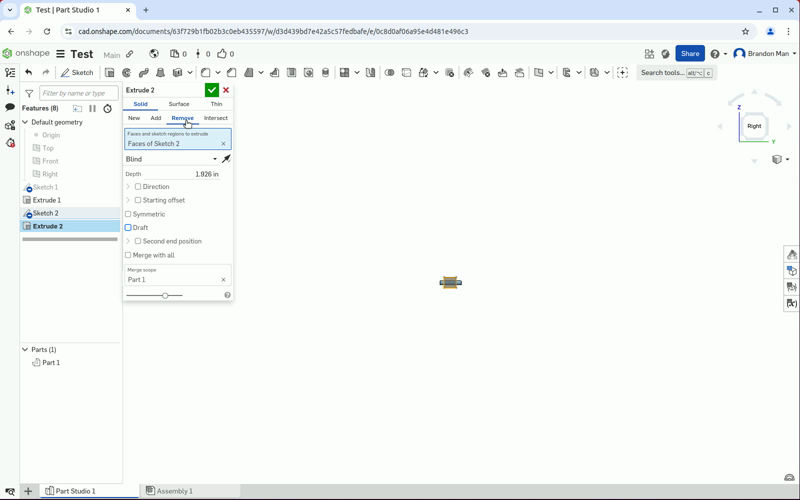
key(space)
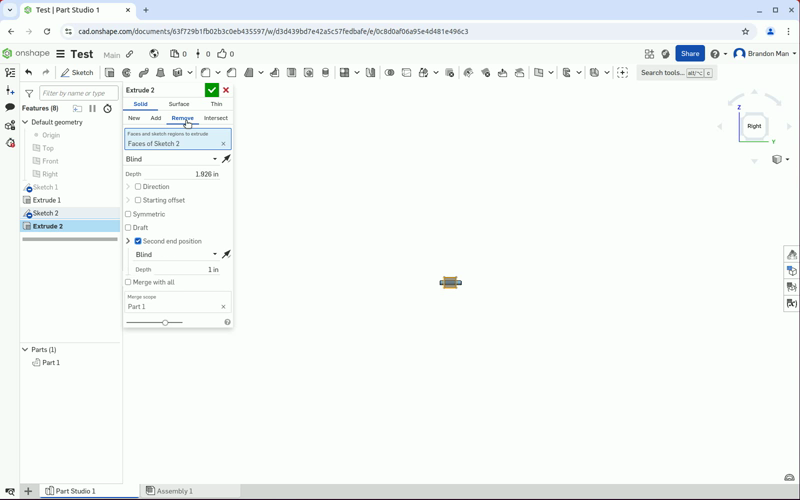
key(tab, 3)
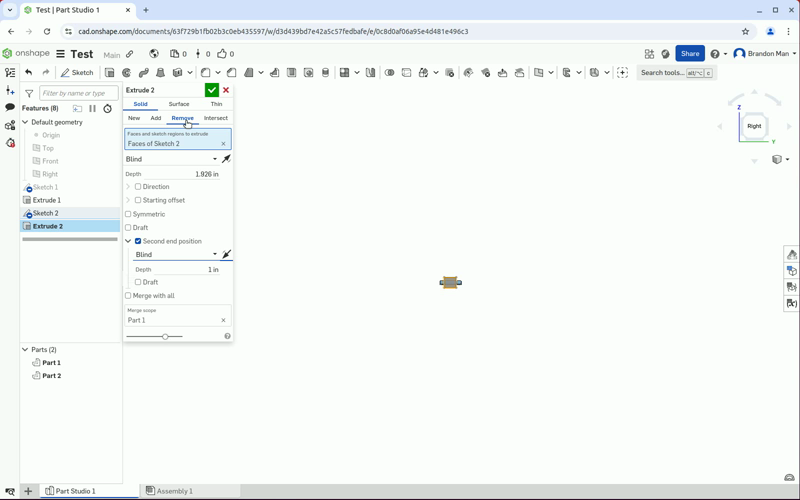
text(1.926)
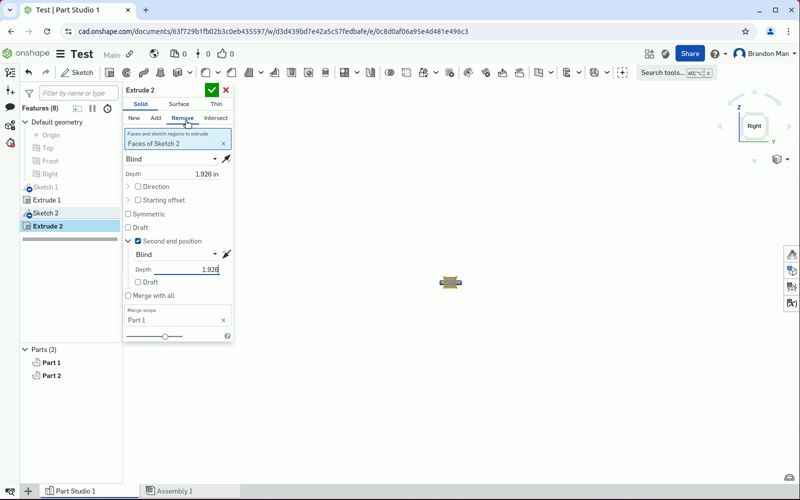
key(tab, 2)
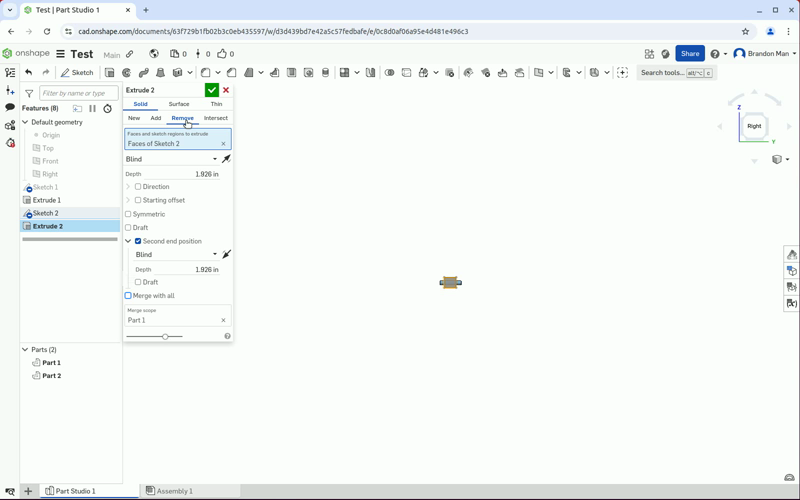
key(space)
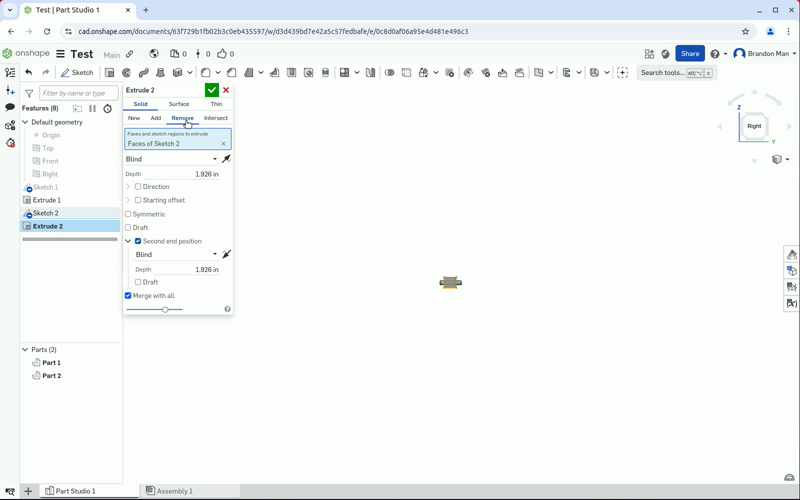
key(enter)
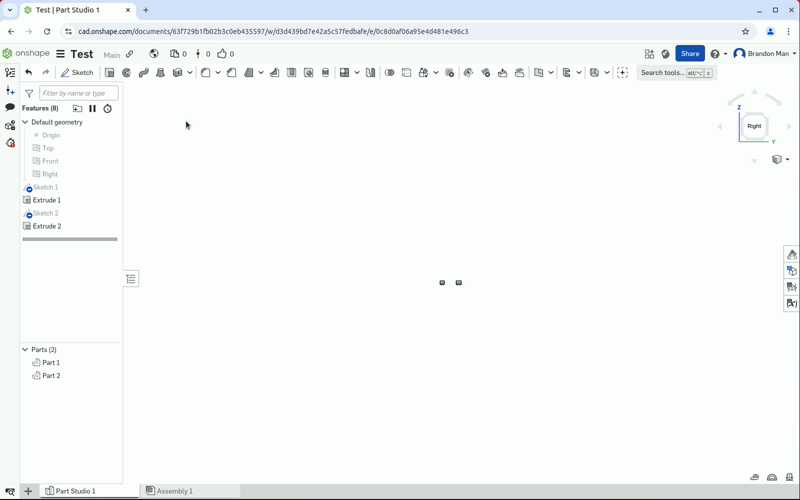
key(shift+h)
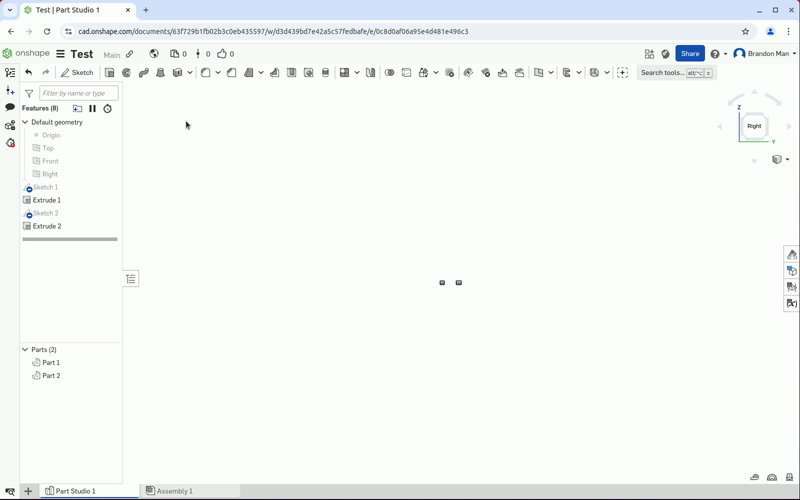
key(shift+h)
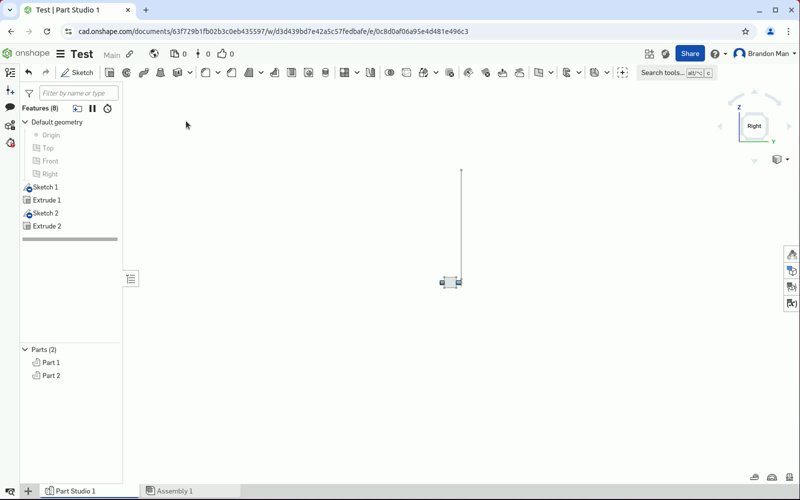
key(shift+7)
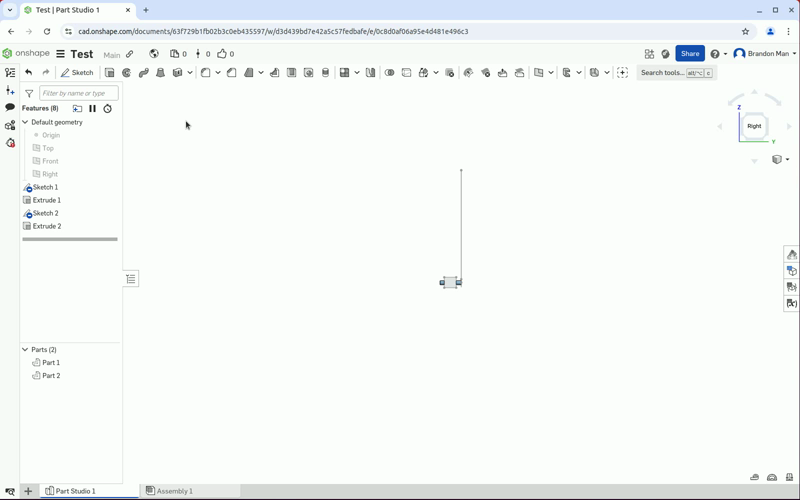
key(right, 2)
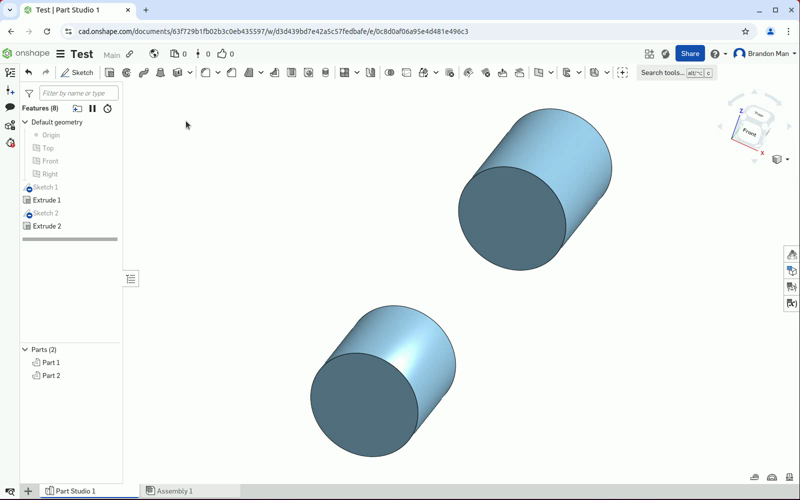
key(down, 2)
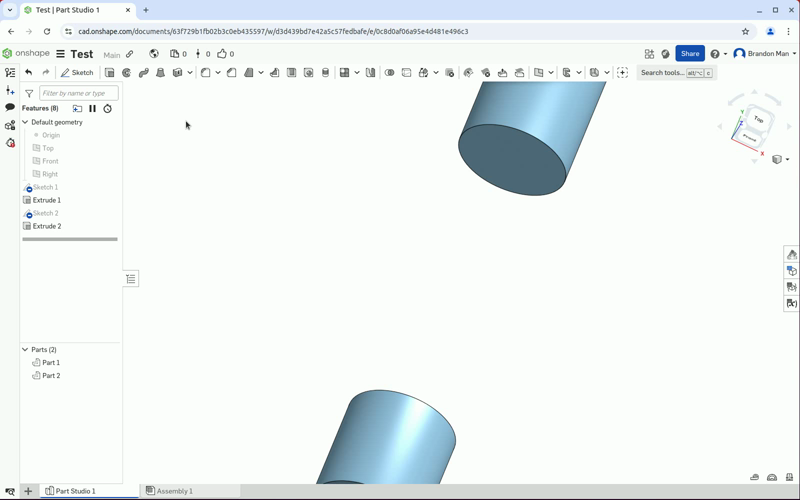
key(up, 2)
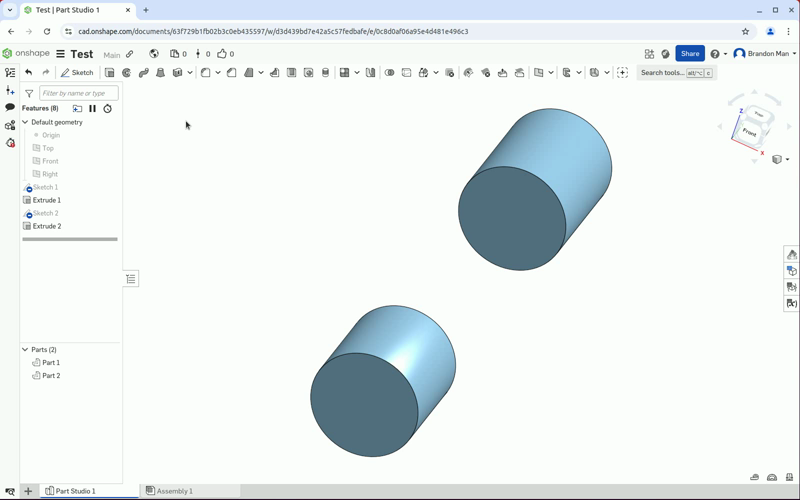
key(left, 2)
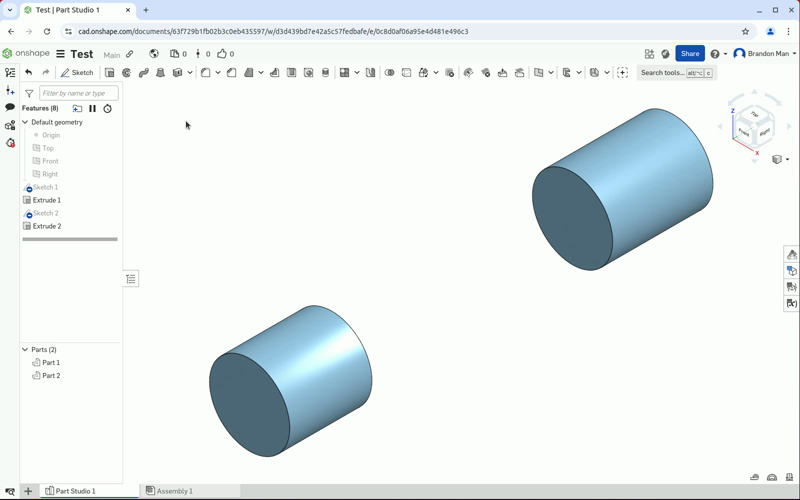
mouse_move(73, 189)
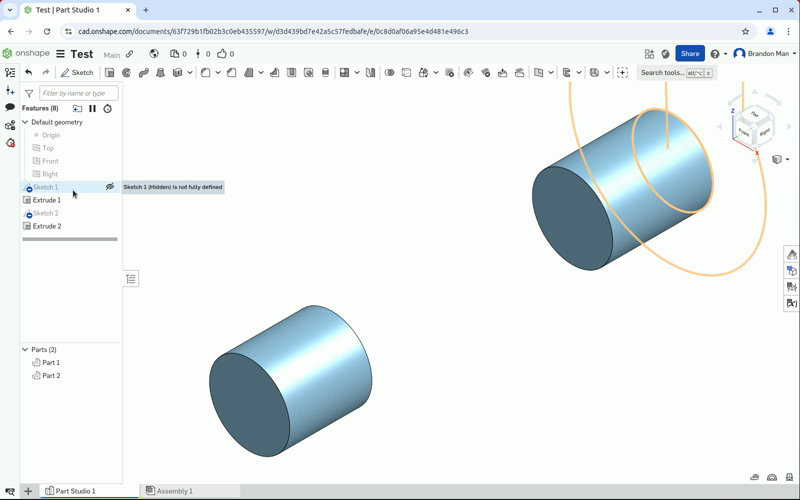
click(73, 189)